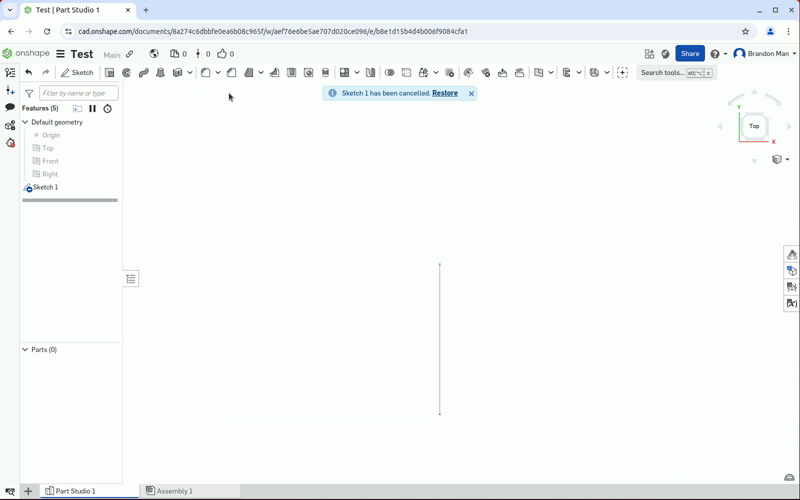
key(shift+h)
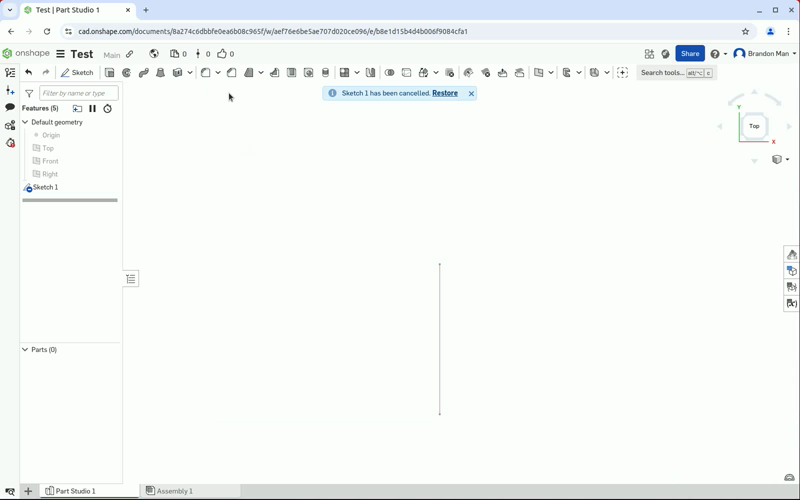
key(shift+s)
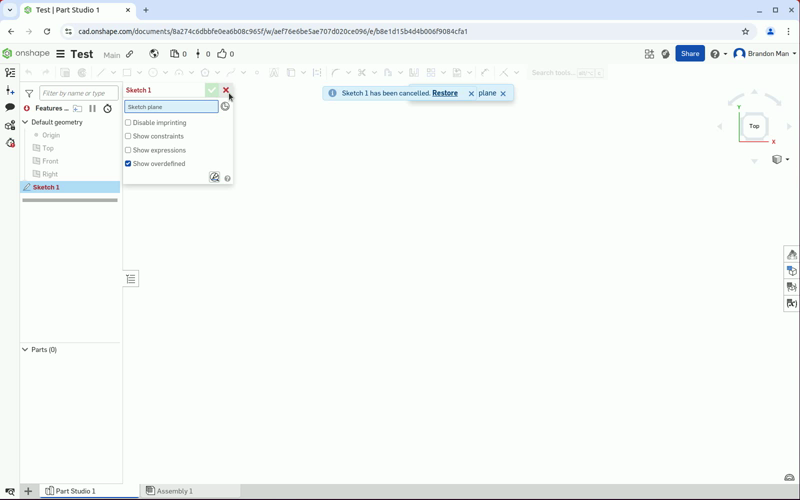
mouse_move(73, 150)
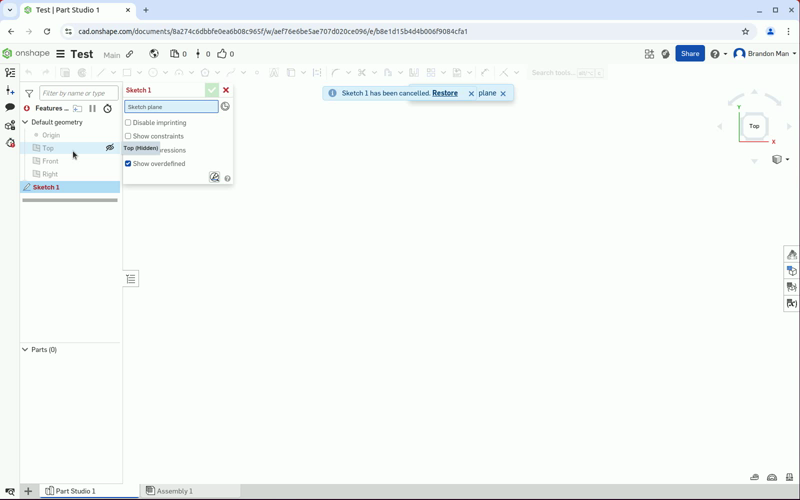
click(73, 150)
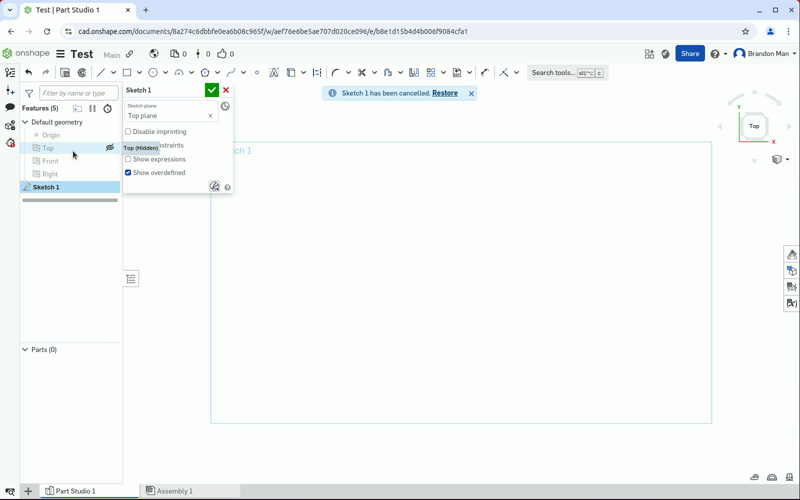
mouse_move(73, 352)
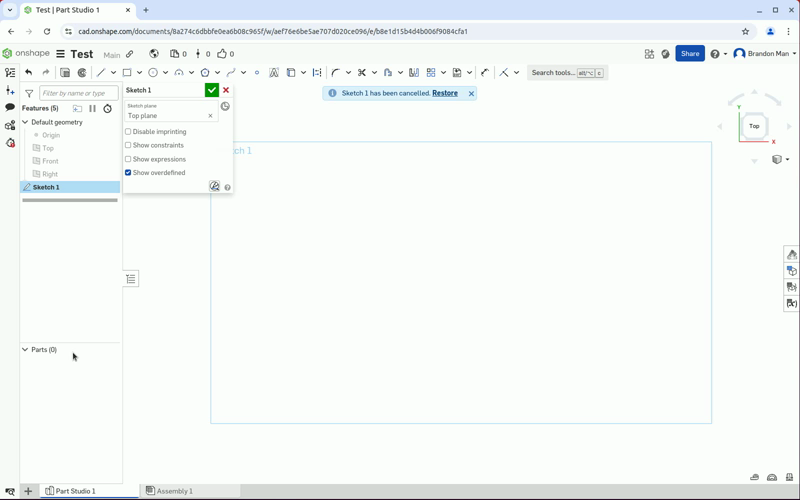
key(y)
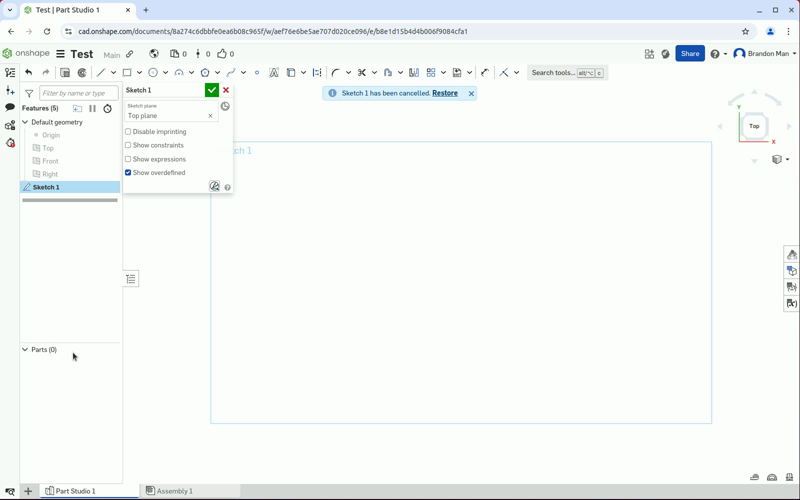
key(a)
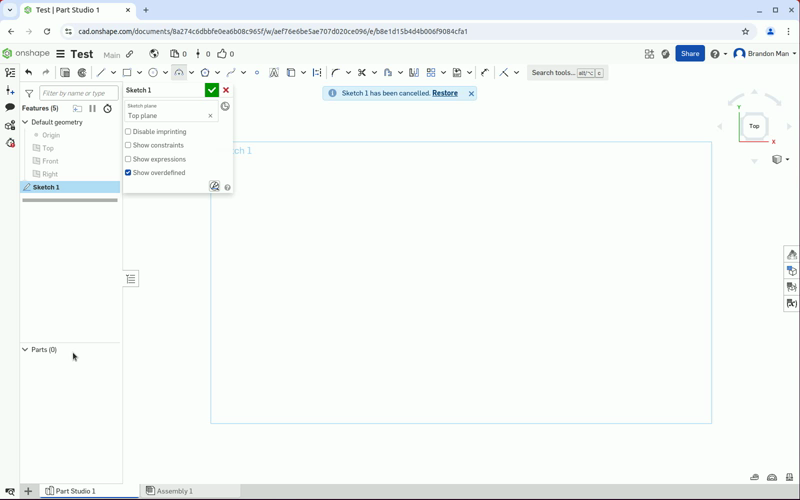
key_down(shift)
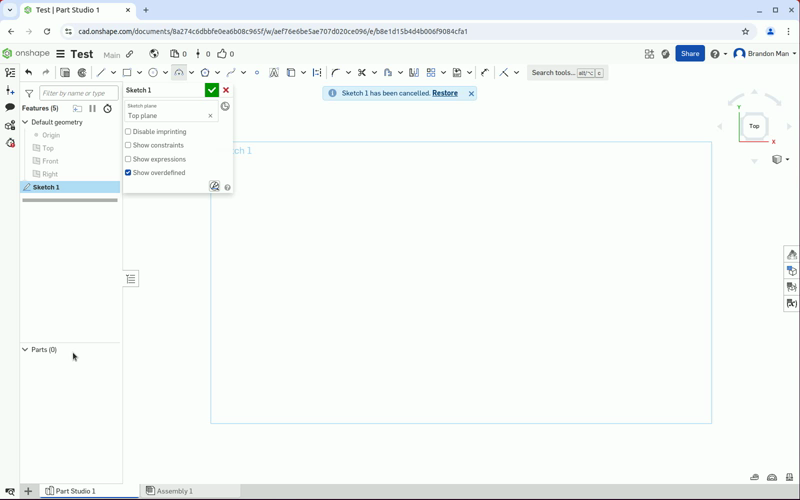
mouse_move(348, 282)
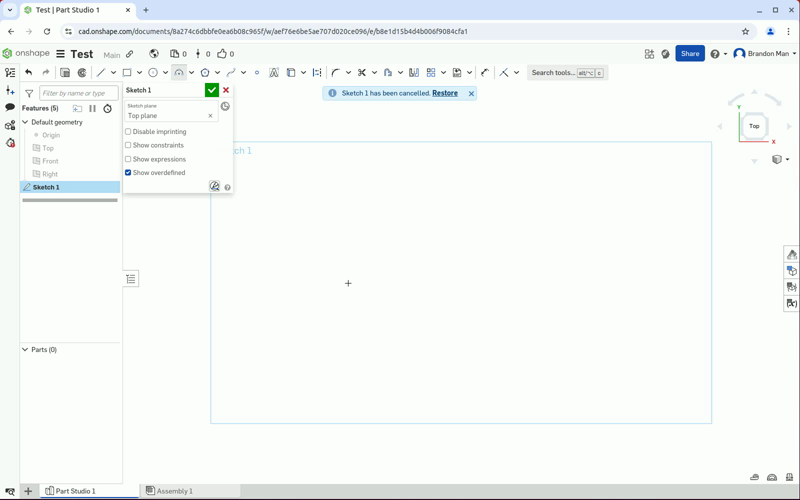
click(348, 282)
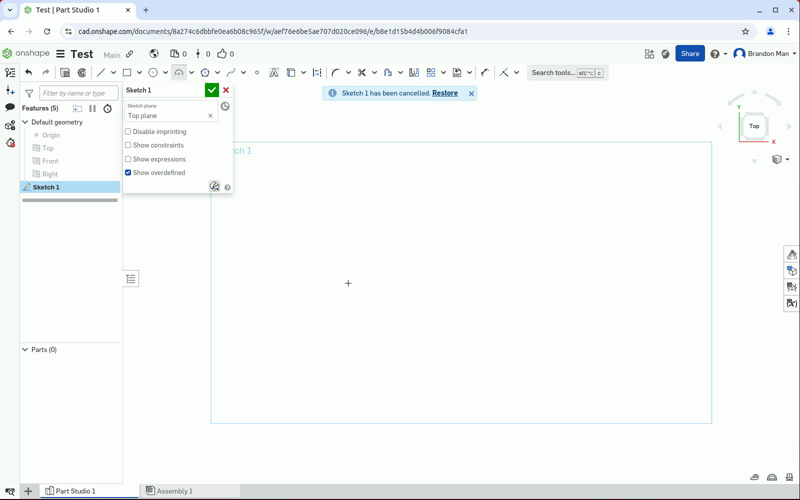
key_up(shift)
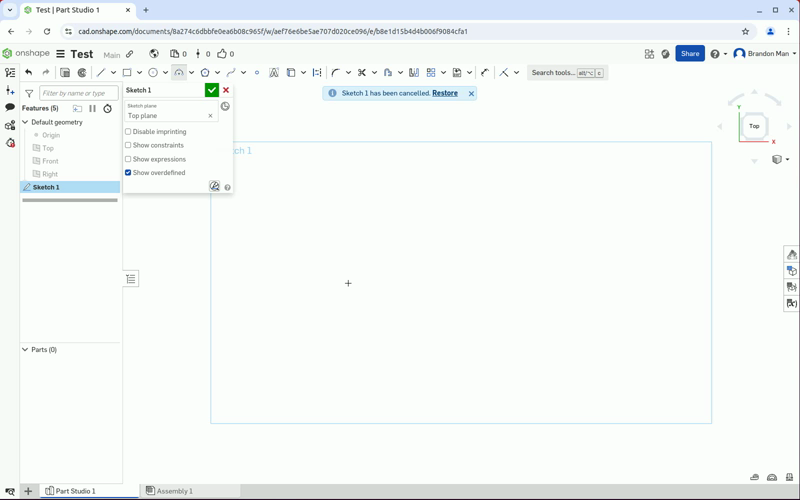
key_down(shift)
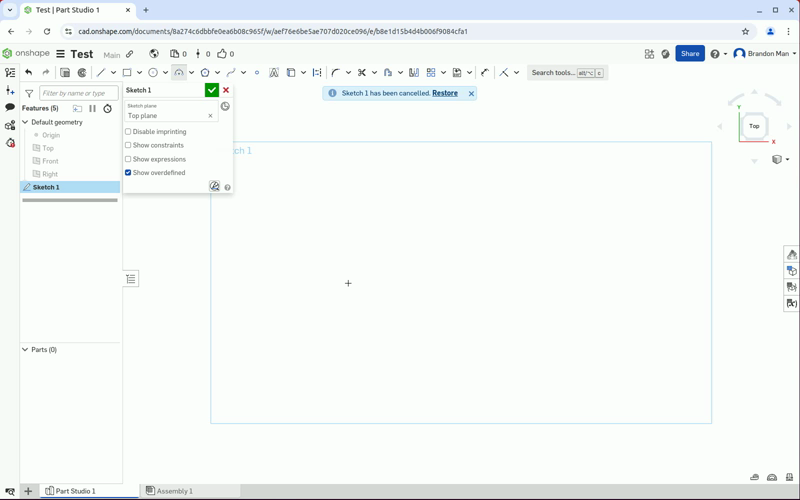
mouse_move(371, 214)
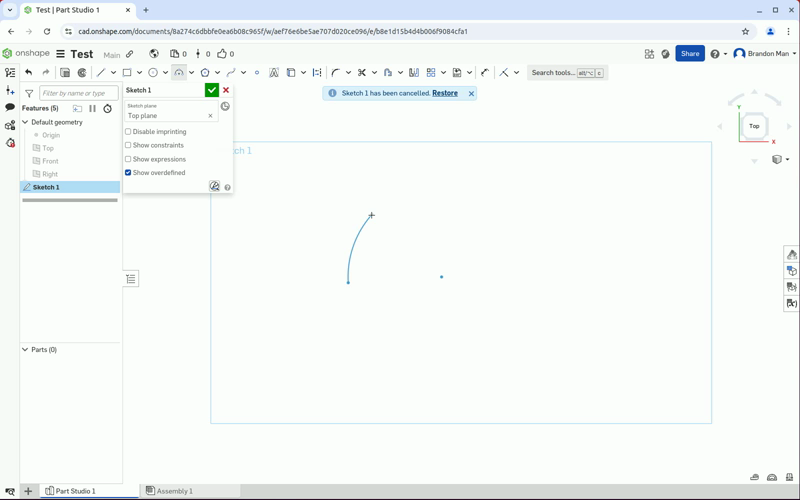
click(371, 214)
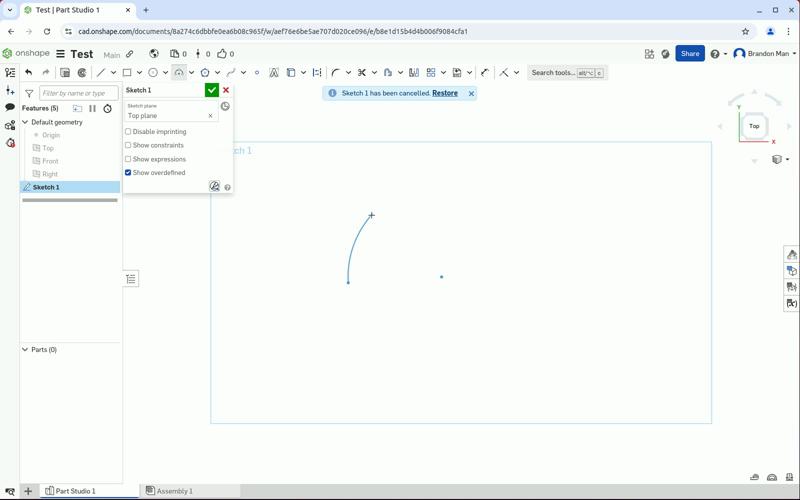
mouse_move(572, 321)
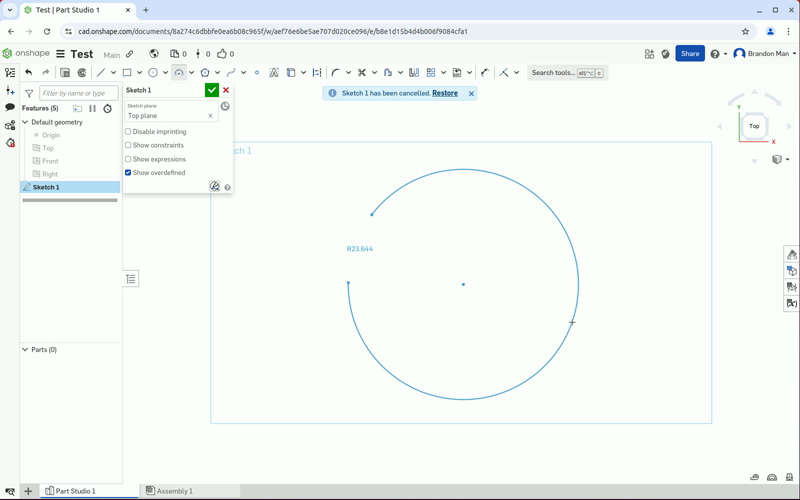
click(572, 321)
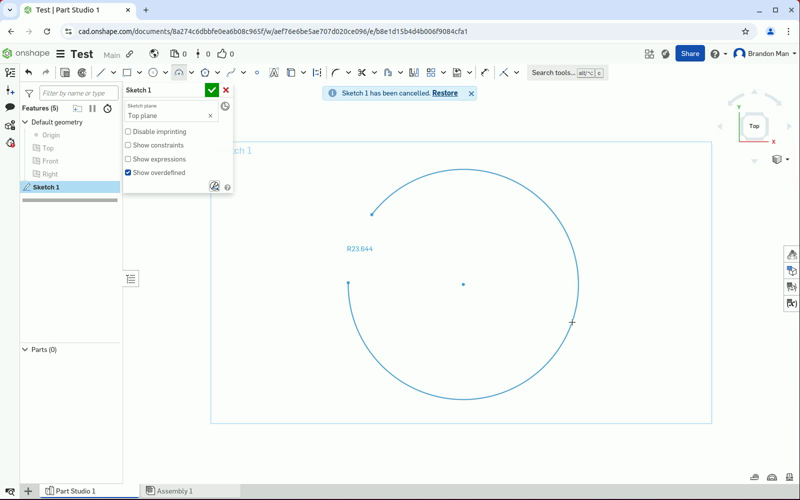
key_up(shift)
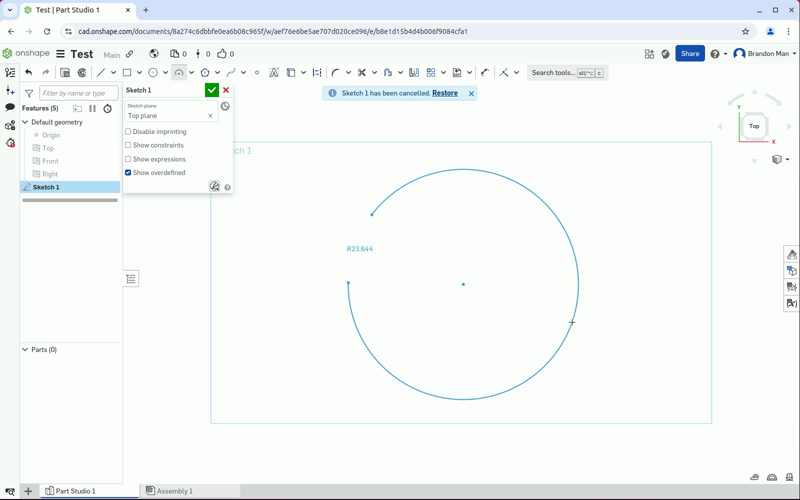
key(esc)
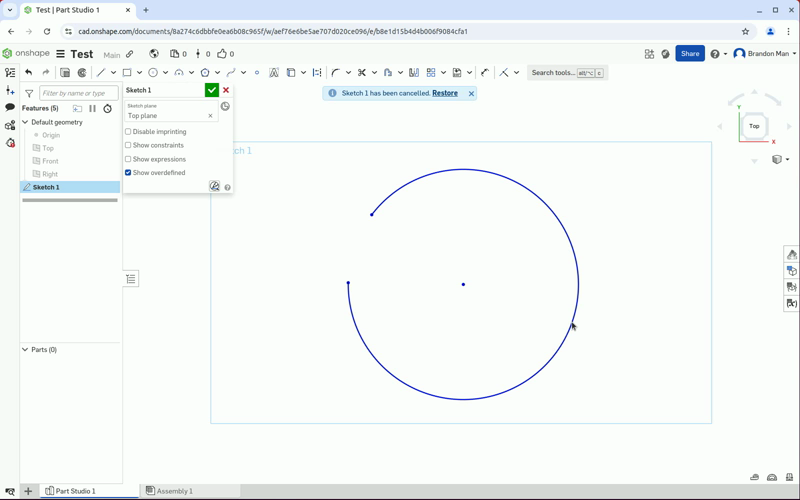
key(l)
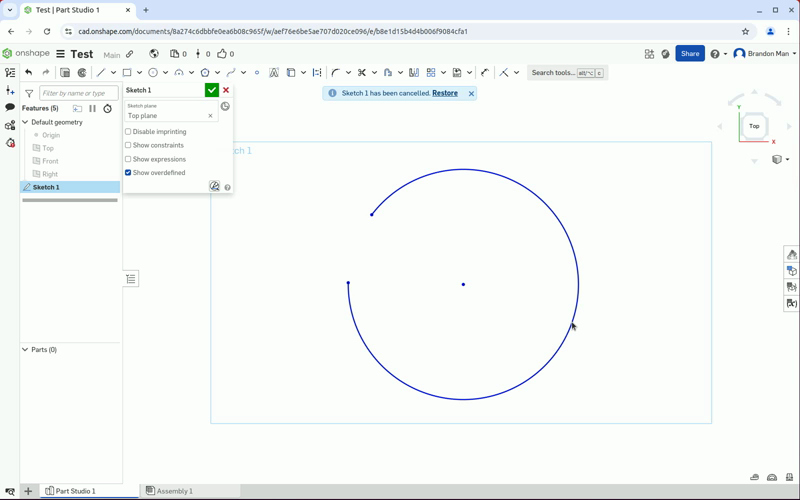
mouse_move(371, 214)
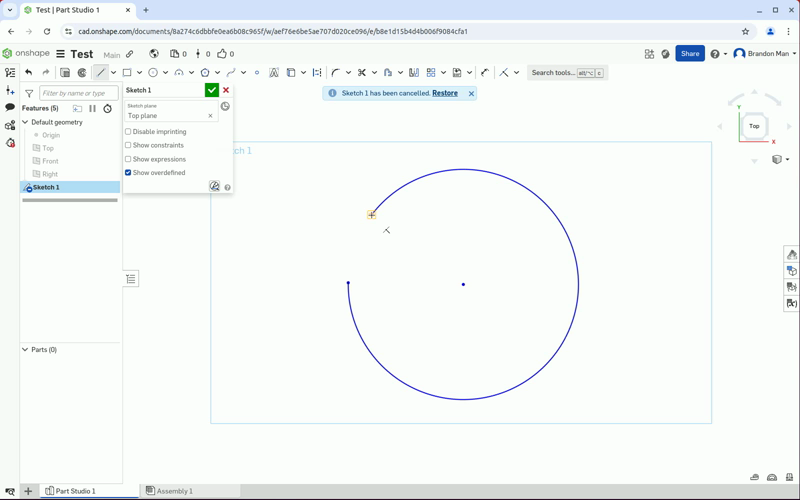
click(371, 214)
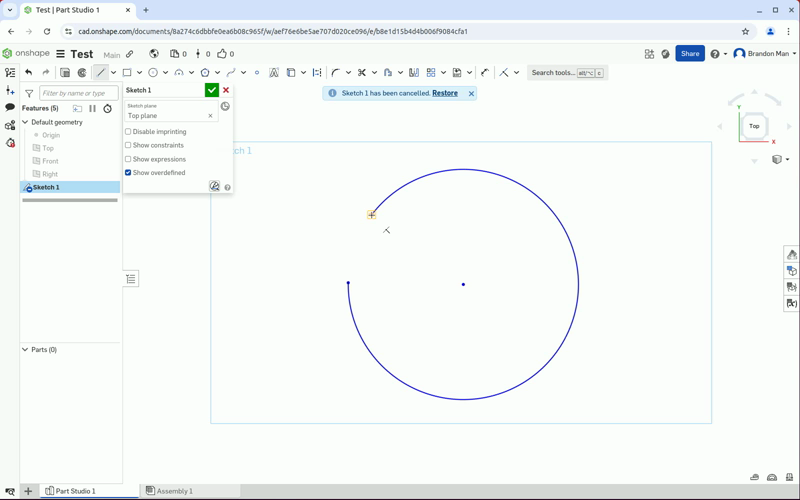
key_down(shift)
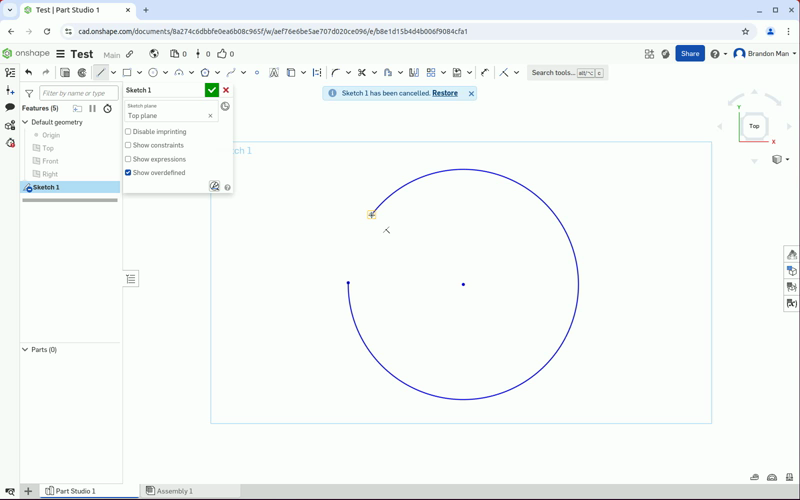
mouse_move(401, 214)
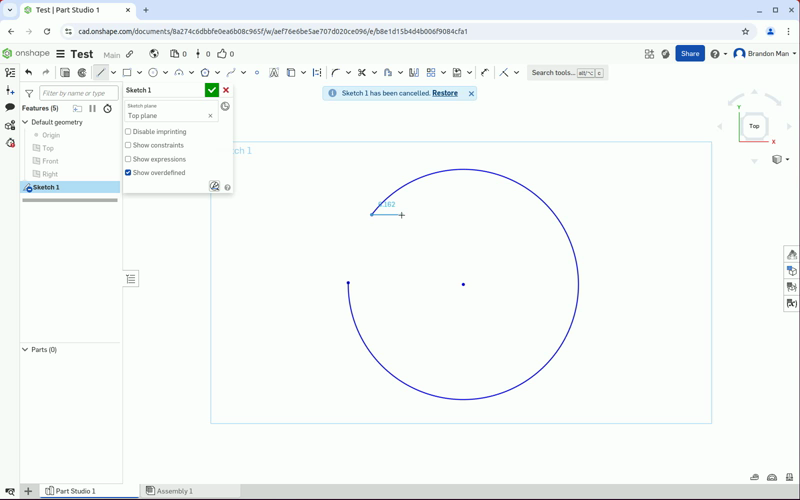
mouse_move(383, 224)
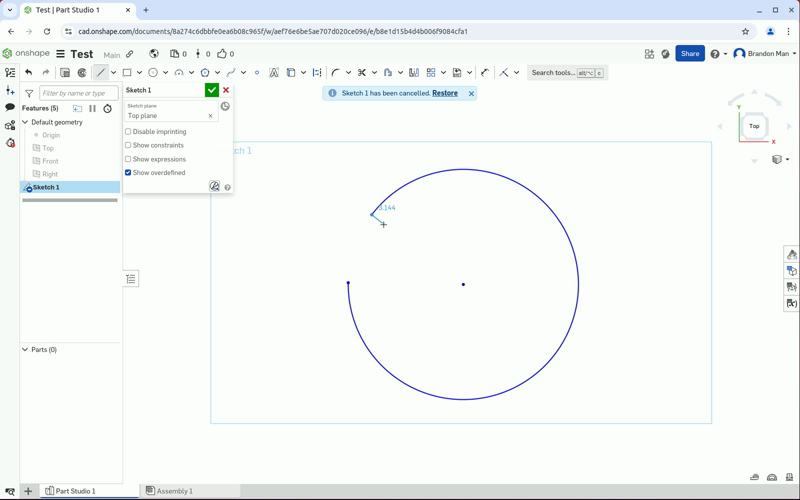
click(383, 224)
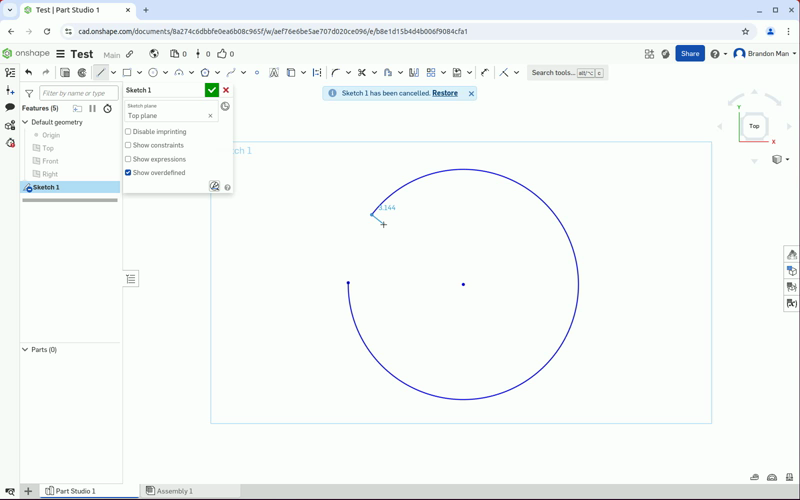
key_up(shift)
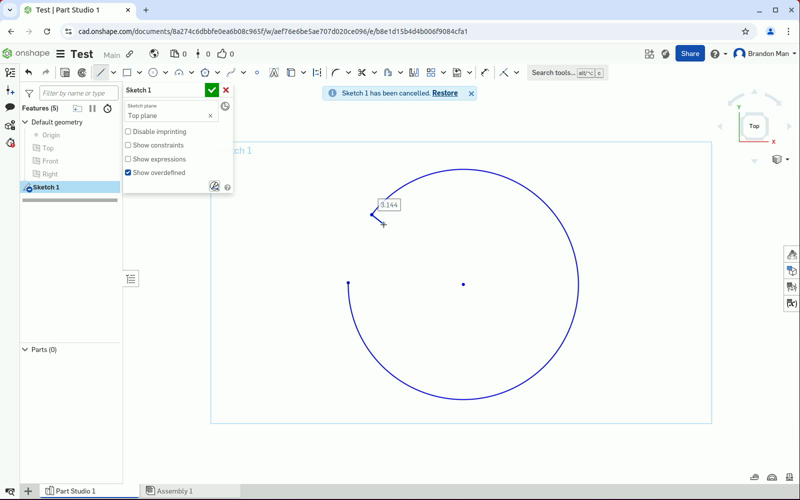
key(esc)
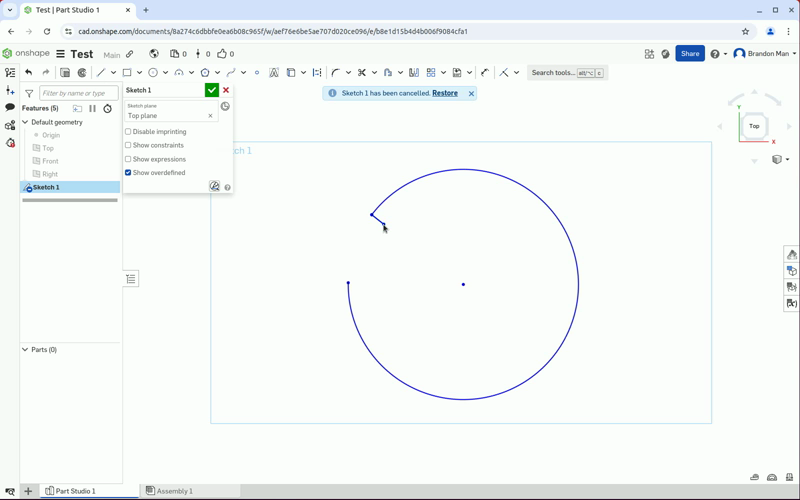
key(a)
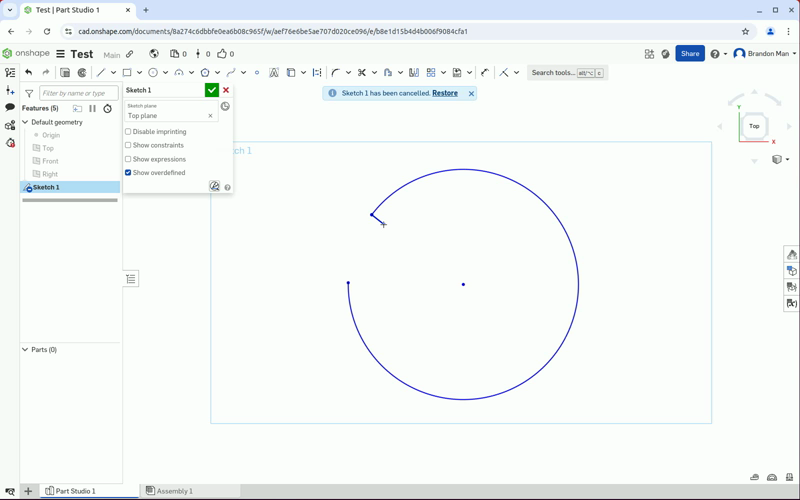
mouse_move(383, 224)
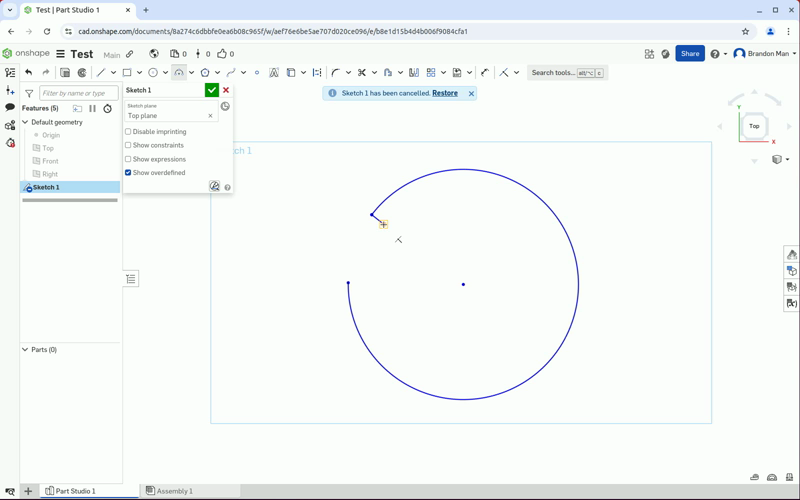
click(383, 224)
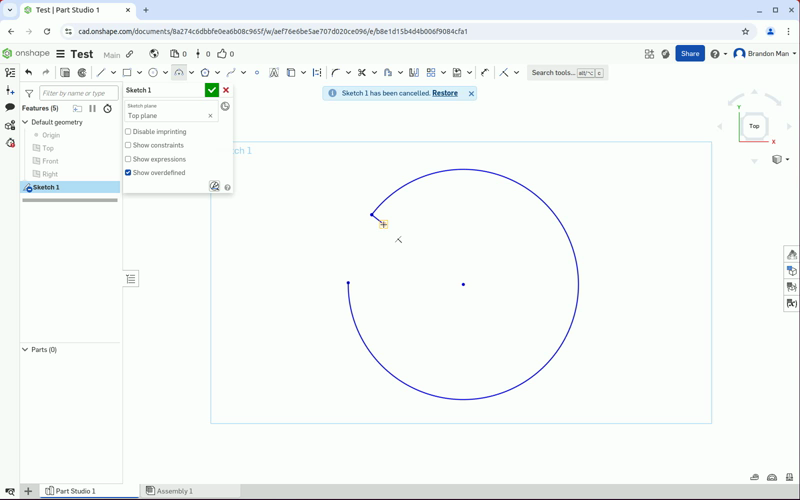
key_down(shift)
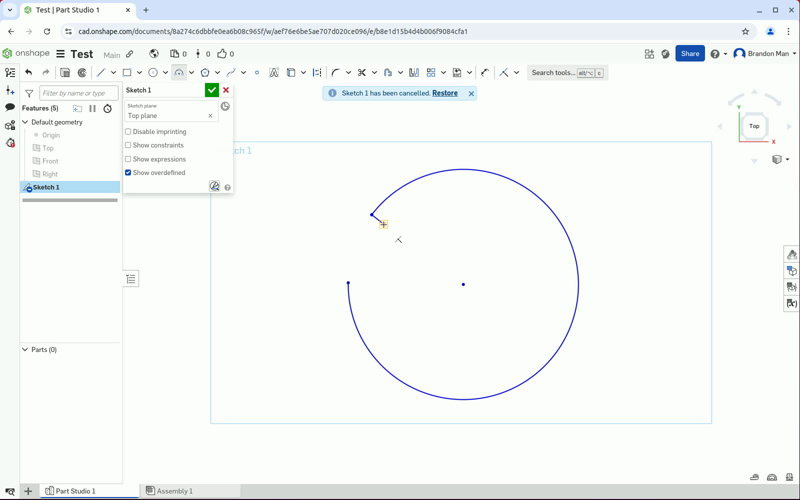
mouse_move(362, 282)
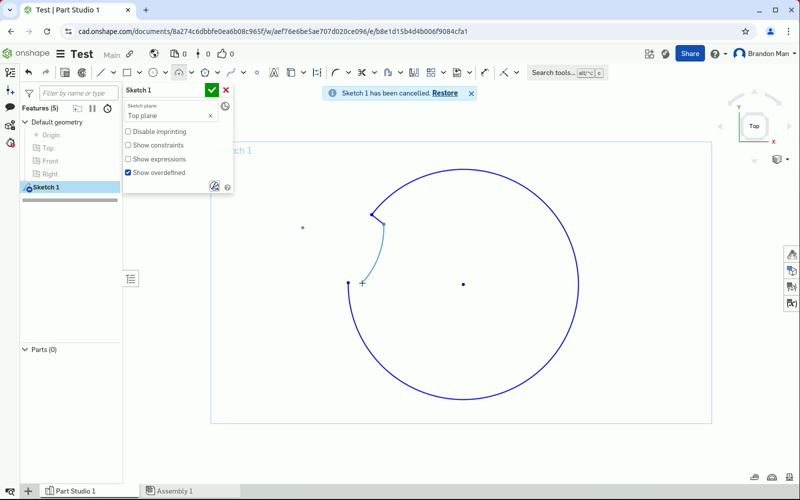
click(362, 282)
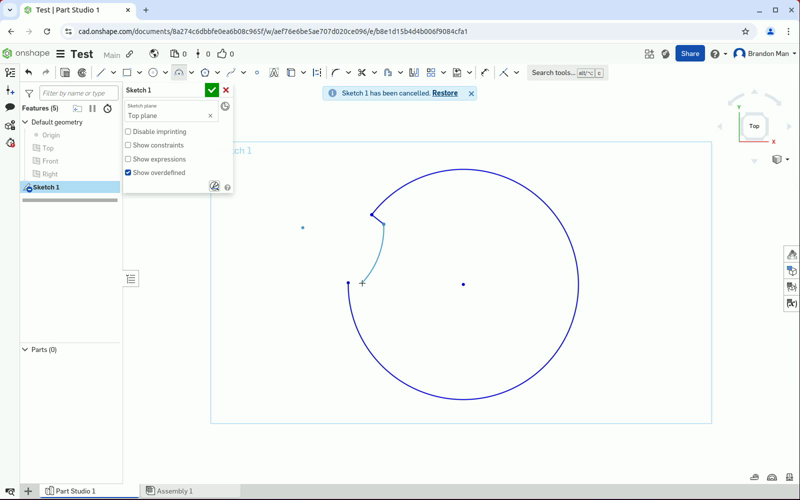
mouse_move(556, 319)
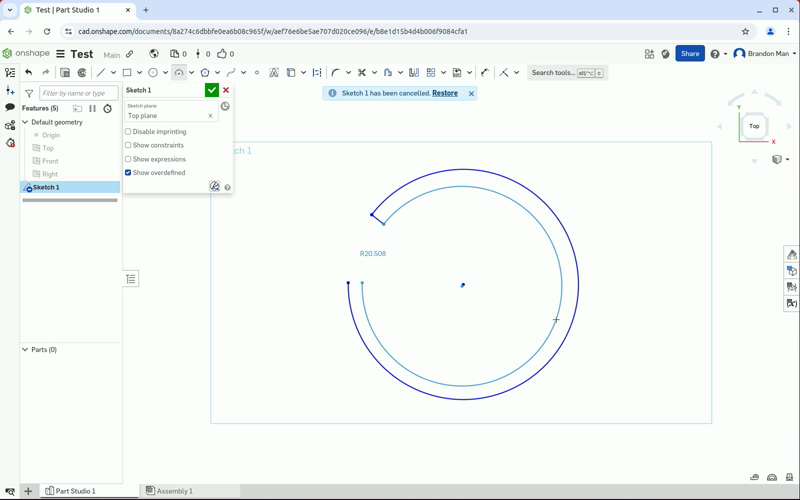
click(556, 319)
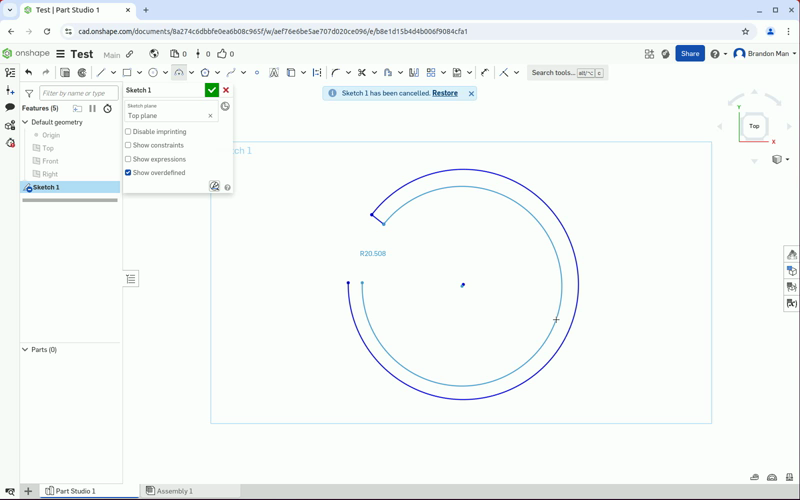
key_up(shift)
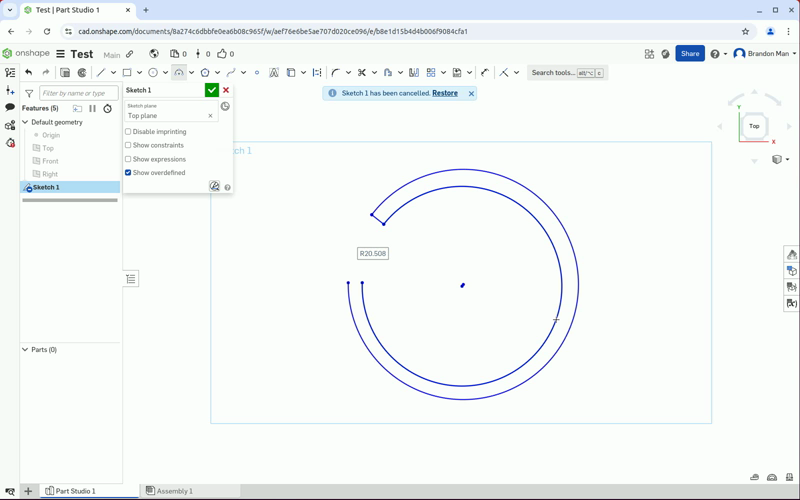
key(esc)
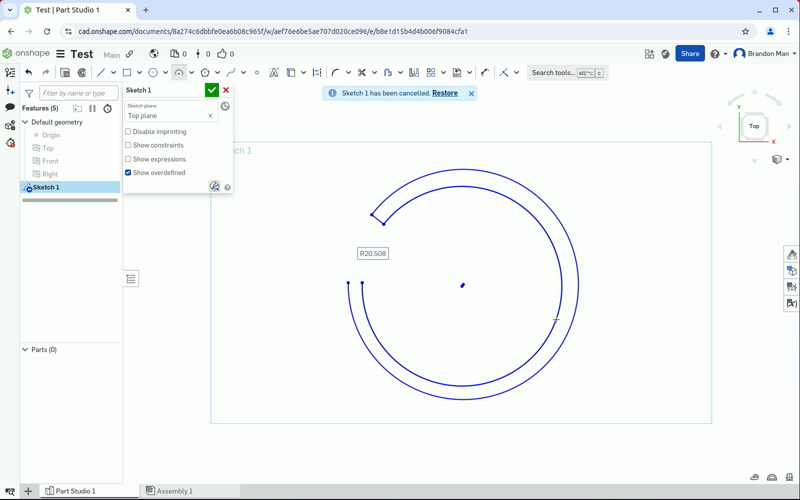
key(l)
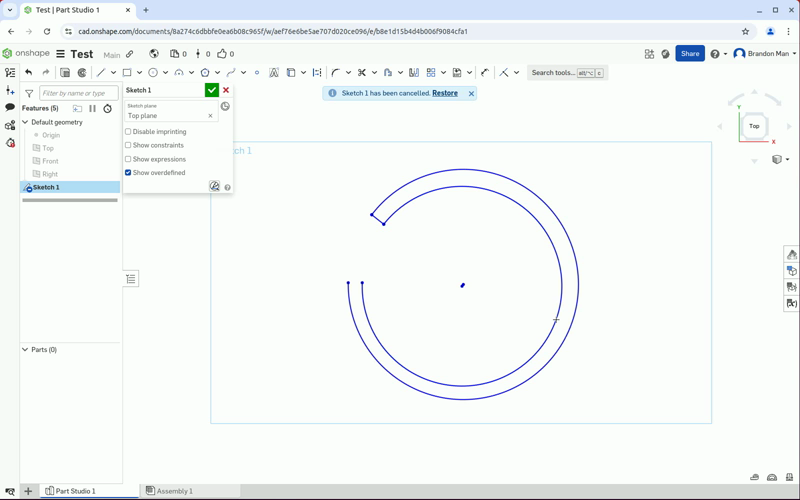
mouse_move(362, 282)
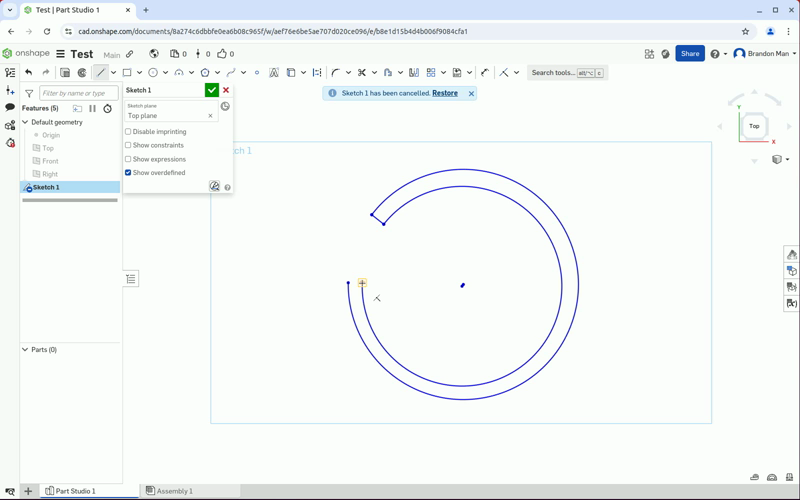
click(362, 282)
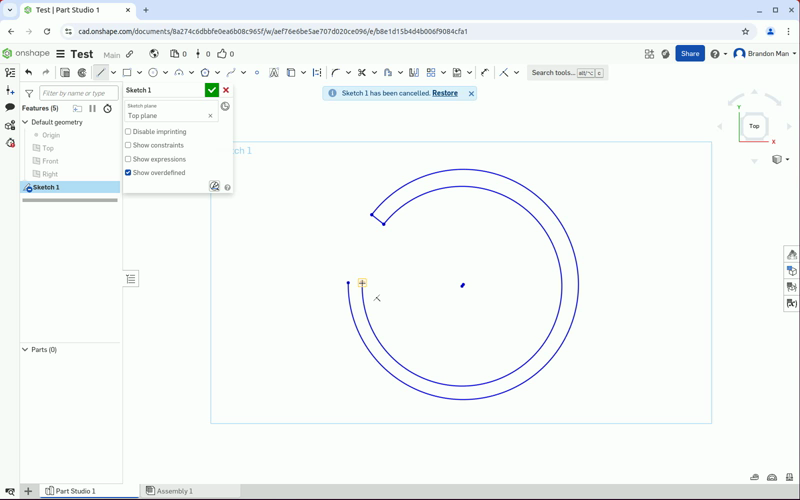
mouse_move(392, 282)
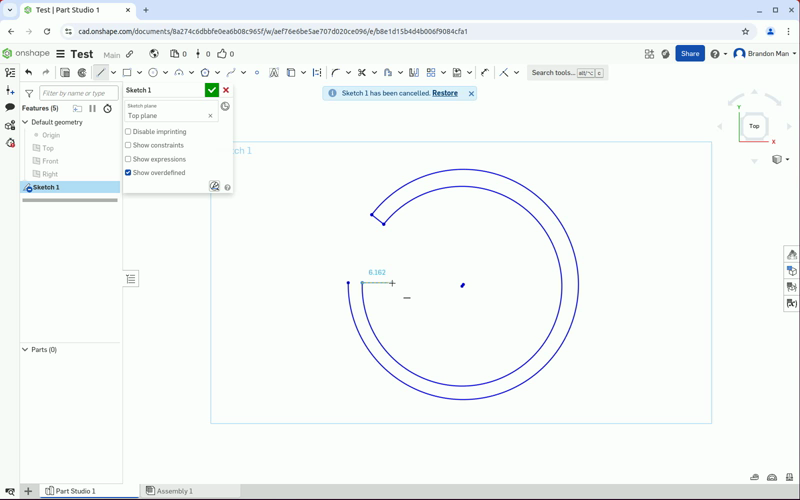
key_down(shift)
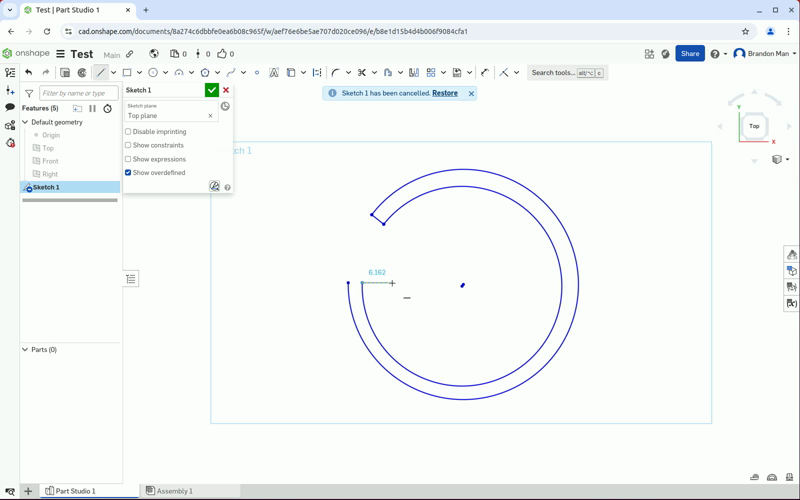
mouse_move(348, 282)
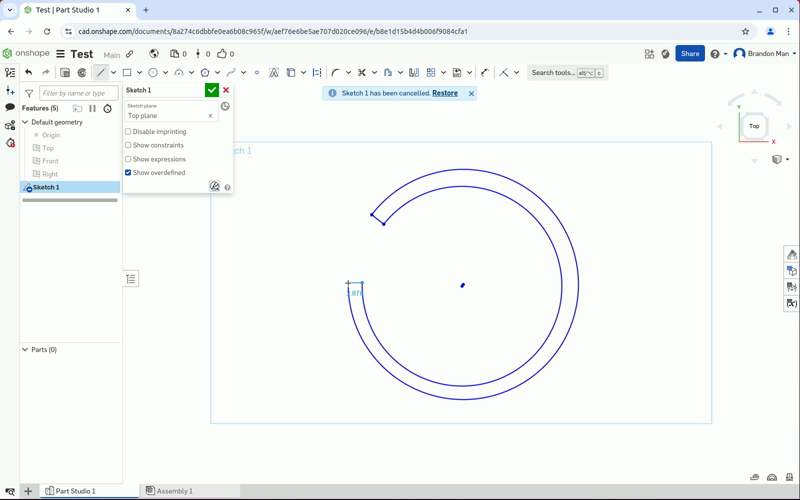
key_up(shift)
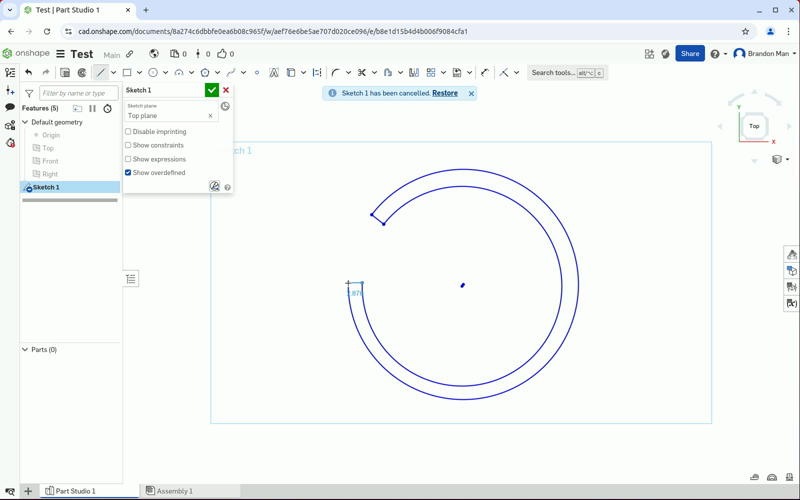
click(348, 282)
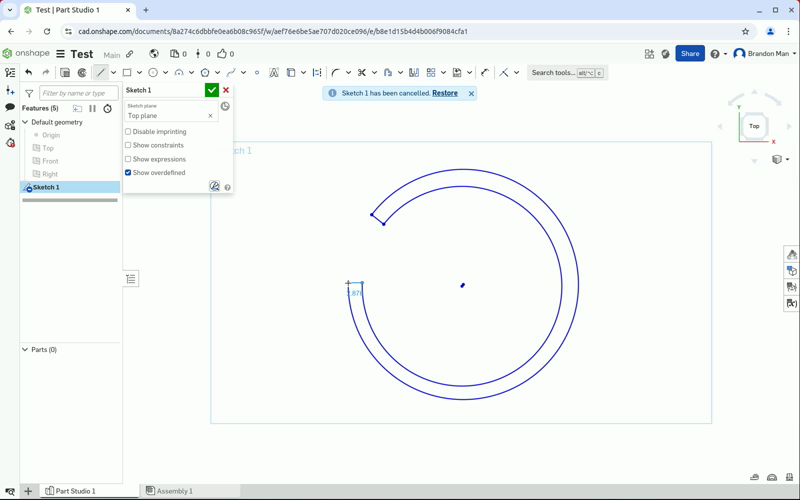
key(esc)
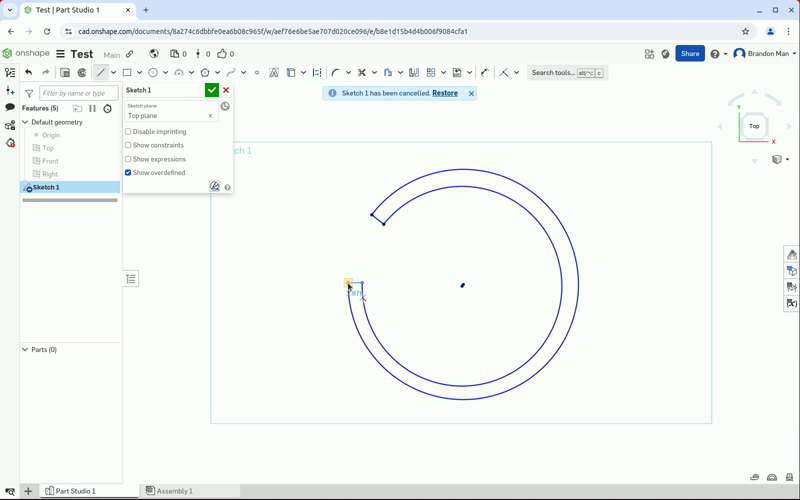
mouse_move(369, 337)
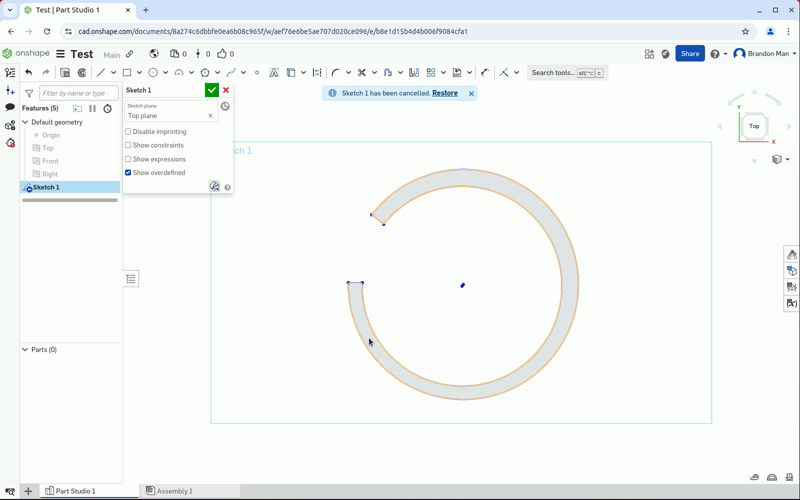
click(369, 337)
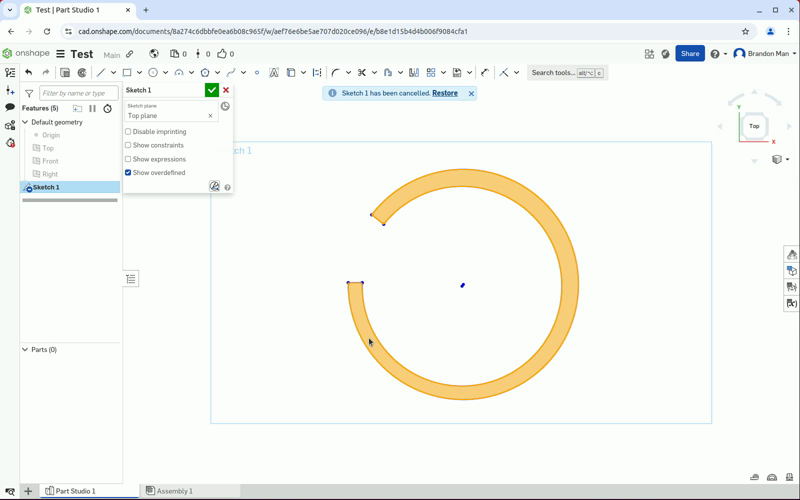
mouse_move(73, 352)
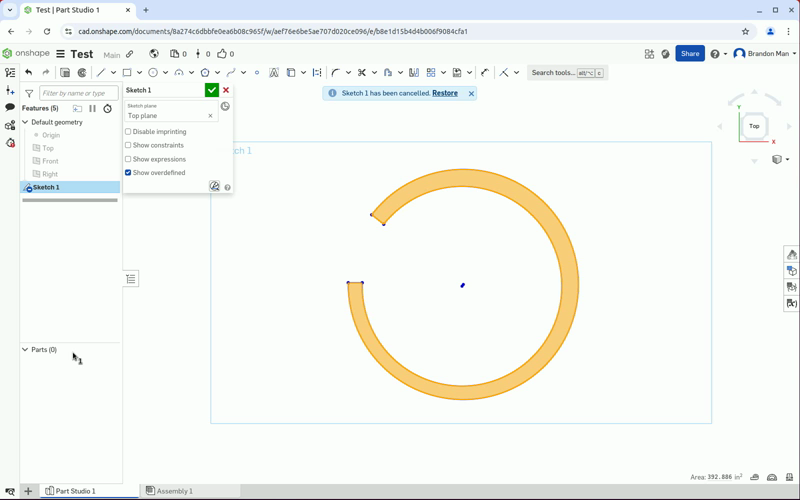
key(shift+y)
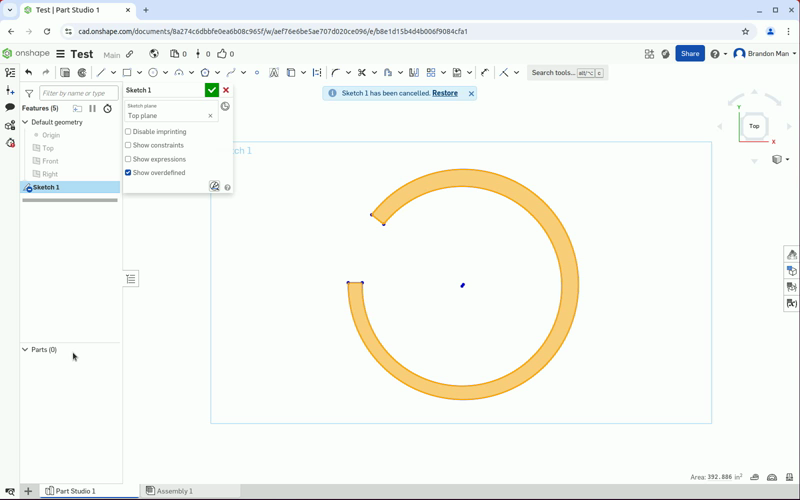
key(shift+e)
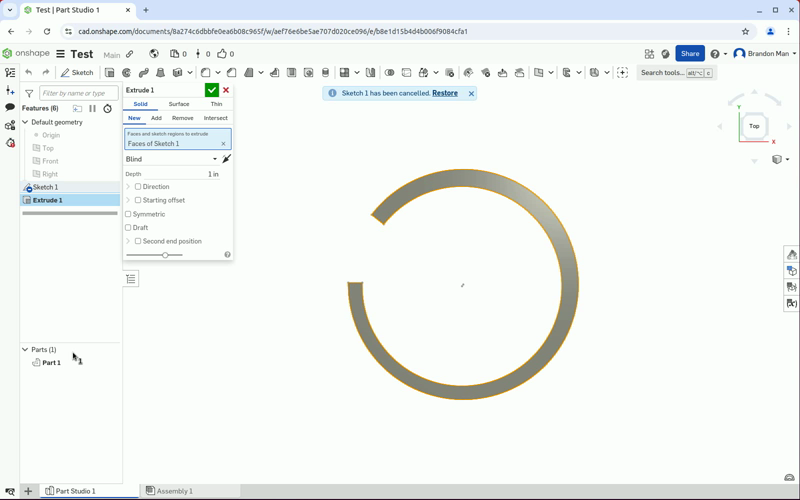
mouse_move(143, 106)
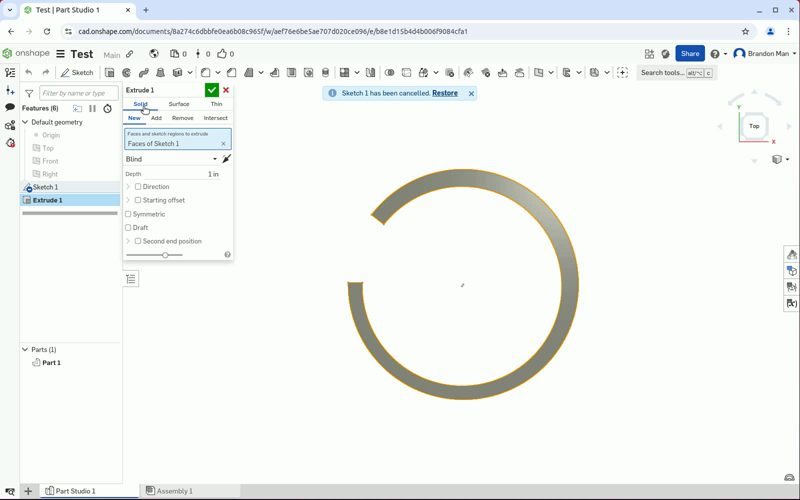
click(143, 106)
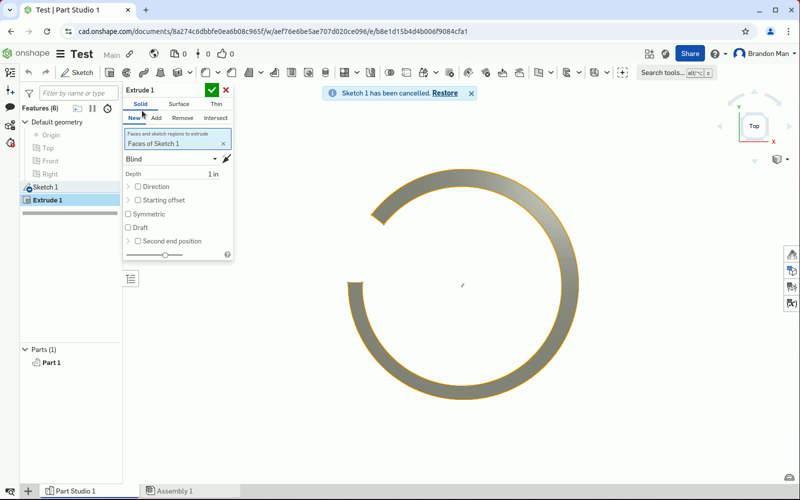
mouse_move(137, 120)
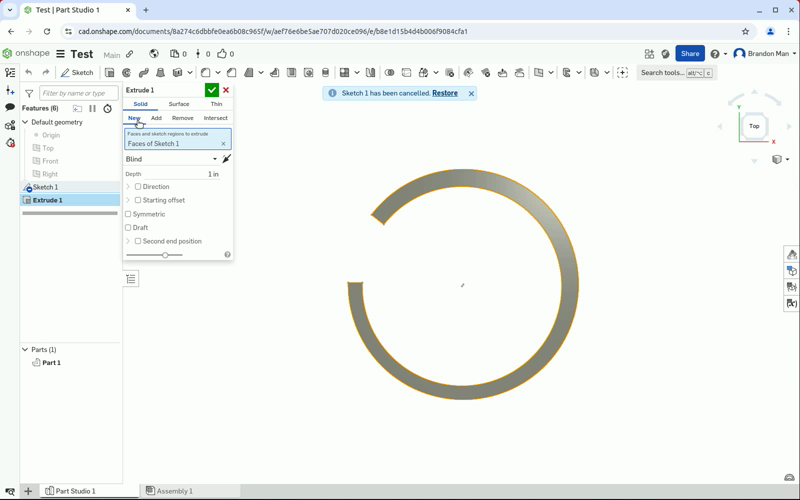
click(137, 120)
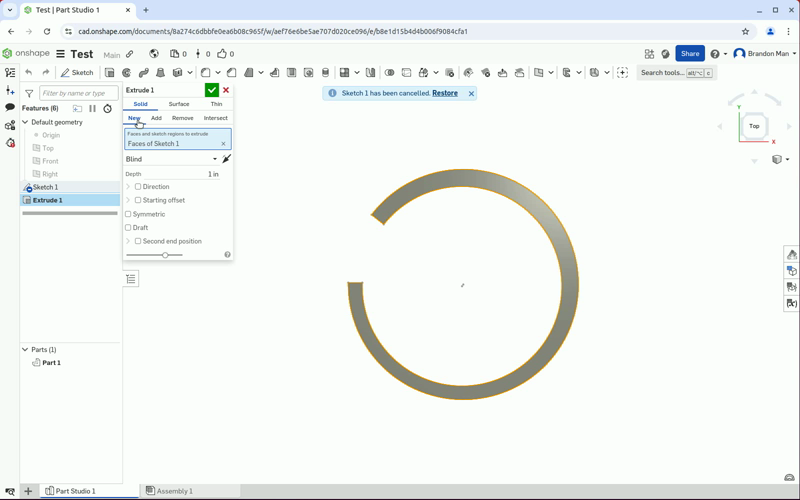
key(tab, 4)
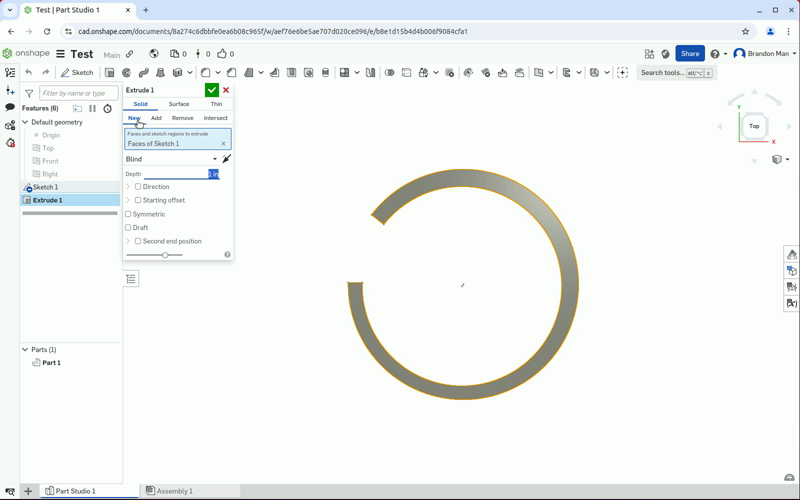
text(9.147)
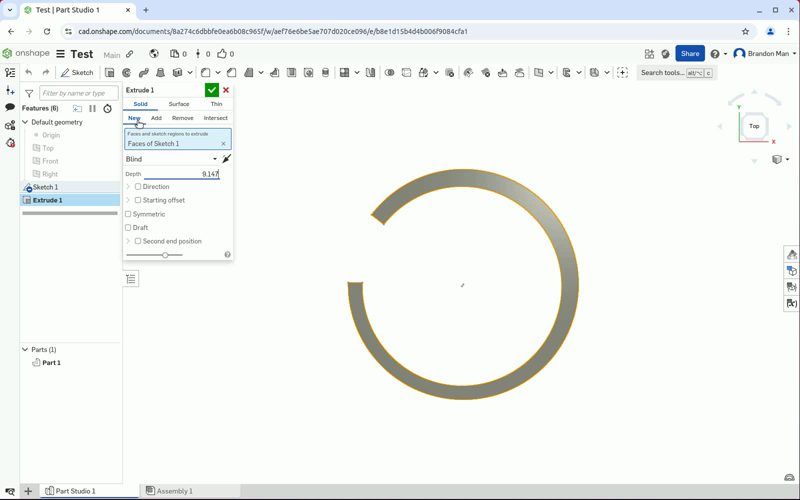
key(enter)
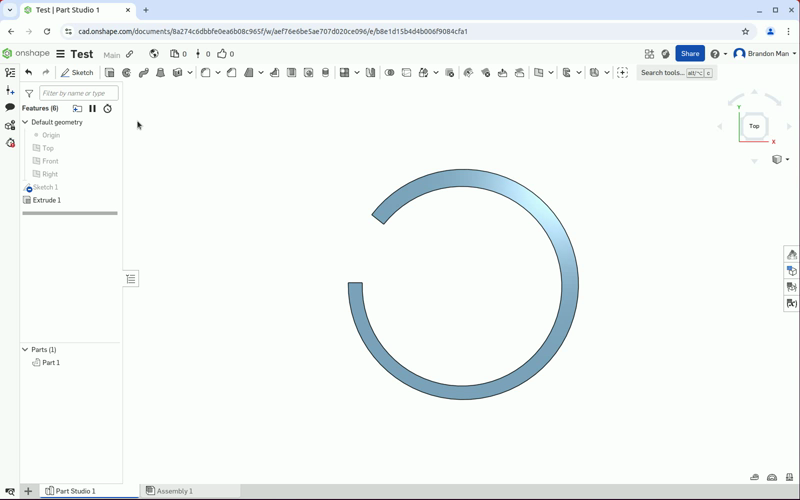
key(shift+h)
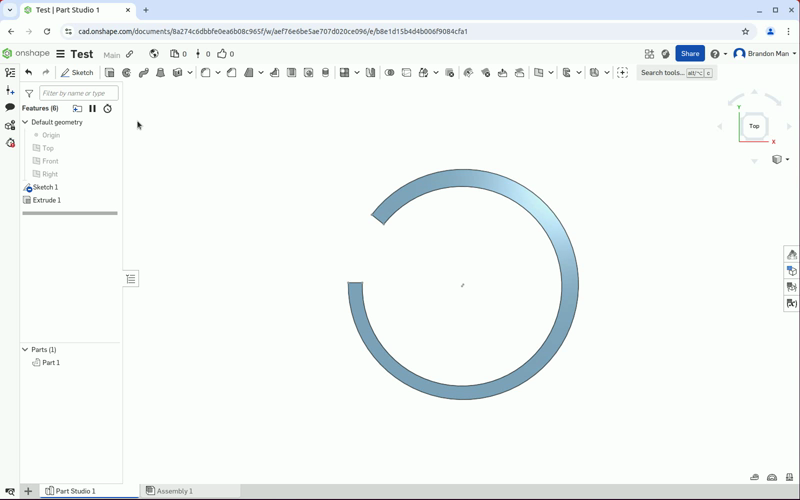
key(shift+h)
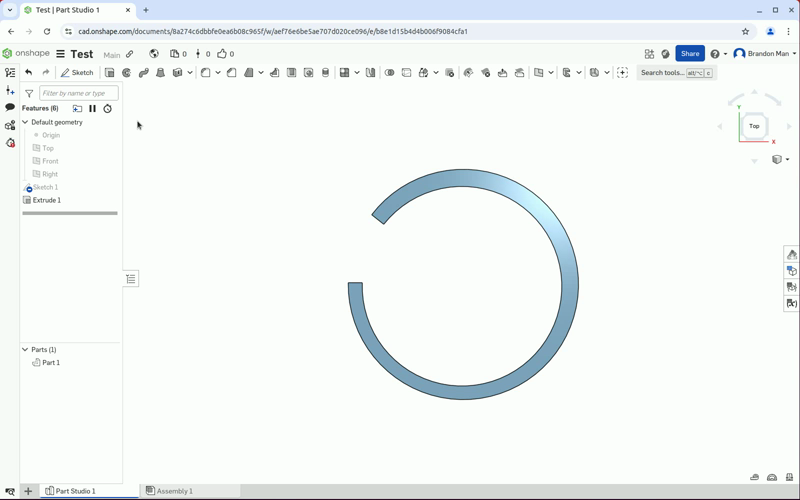
mouse_move(73, 189)
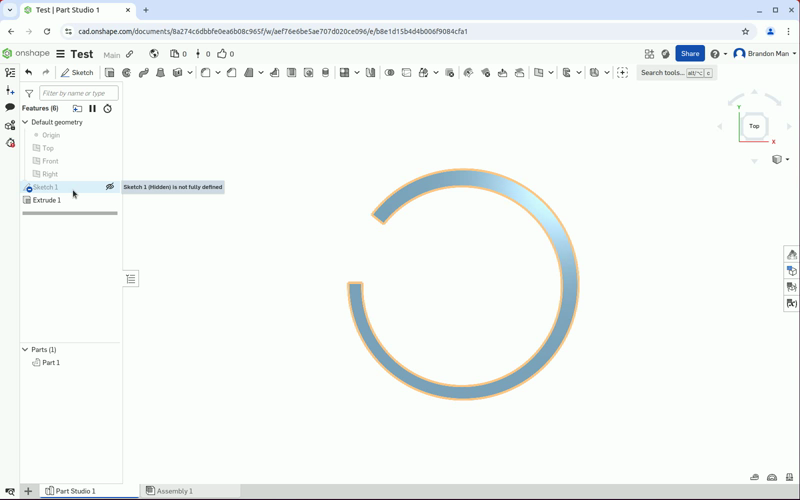
click(73, 189)
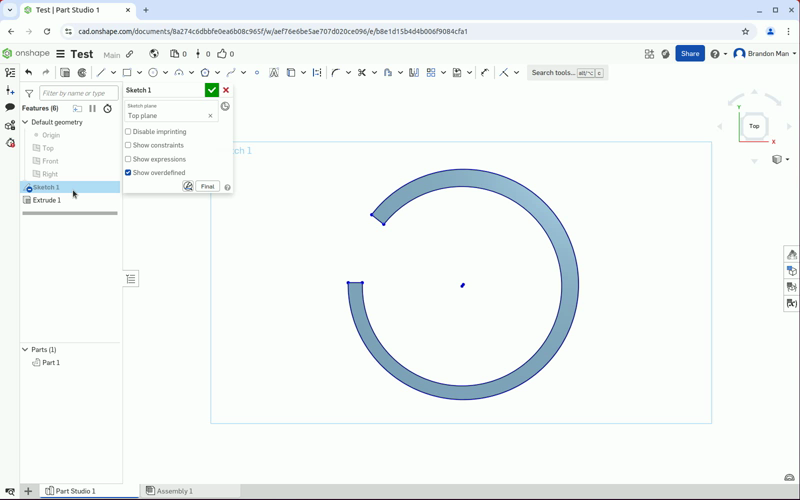
mouse_move(229, 92)
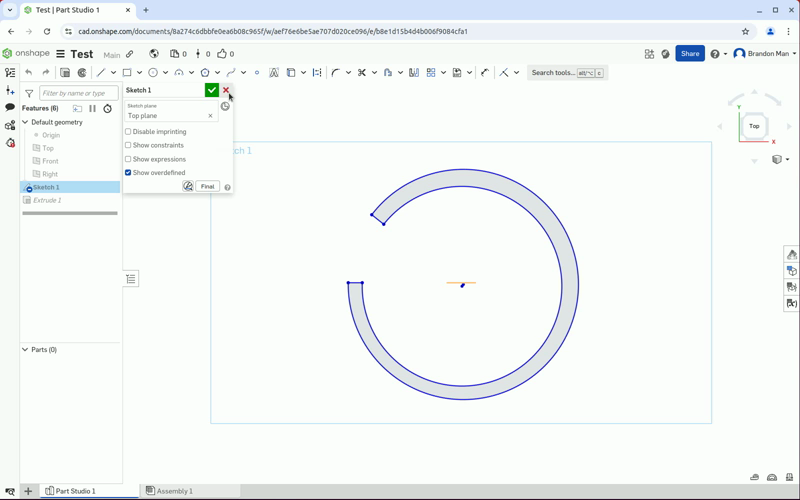
click(229, 92)
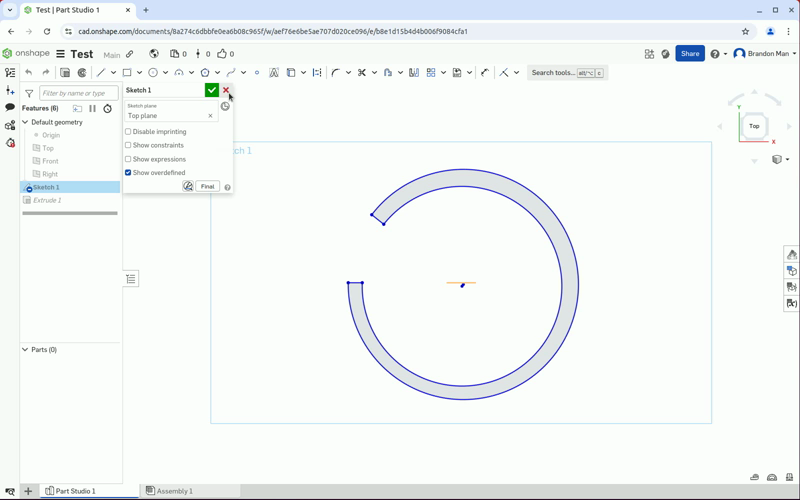
key(shift+s)
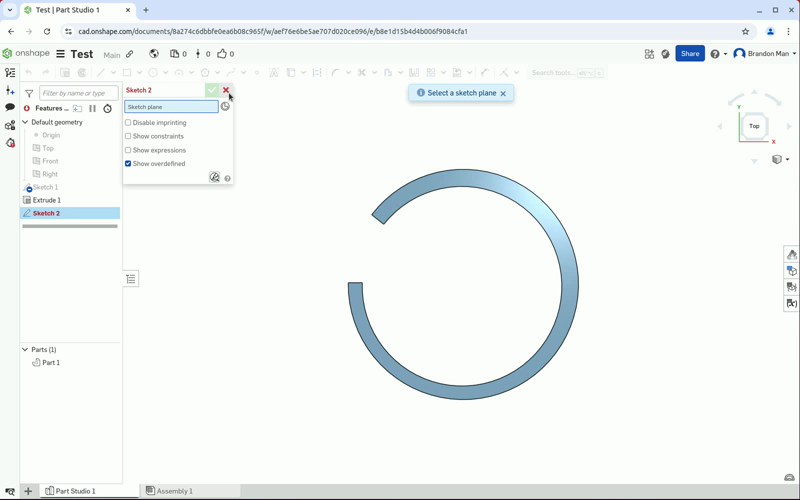
mouse_move(73, 150)
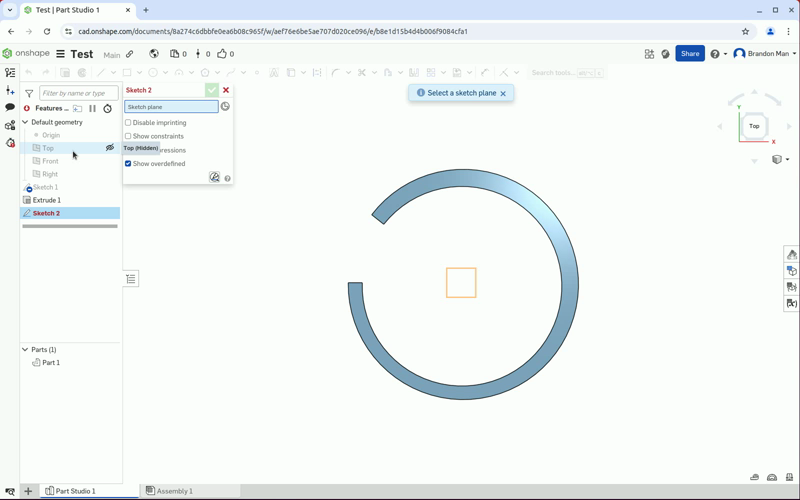
click(73, 150)
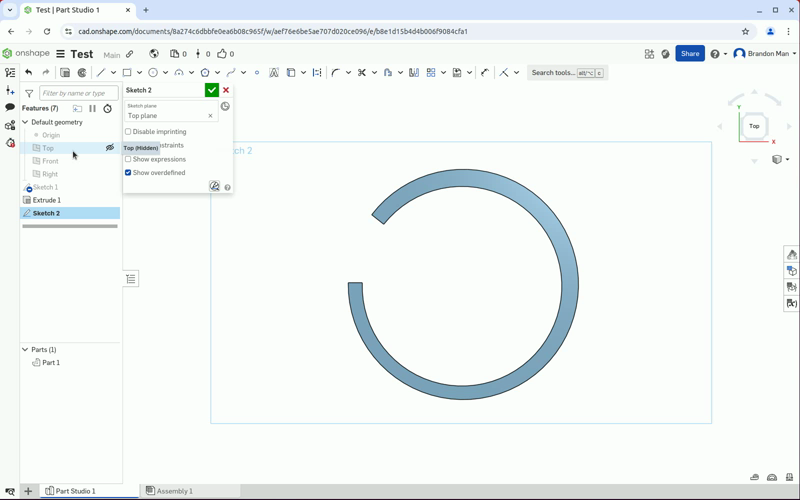
mouse_move(73, 352)
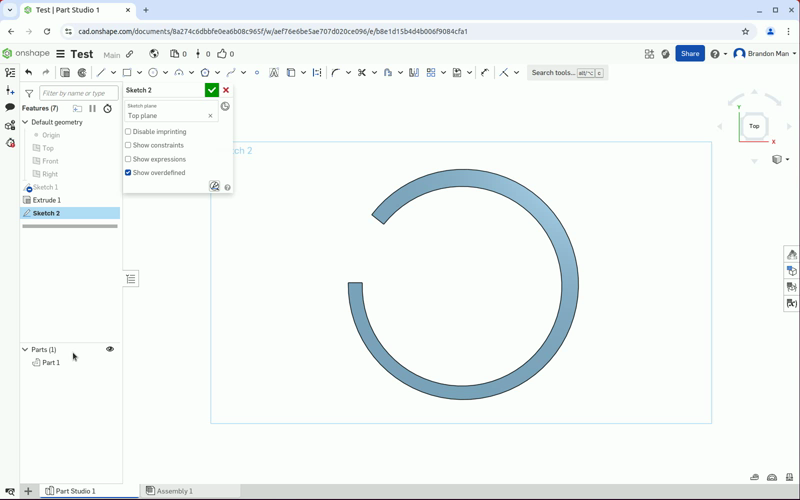
key(y)
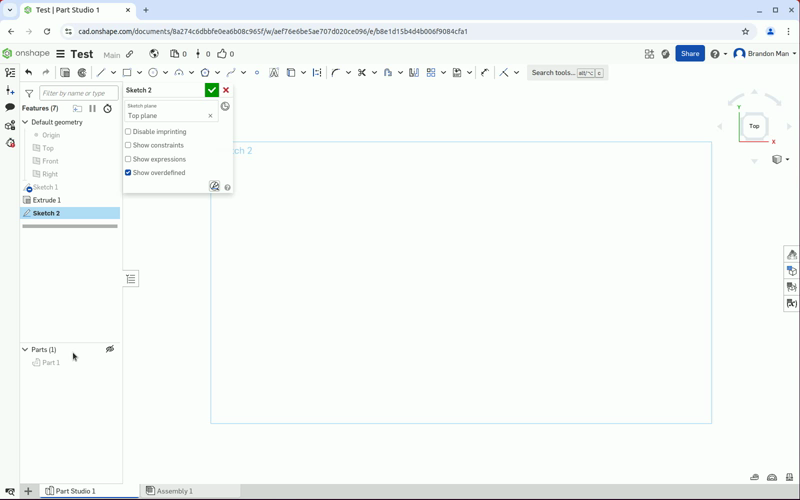
key(a)
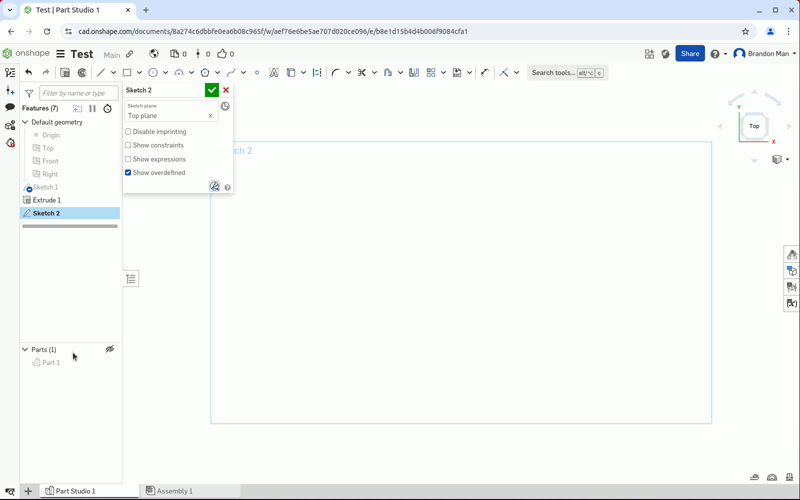
key_down(shift)
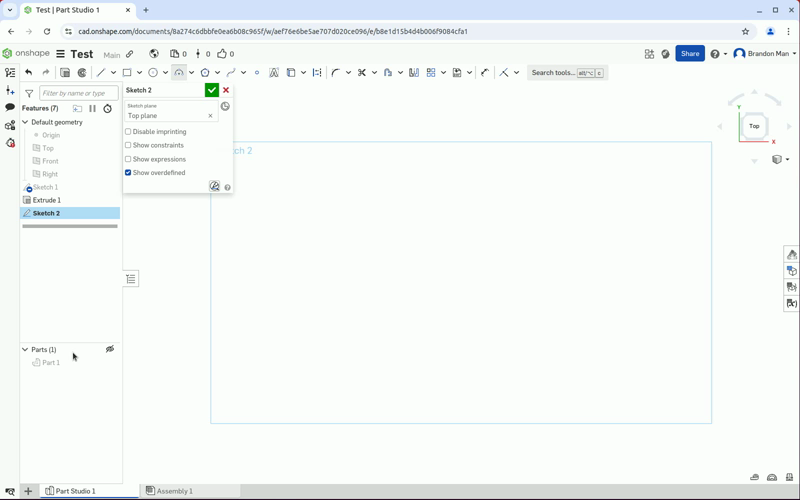
mouse_move(363, 282)
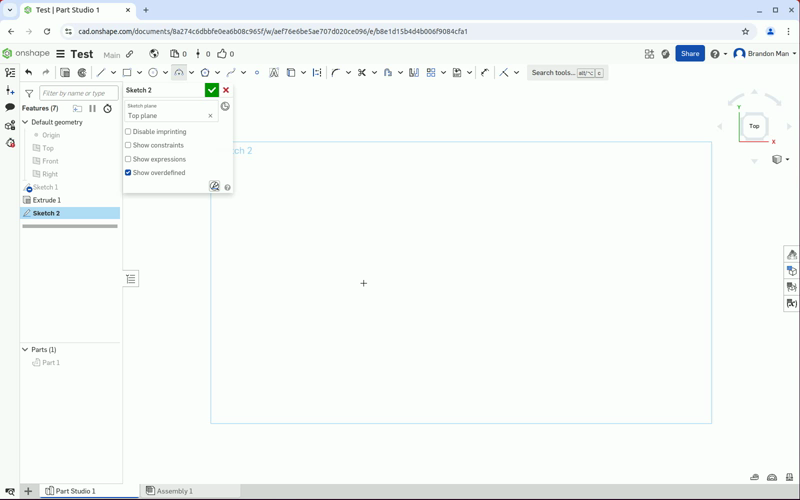
click(363, 282)
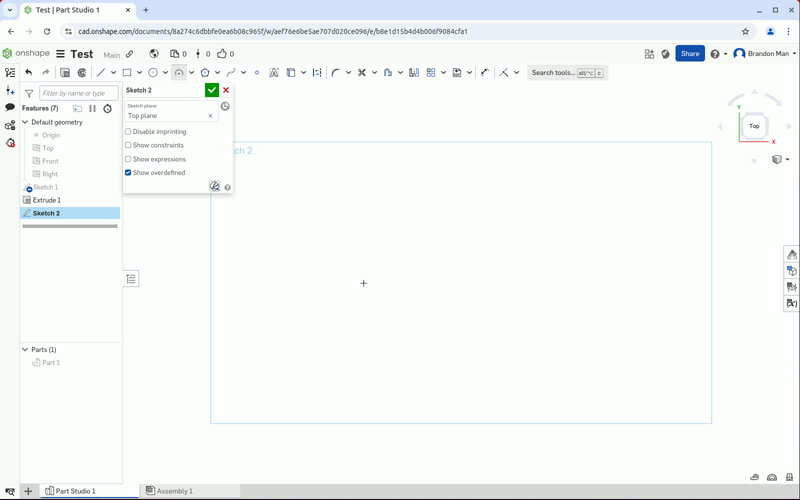
key_up(shift)
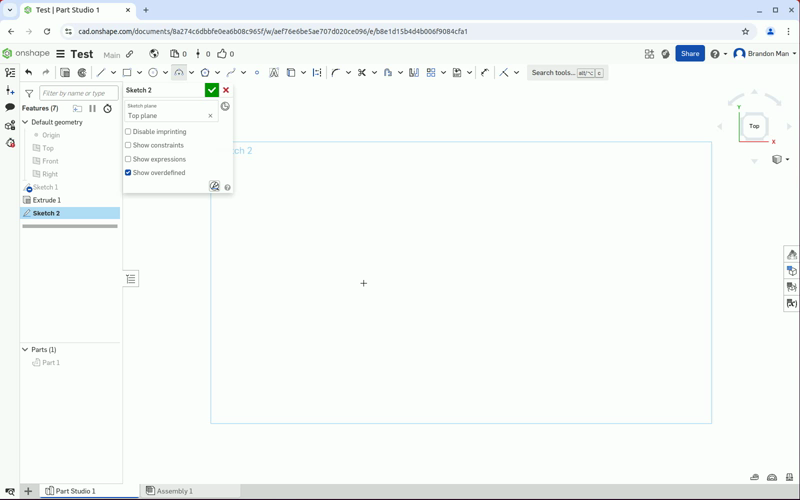
key_down(shift)
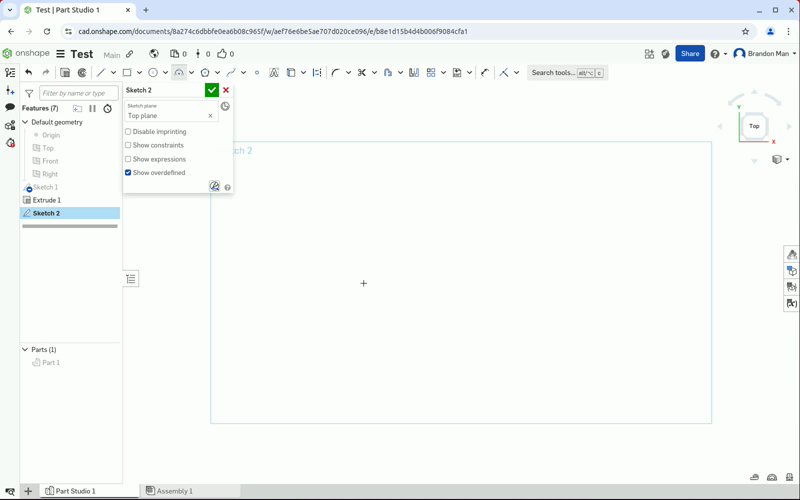
mouse_move(383, 223)
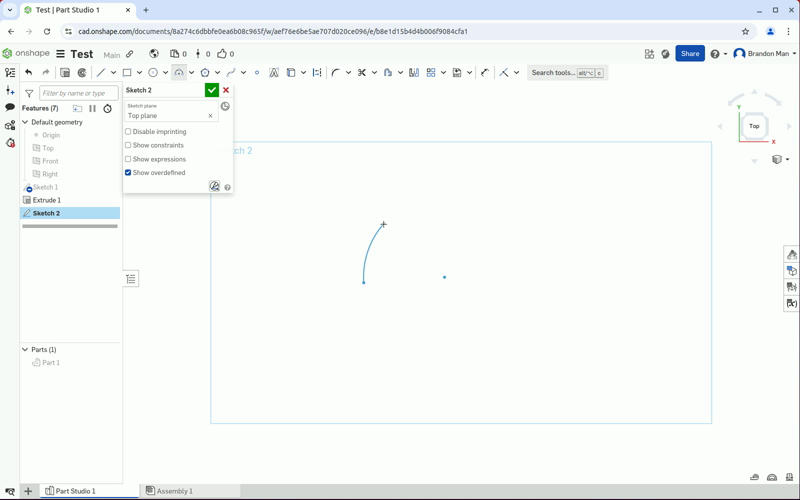
click(383, 223)
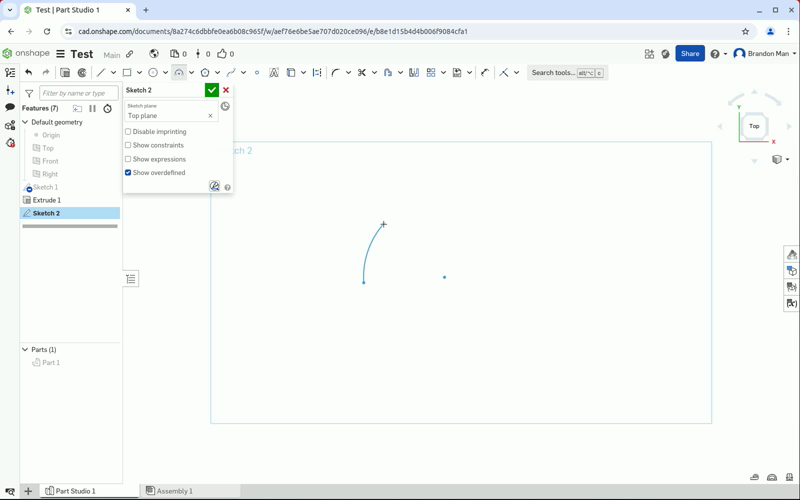
mouse_move(558, 316)
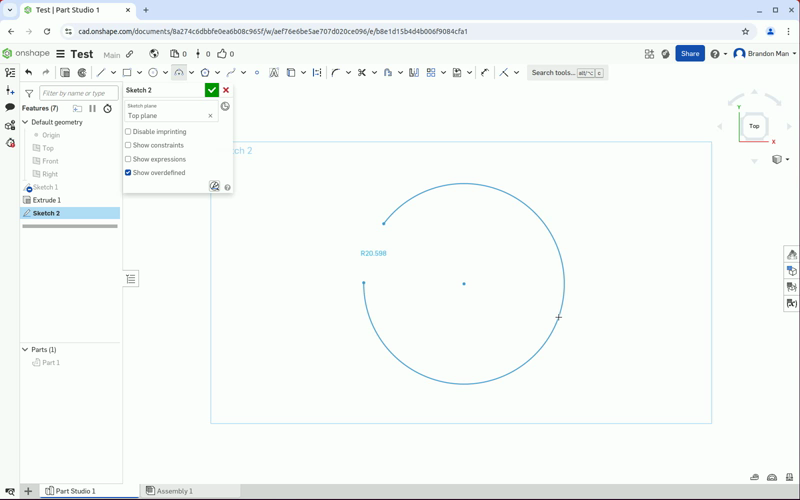
click(558, 316)
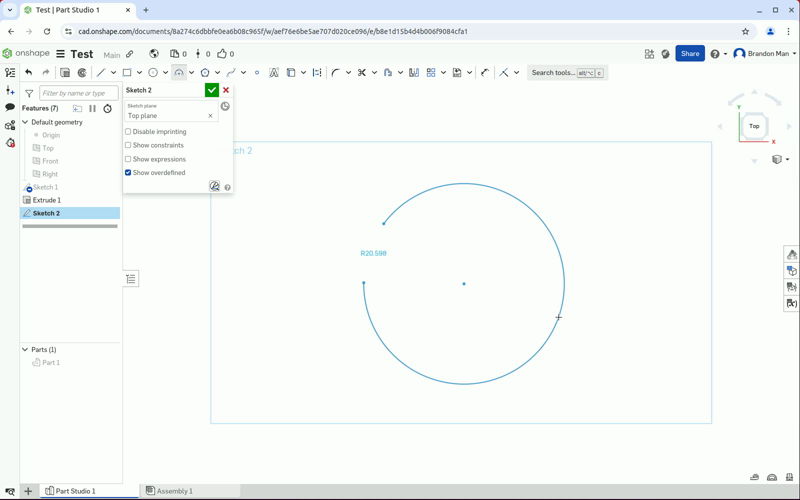
key_up(shift)
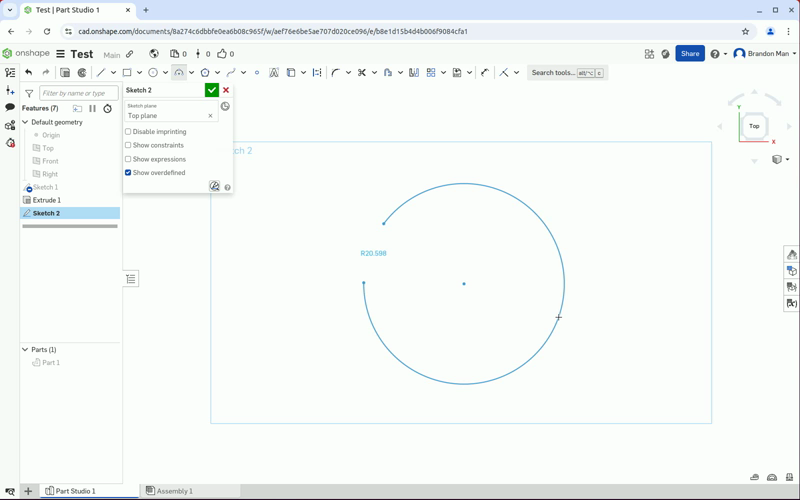
key(esc)
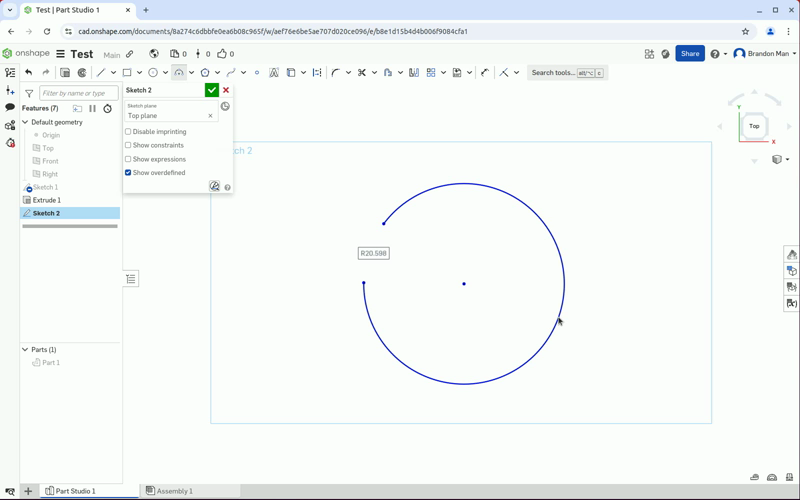
key(l)
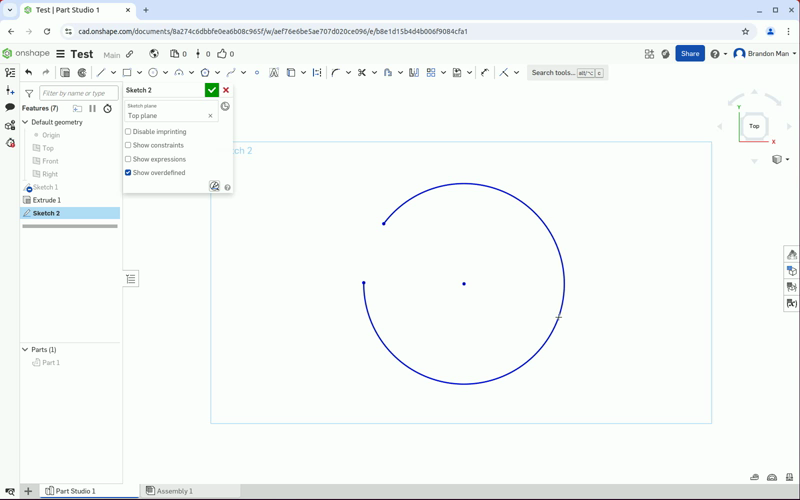
mouse_move(383, 223)
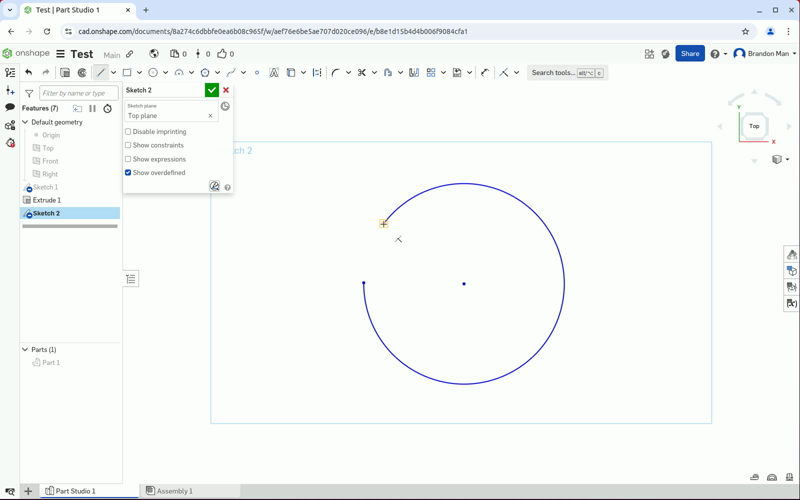
click(383, 223)
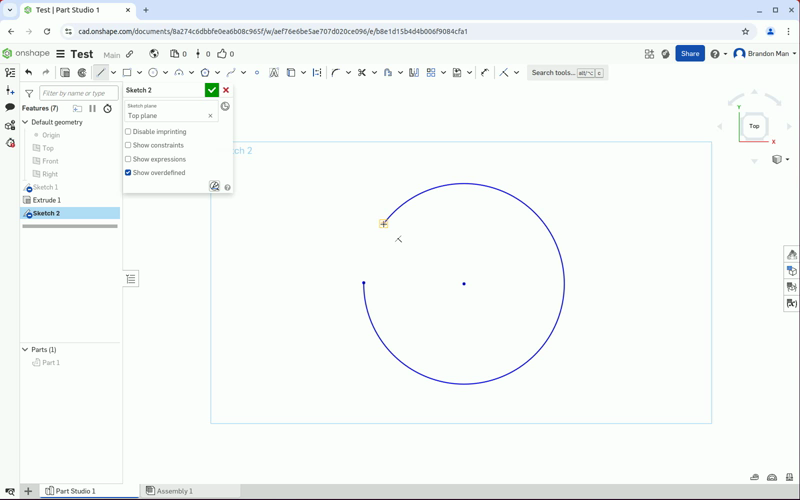
key_down(shift)
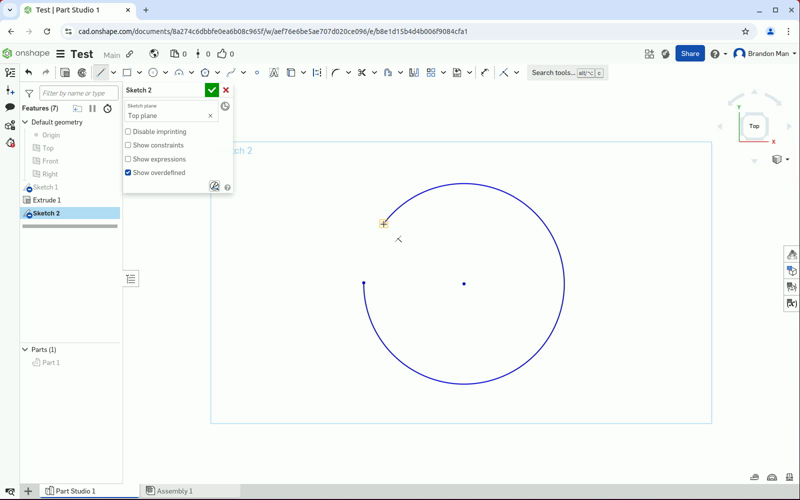
mouse_move(414, 223)
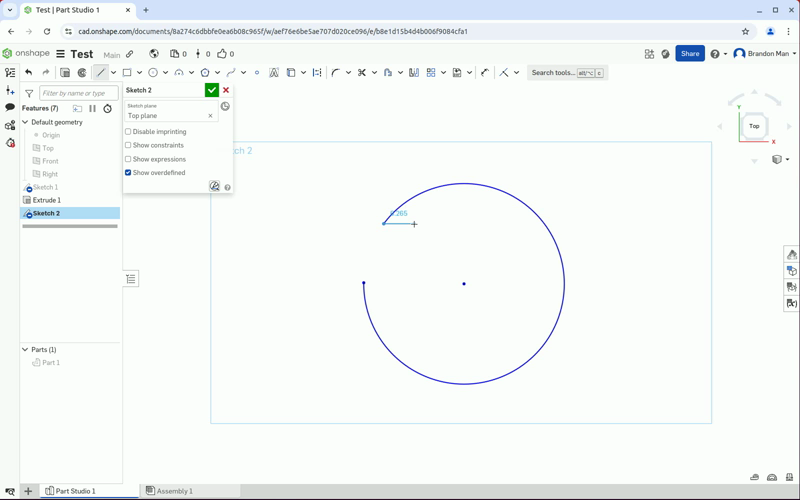
mouse_move(402, 239)
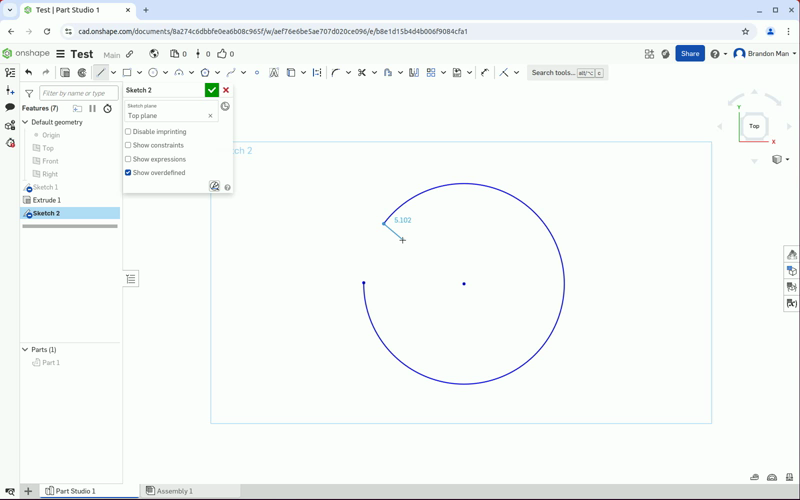
click(402, 239)
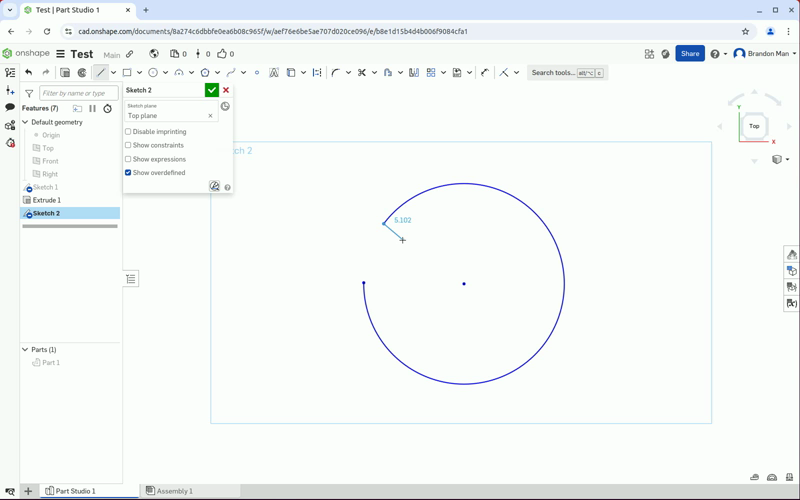
key_up(shift)
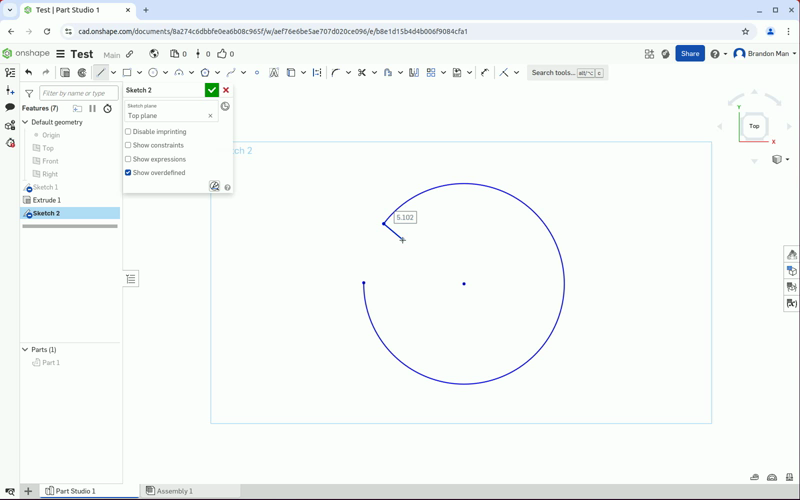
key(esc)
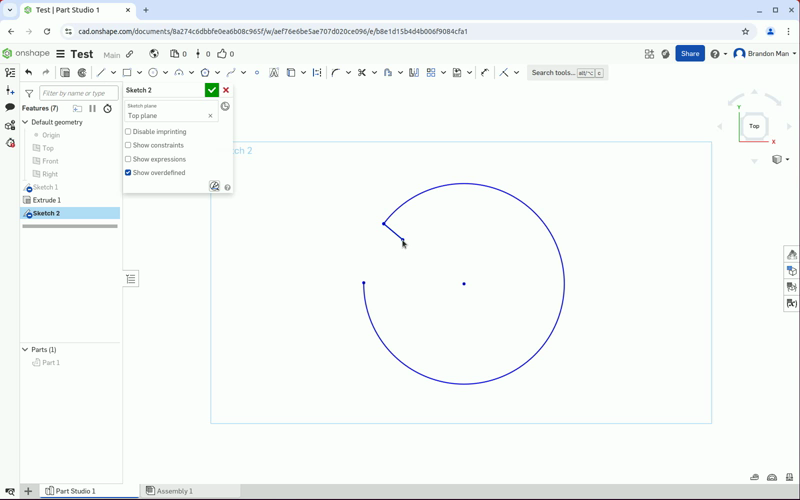
key(a)
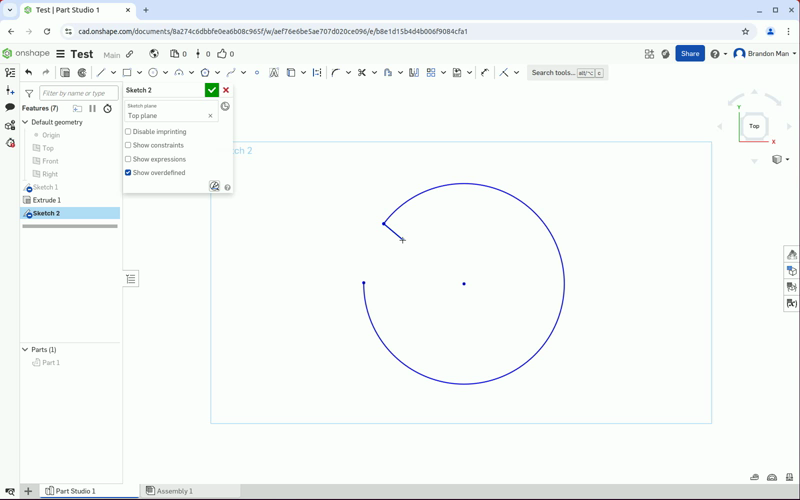
mouse_move(402, 239)
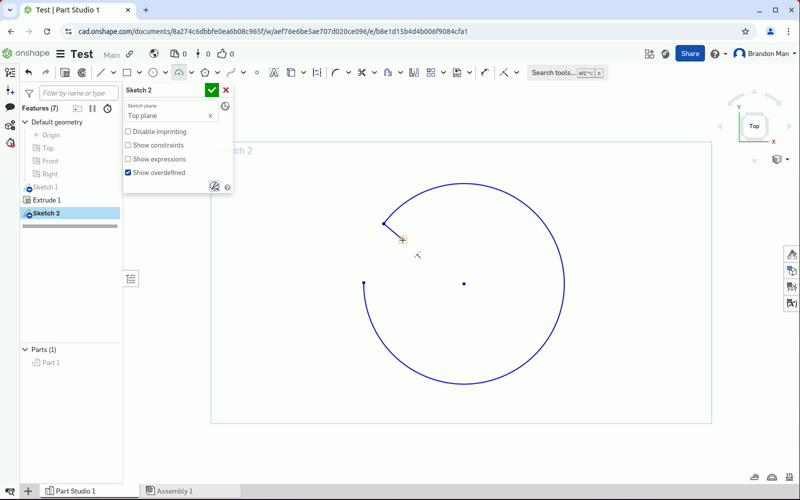
click(402, 239)
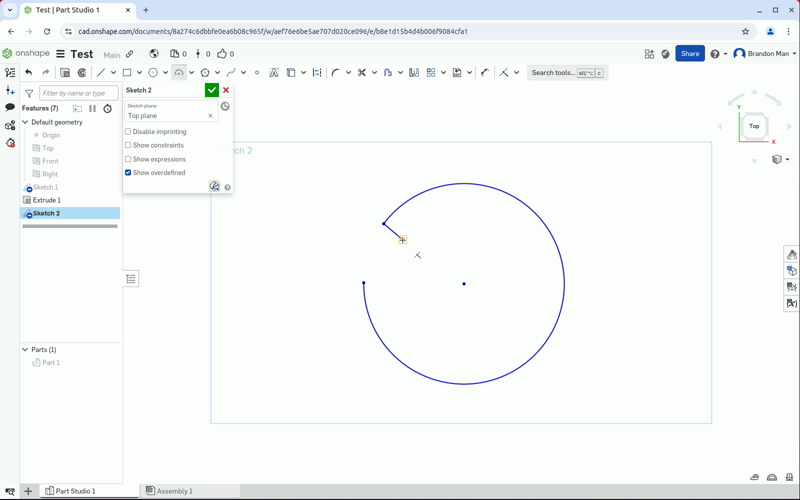
key_down(shift)
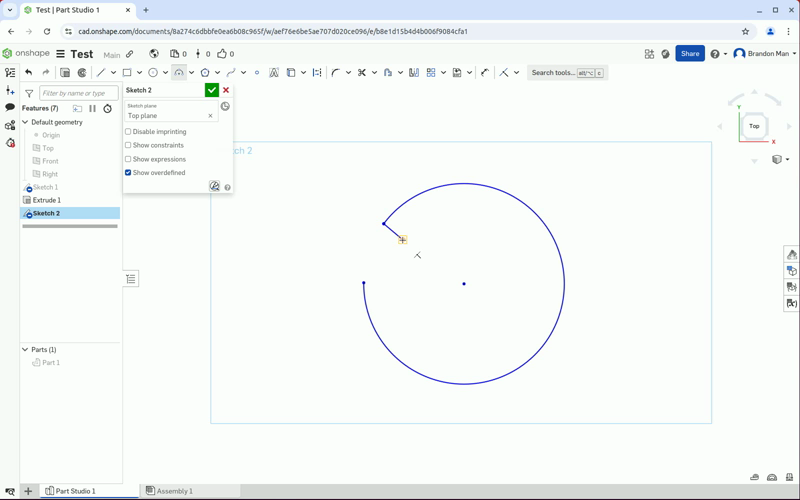
mouse_move(388, 282)
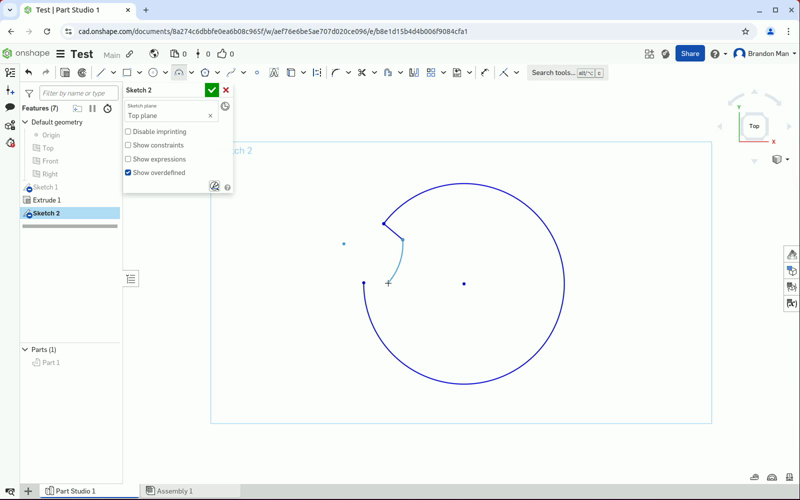
click(388, 282)
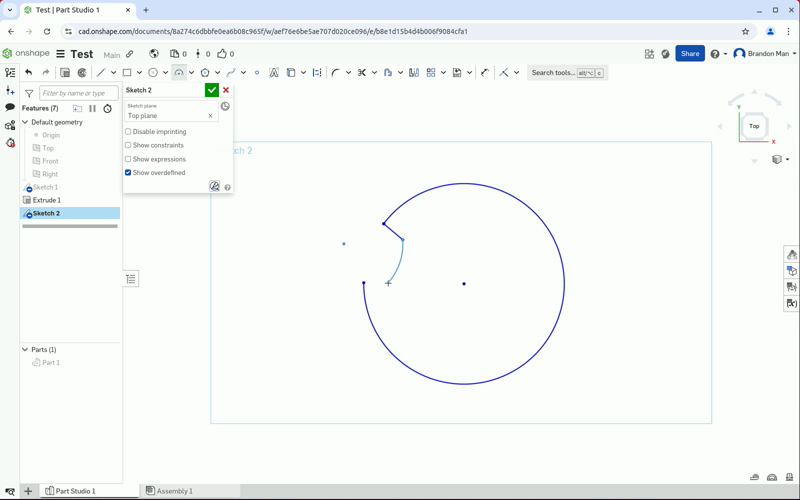
mouse_move(529, 306)
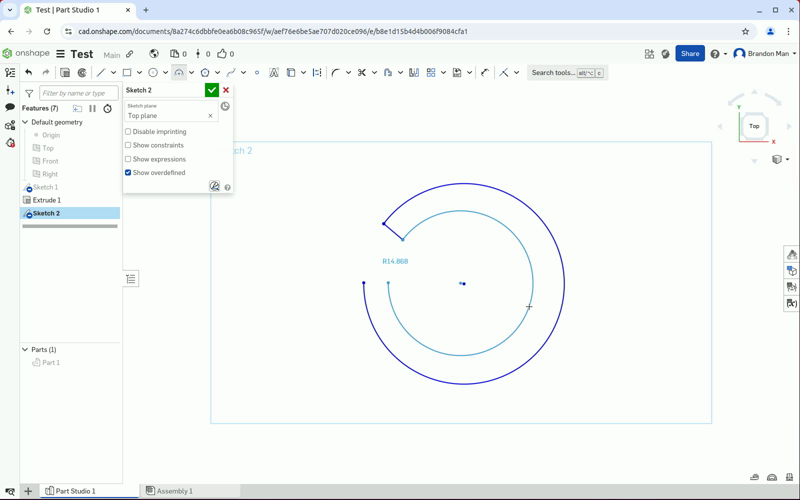
click(529, 306)
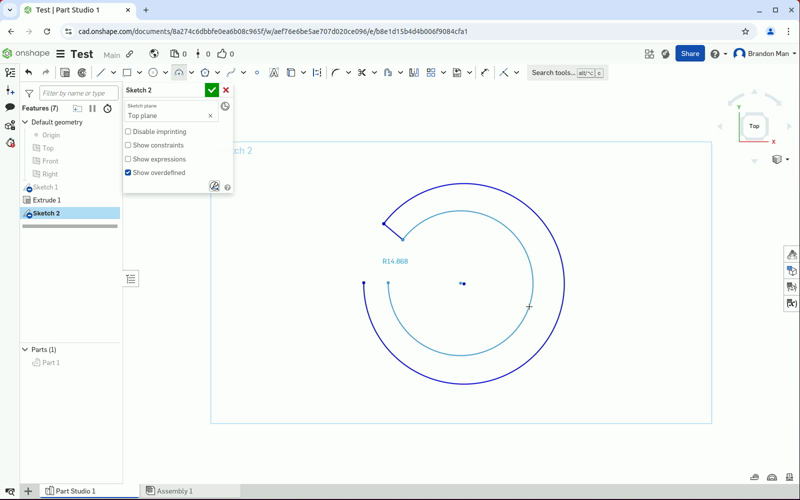
key_up(shift)
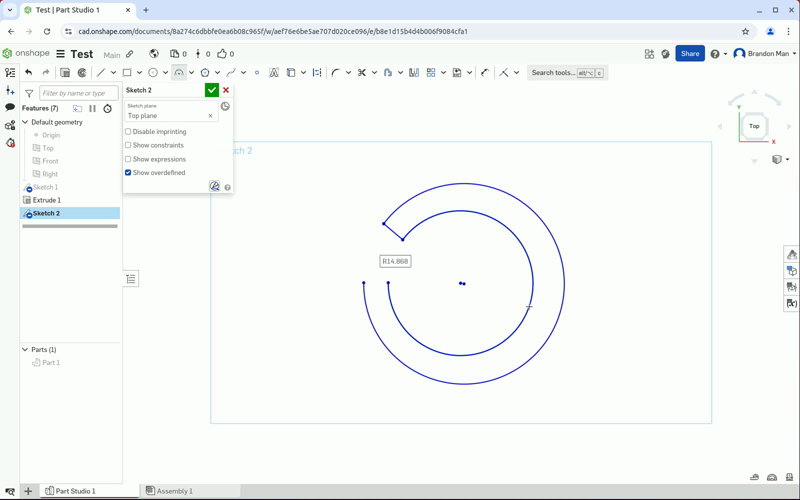
key(esc)
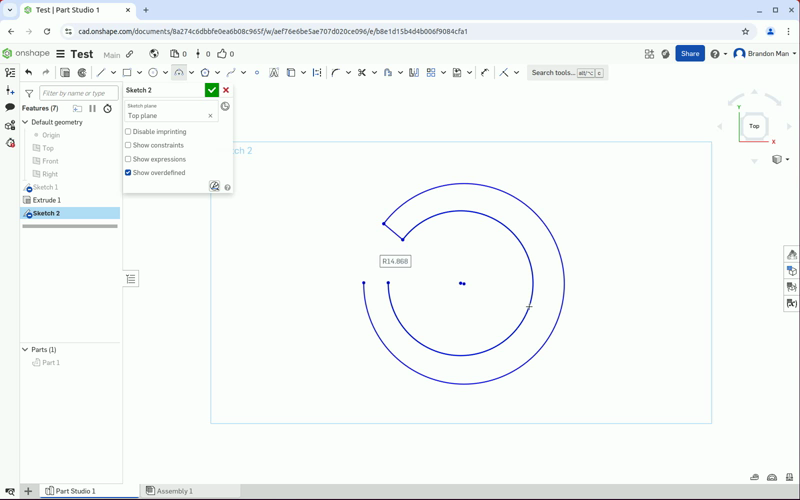
key(l)
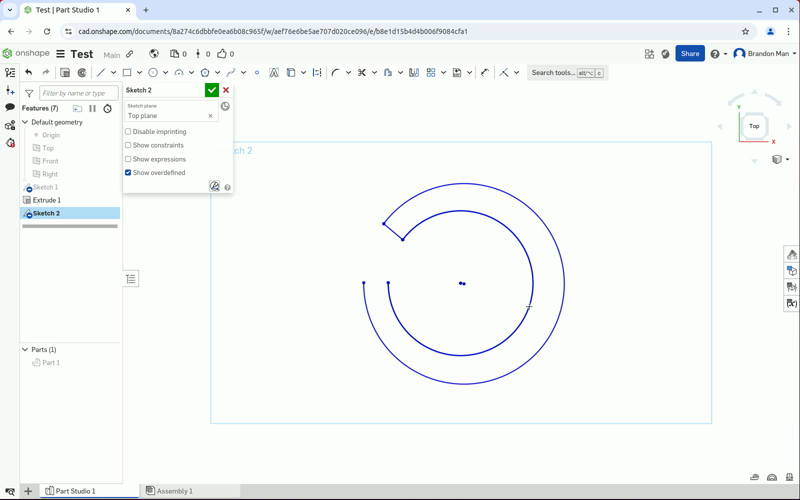
mouse_move(388, 282)
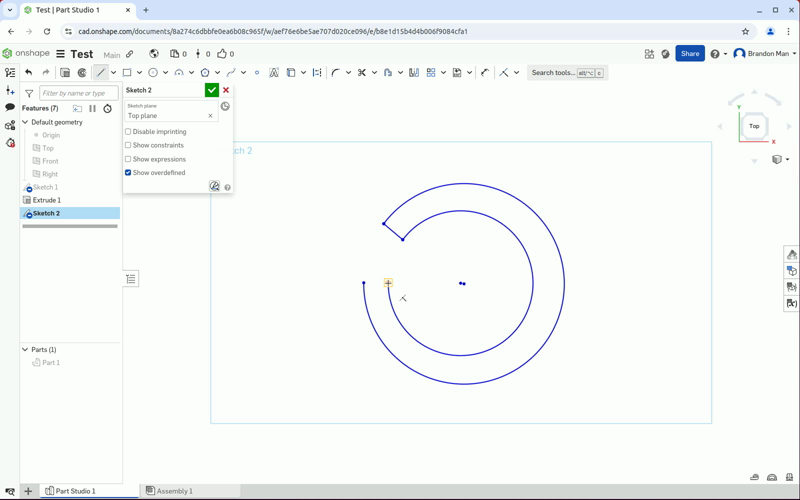
click(388, 282)
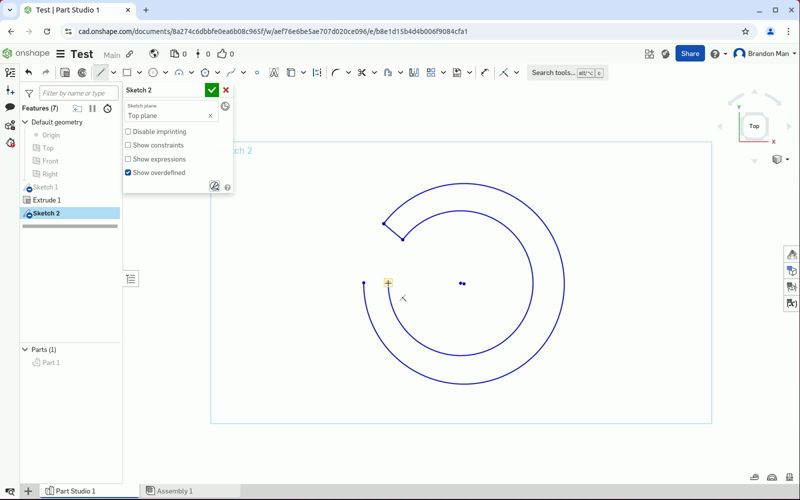
mouse_move(418, 282)
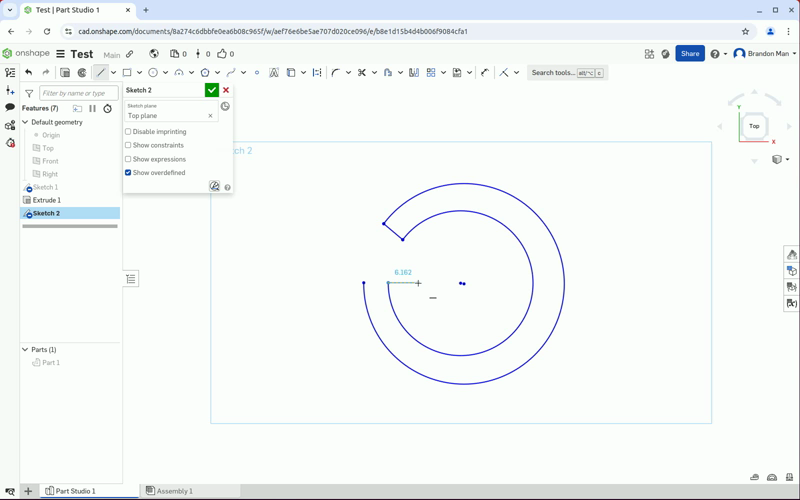
key_down(shift)
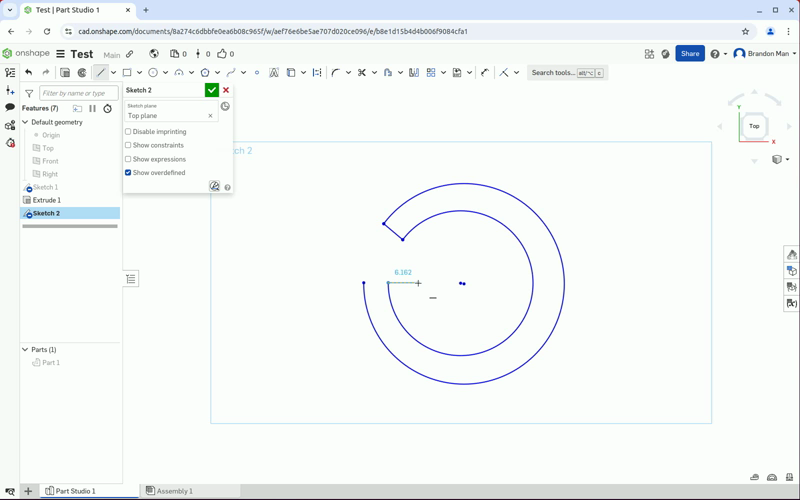
mouse_move(363, 282)
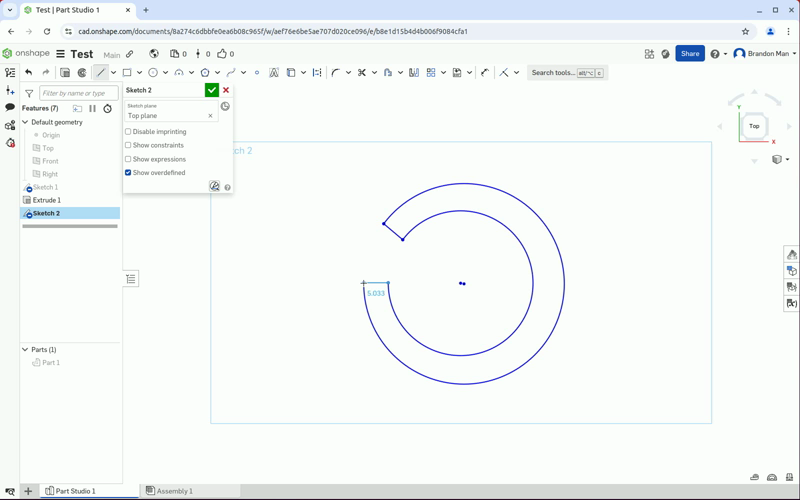
key_up(shift)
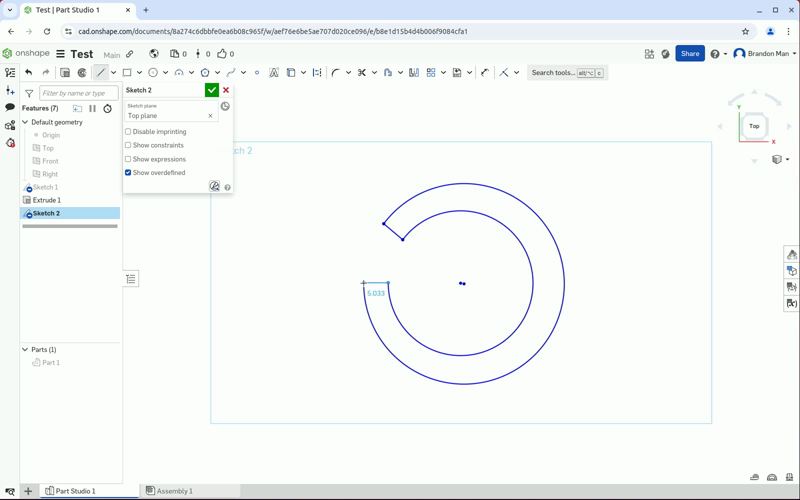
click(363, 282)
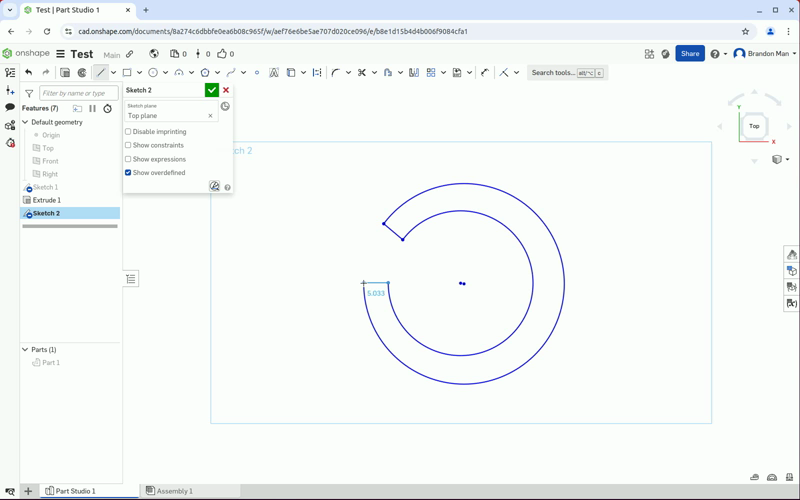
key(esc)
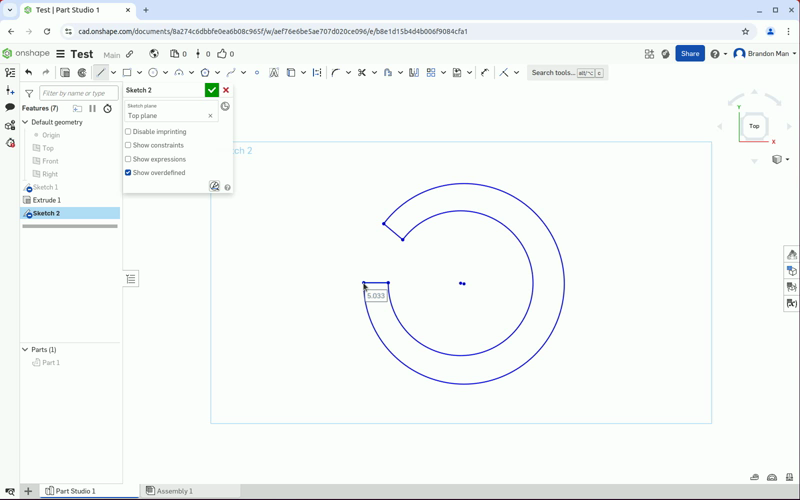
mouse_move(441, 368)
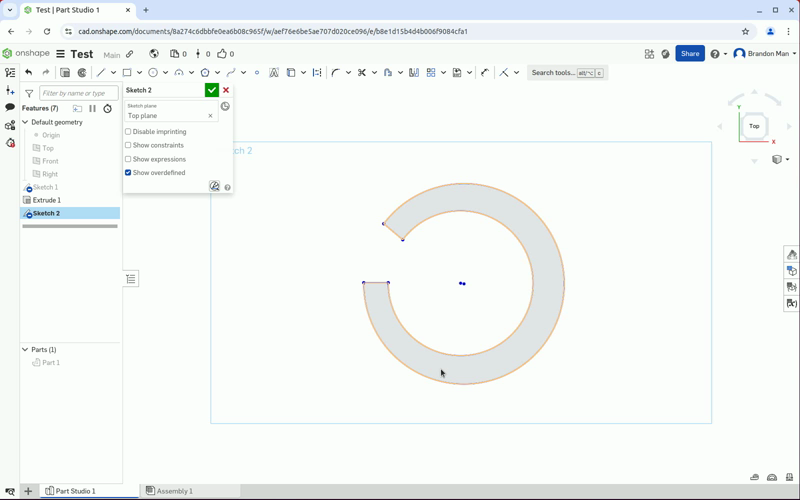
click(441, 368)
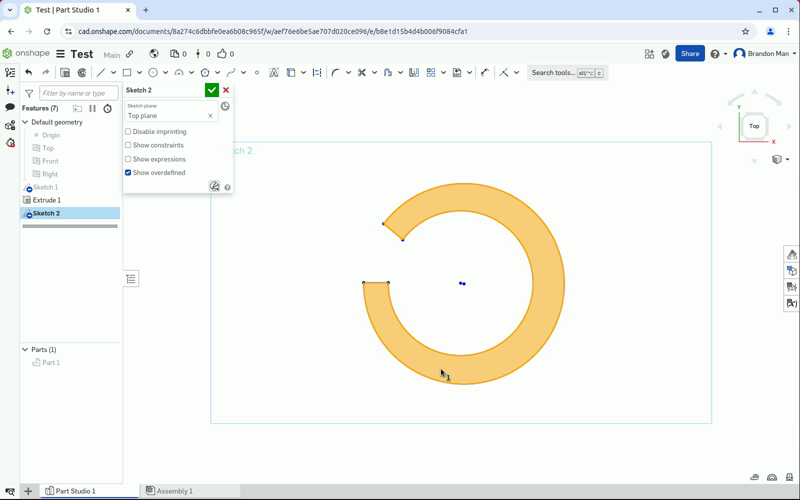
mouse_move(73, 352)
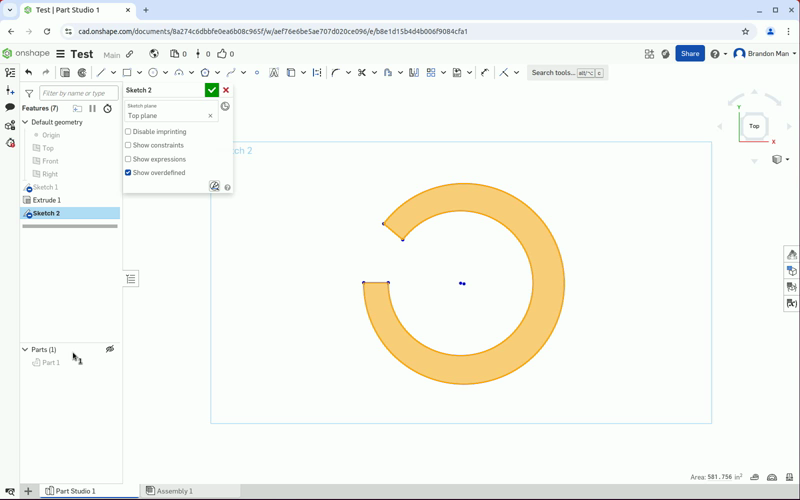
key(shift+y)
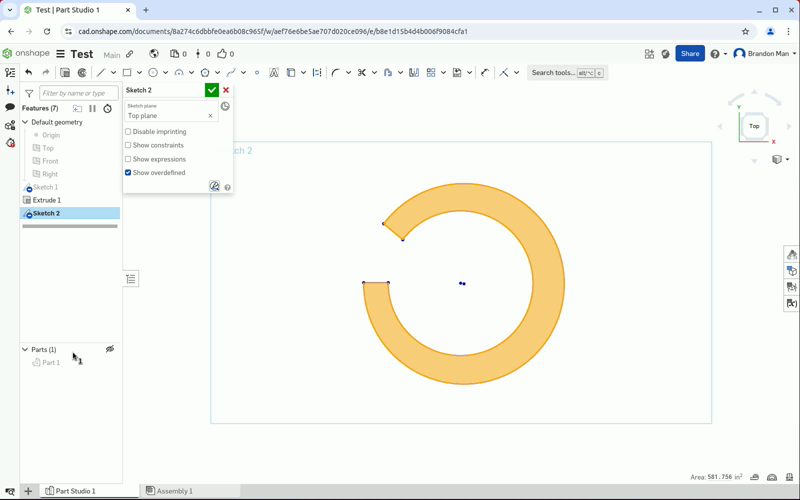
key(shift+e)
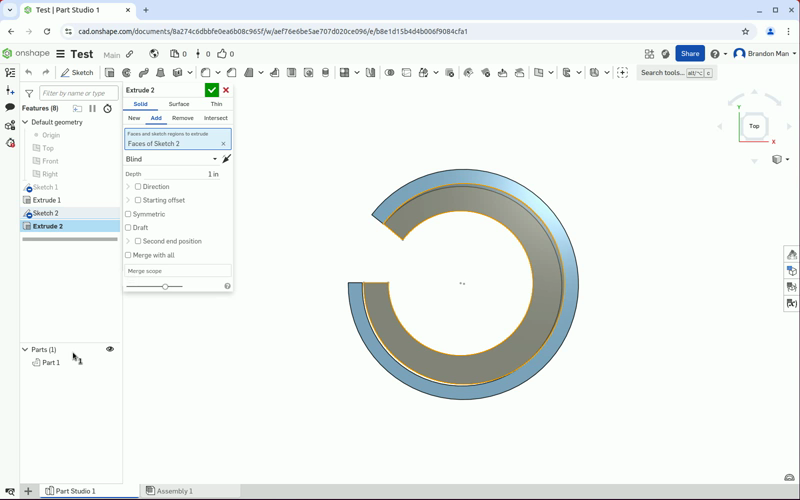
mouse_move(143, 106)
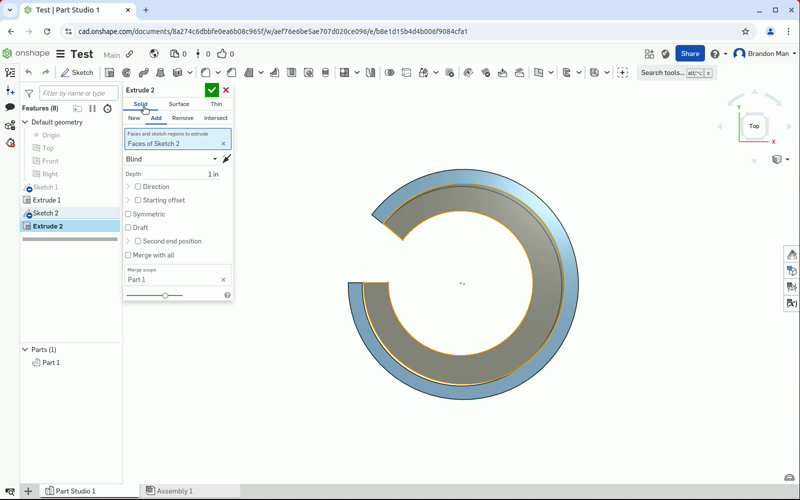
click(143, 106)
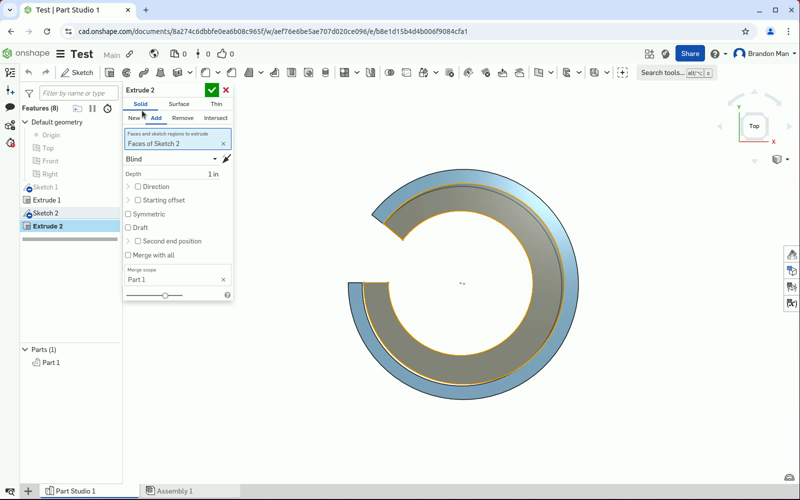
mouse_move(137, 120)
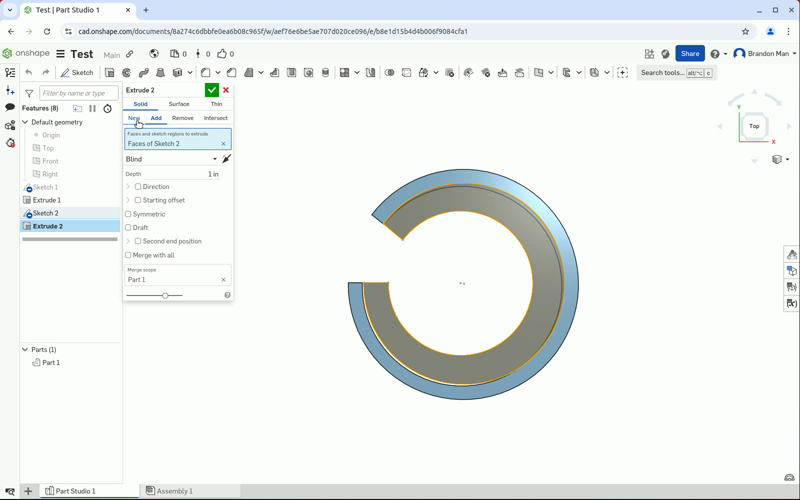
click(137, 120)
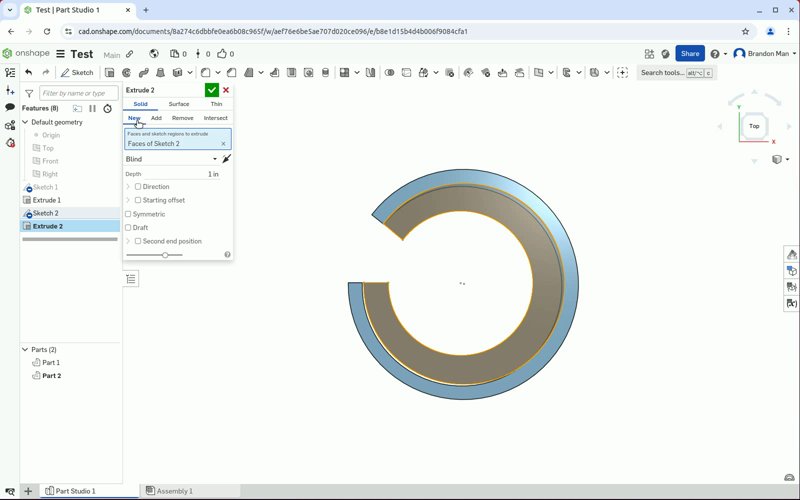
key(tab, 4)
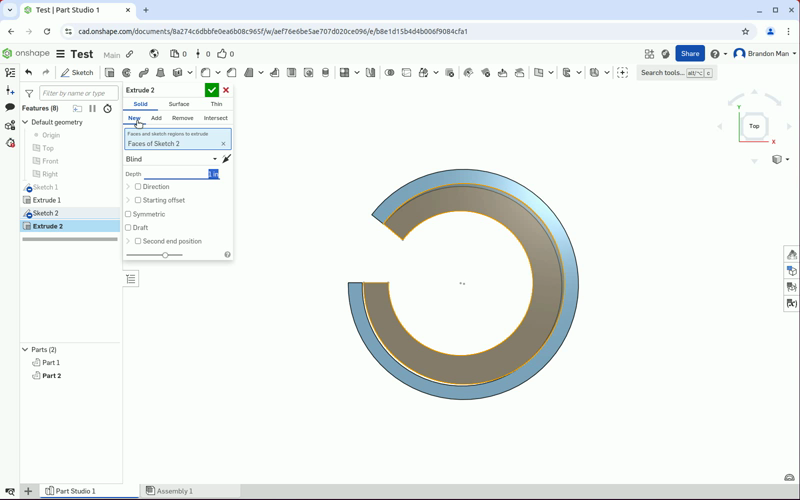
text(6.258)
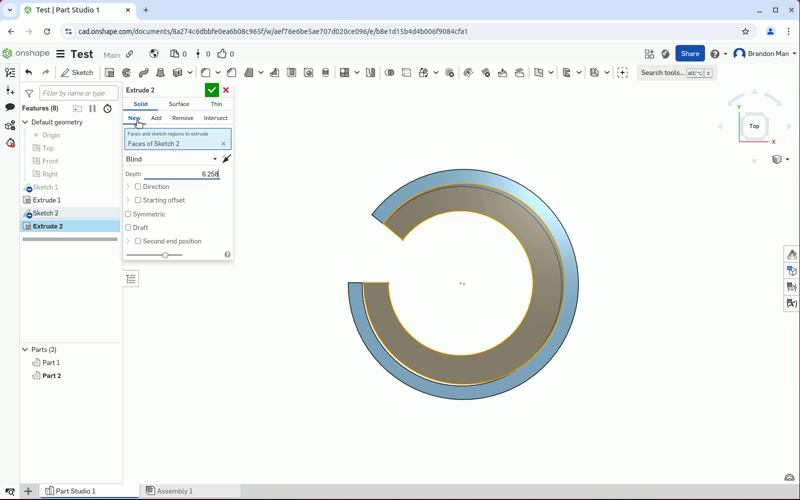
key(enter)
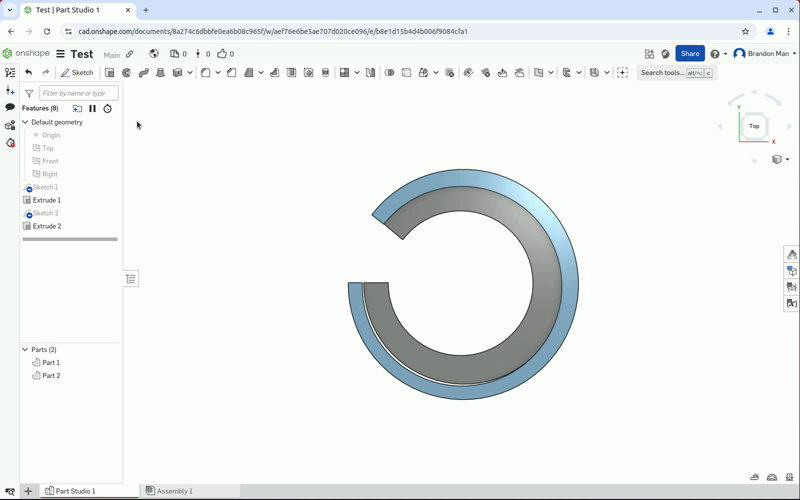
key(shift+h)
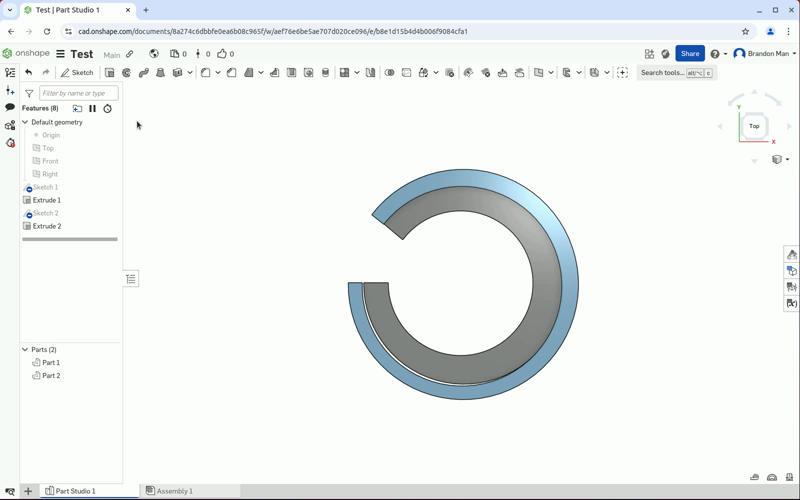
key(shift+h)
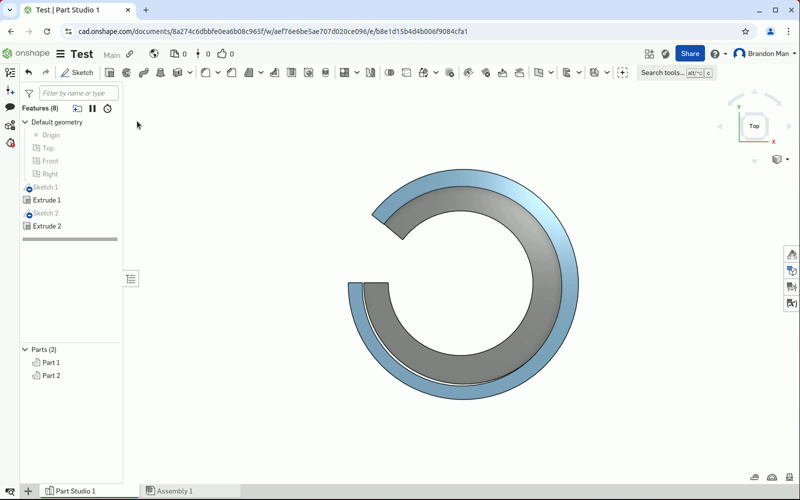
mouse_move(73, 189)
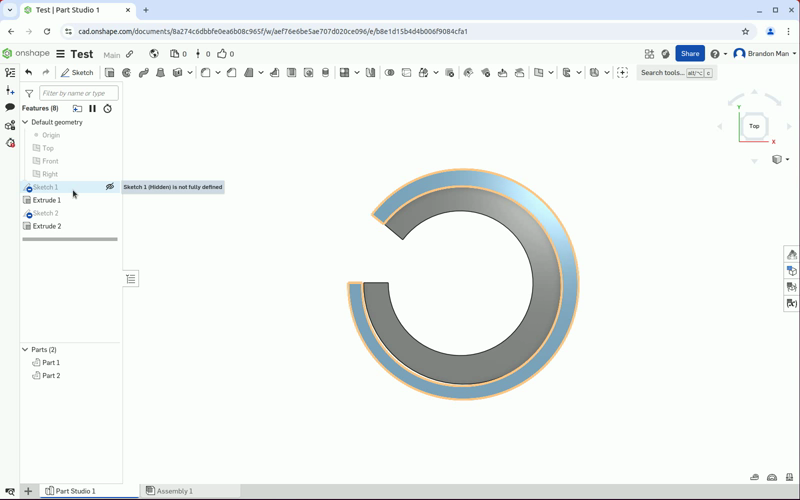
click(73, 189)
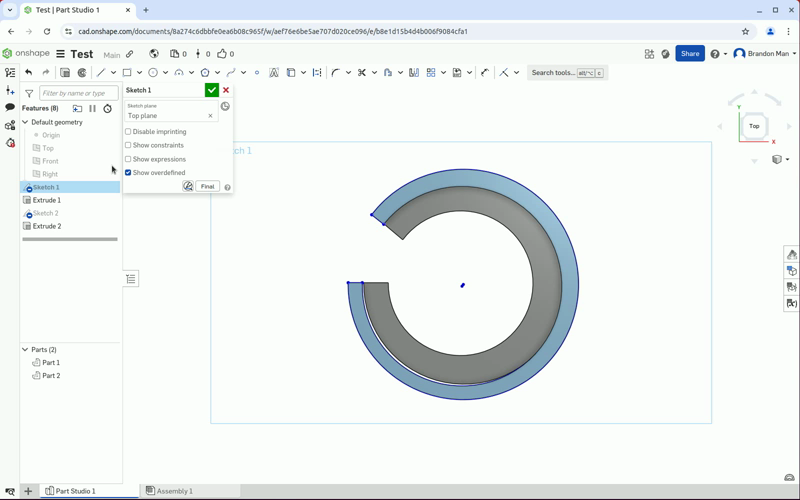
mouse_move(229, 92)
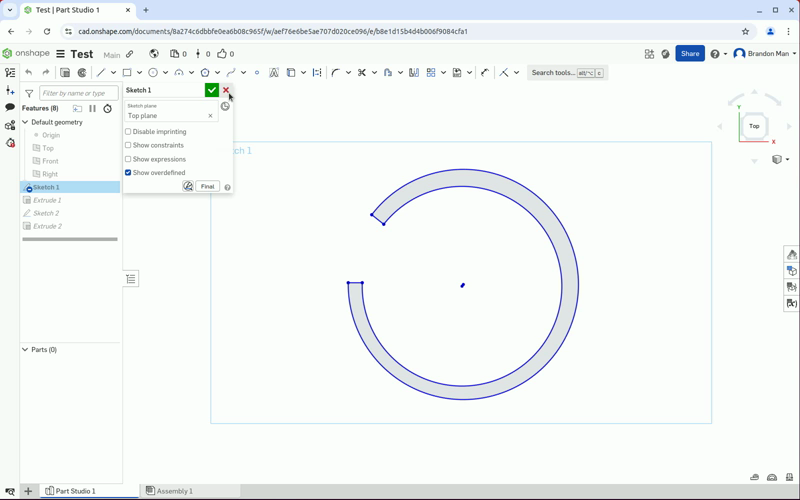
click(229, 92)
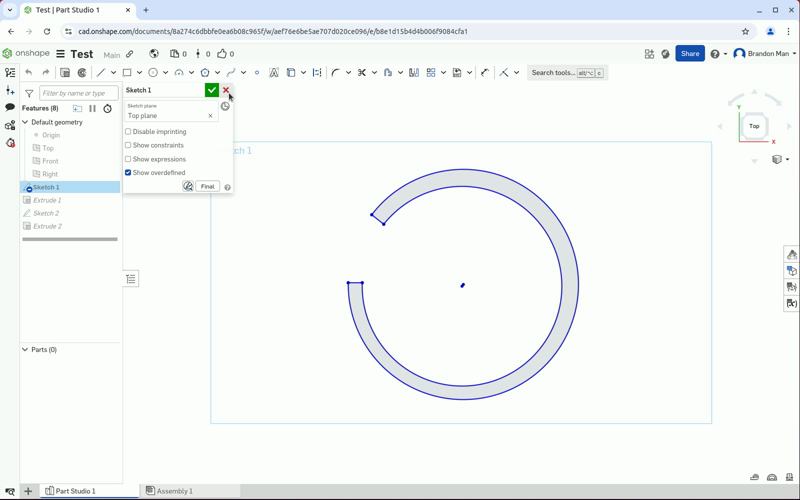
key(shift+s)
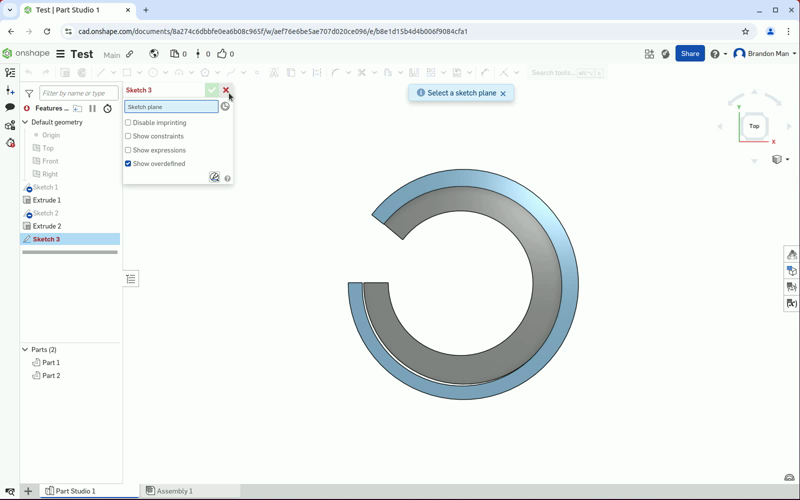
mouse_move(73, 150)
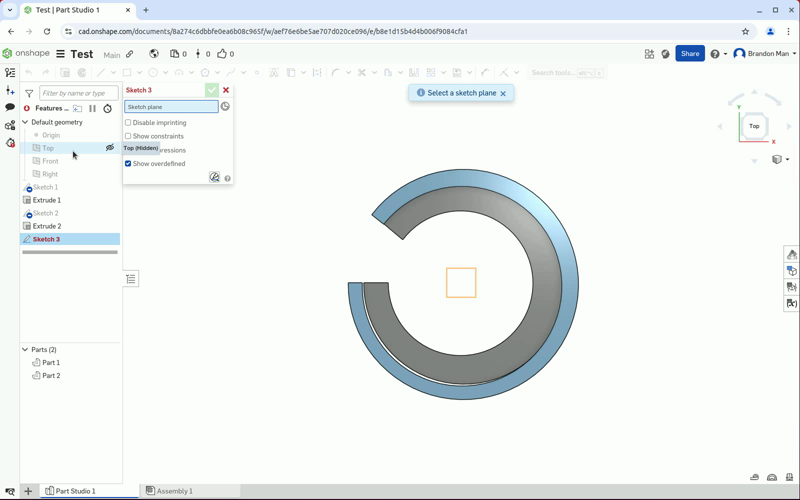
click(73, 150)
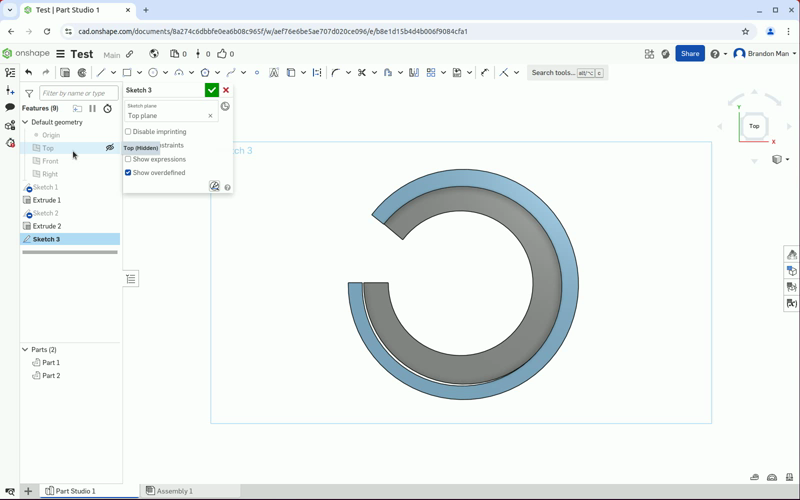
mouse_move(73, 352)
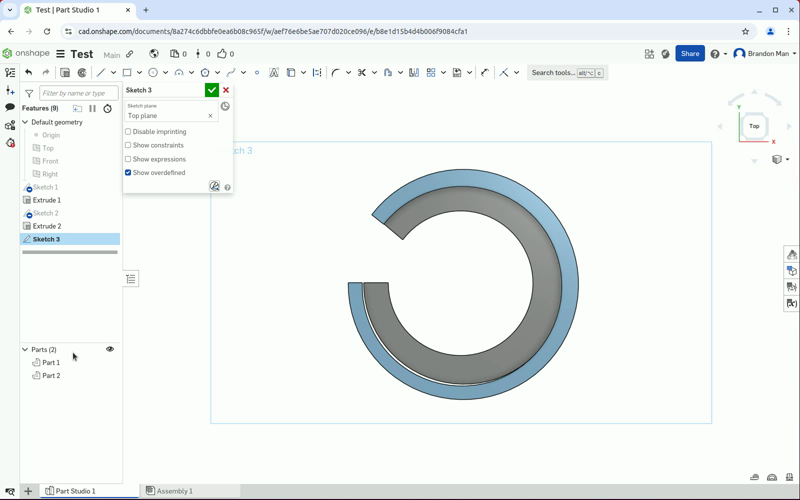
key(y)
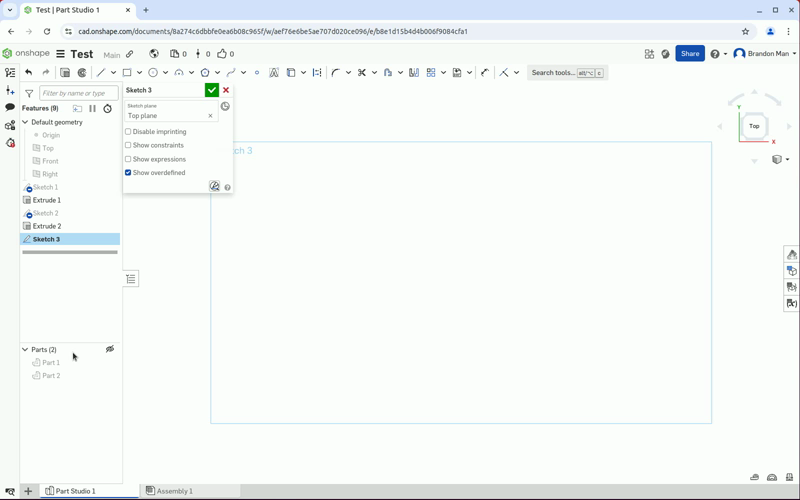
key(a)
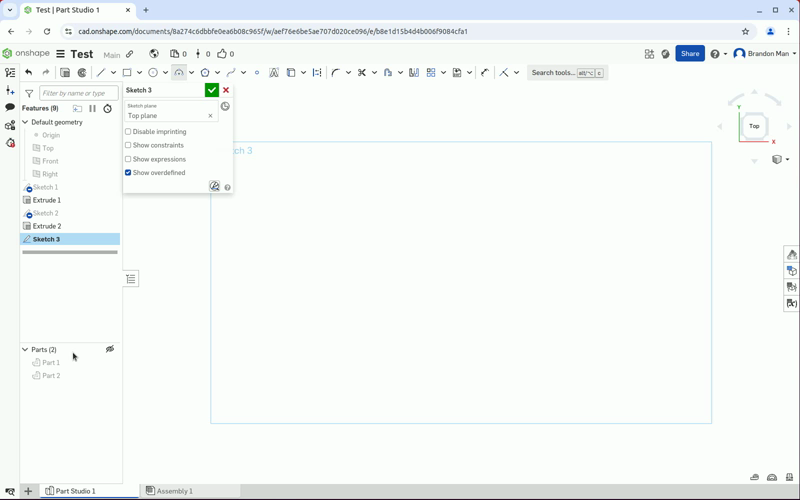
key_down(shift)
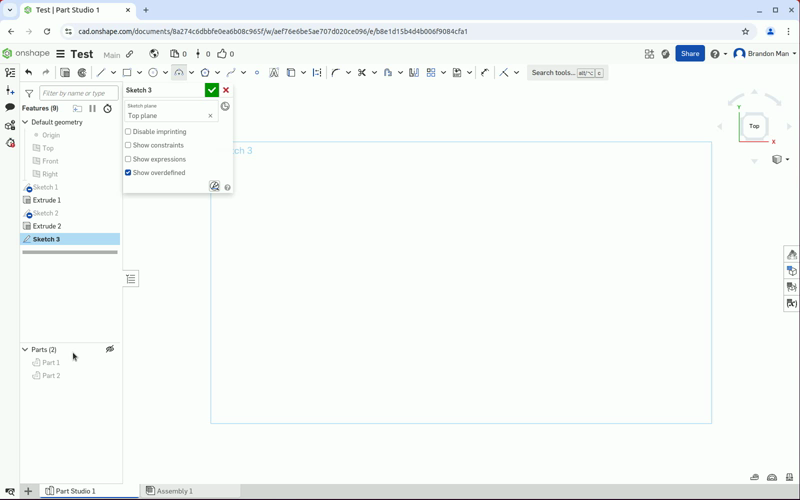
mouse_move(388, 282)
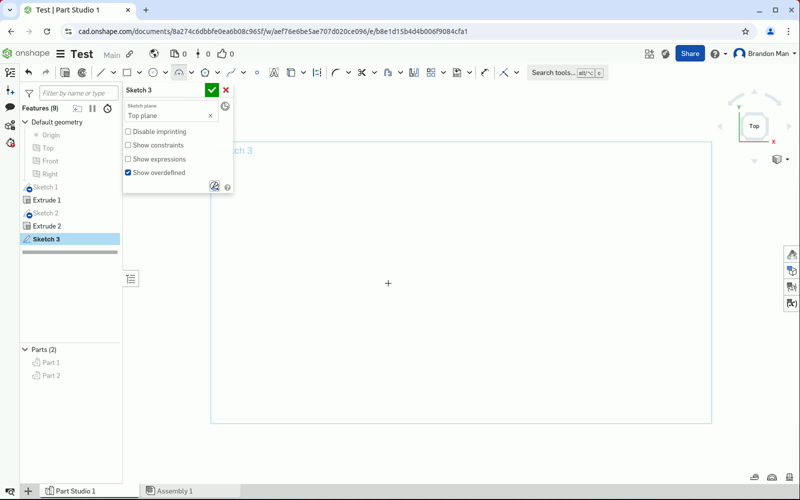
click(388, 282)
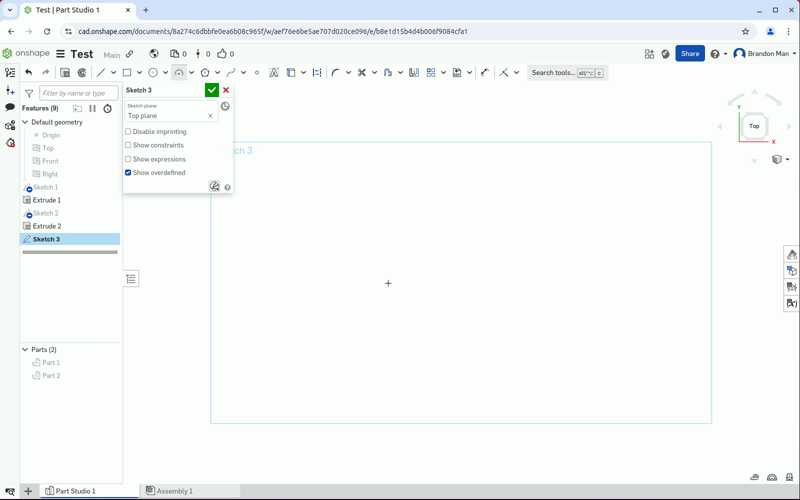
key_up(shift)
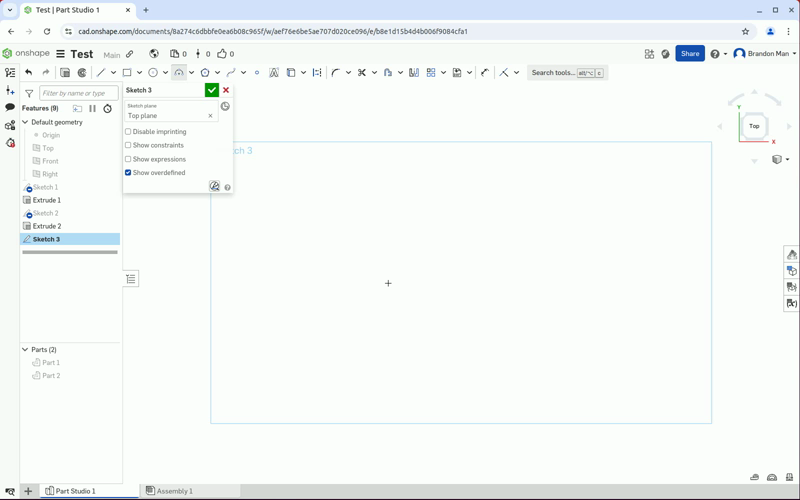
key_down(shift)
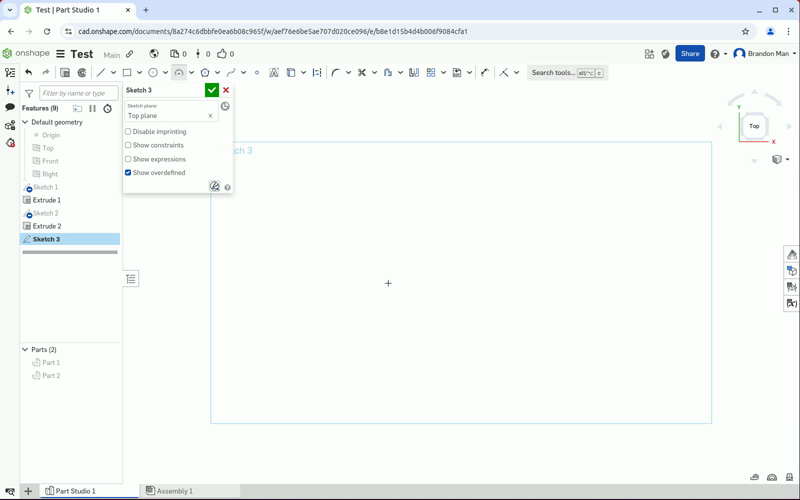
mouse_move(403, 238)
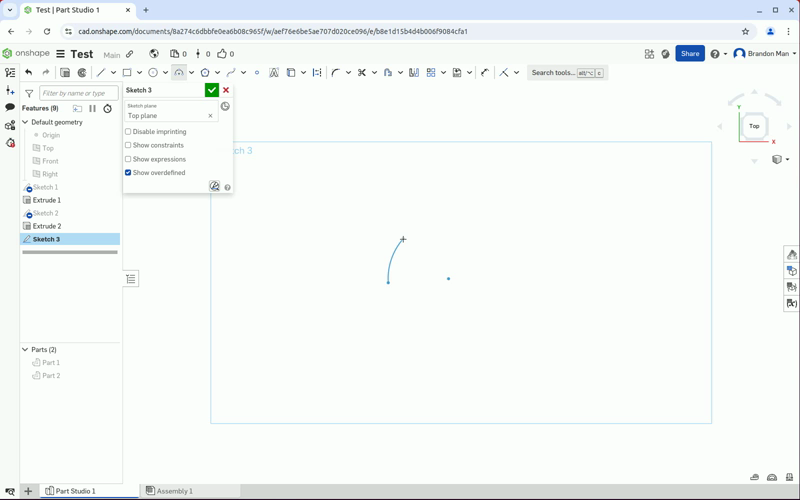
click(403, 238)
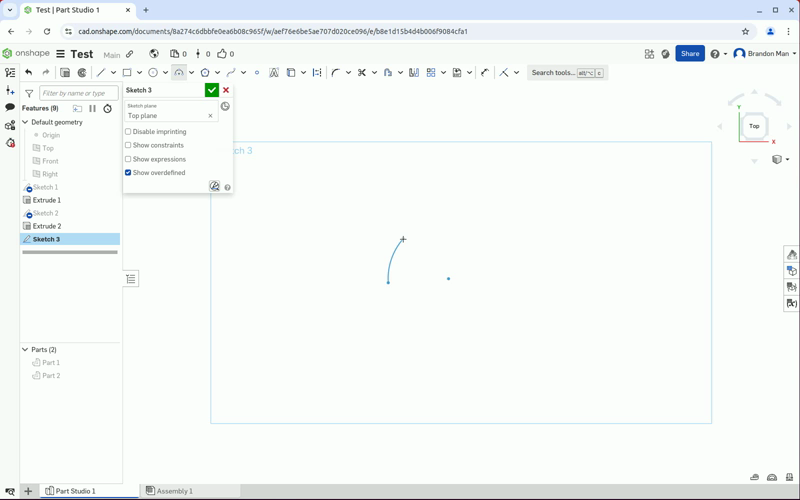
mouse_move(533, 308)
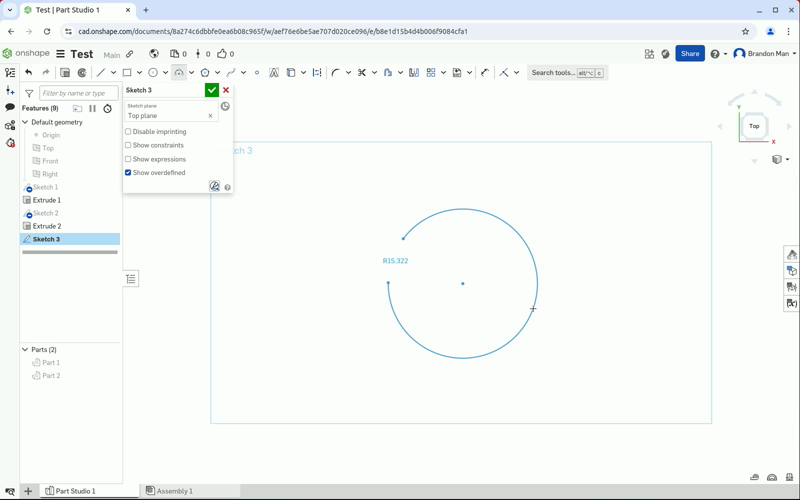
click(533, 308)
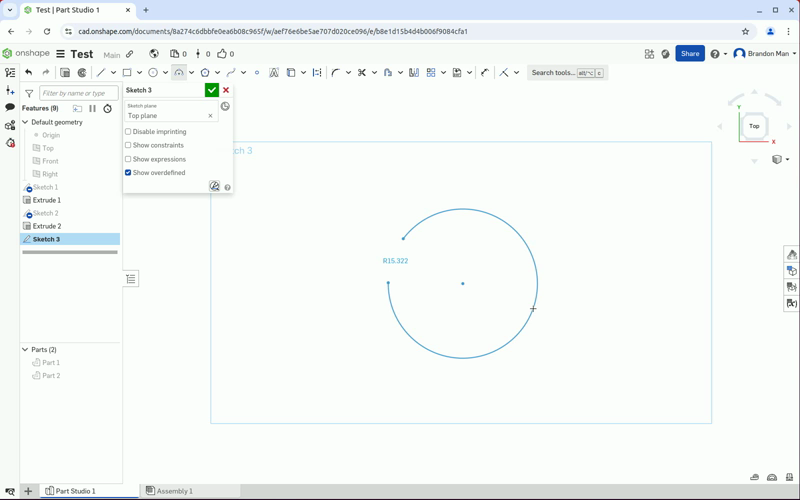
key_up(shift)
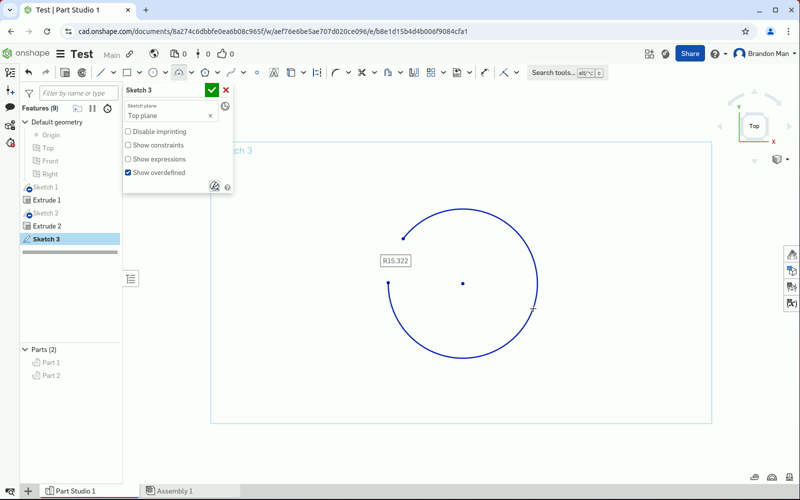
key(esc)
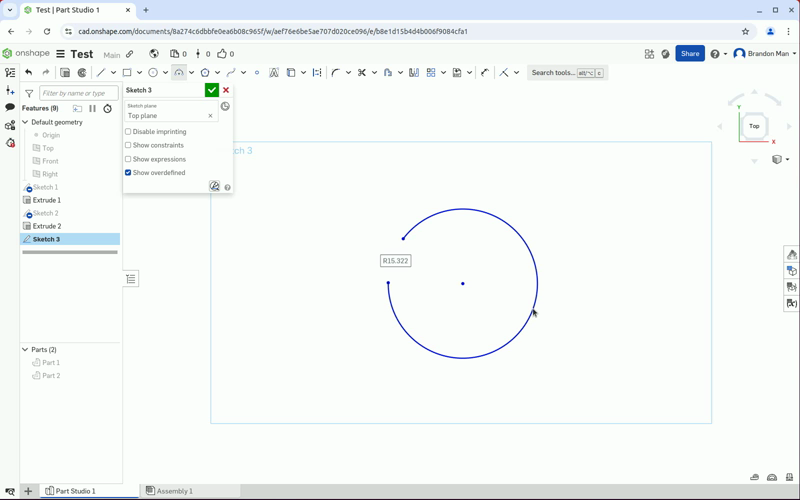
key(l)
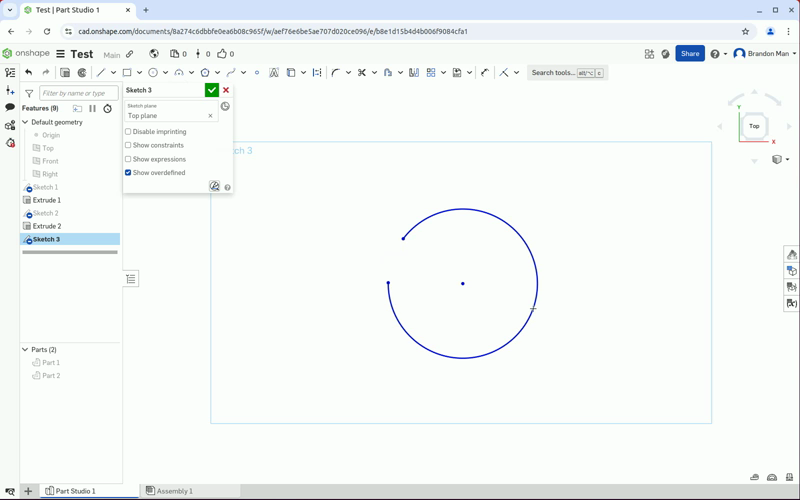
mouse_move(403, 238)
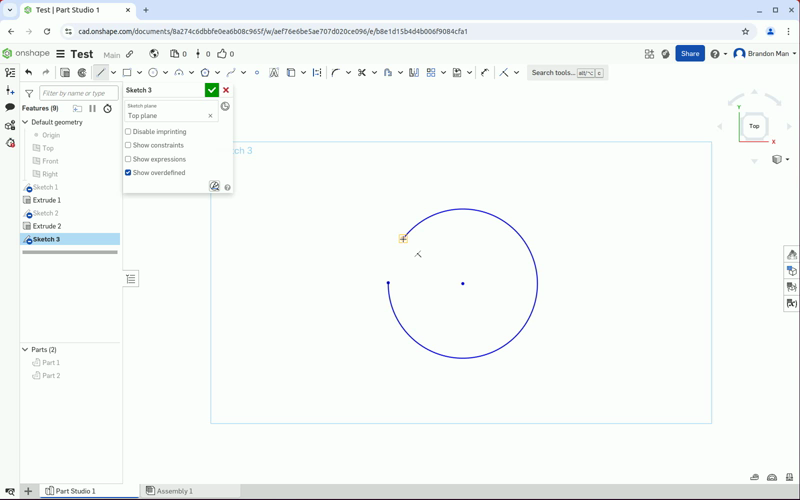
click(403, 238)
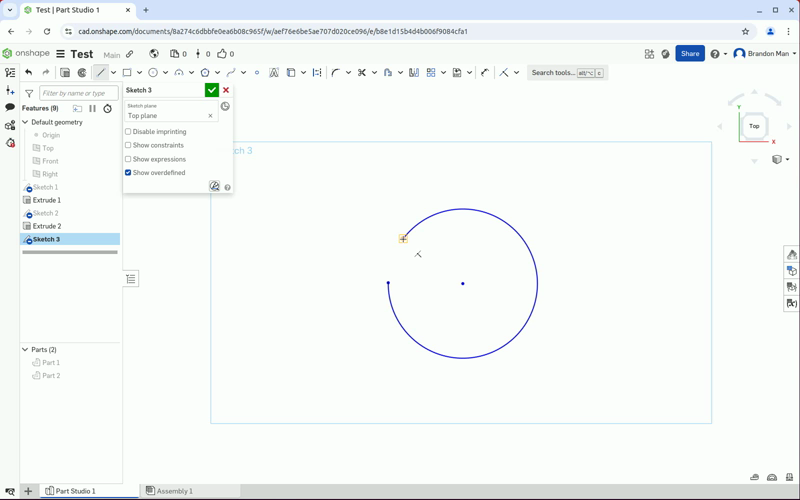
key_down(shift)
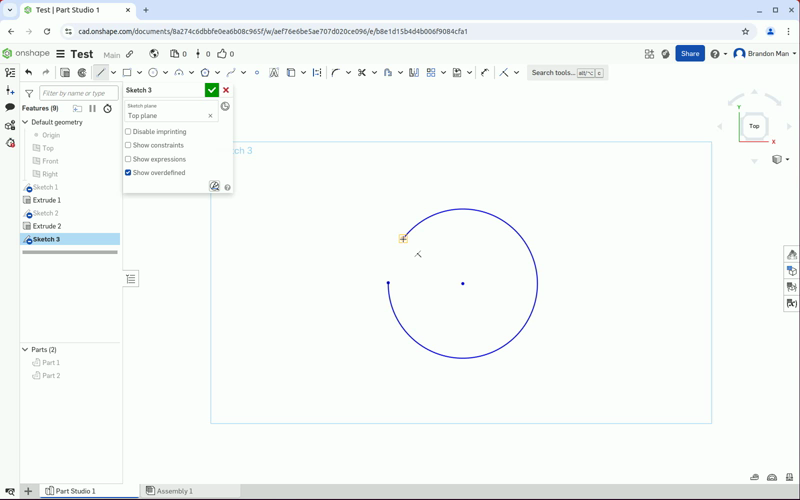
mouse_move(461, 282)
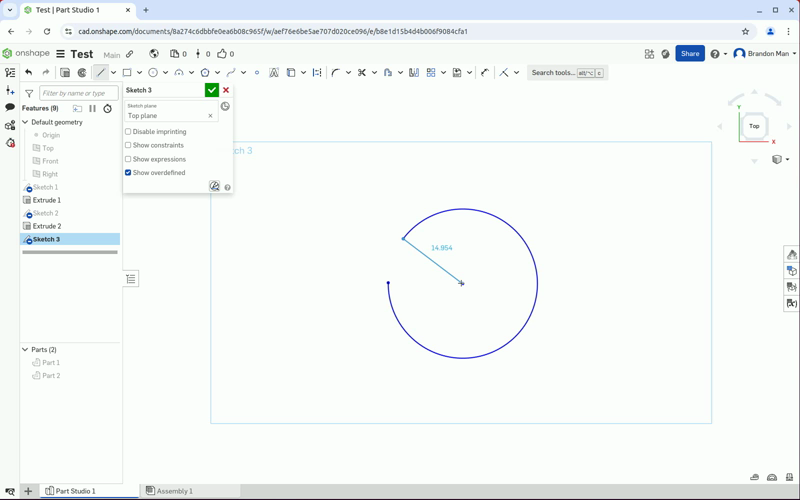
scroll(6)
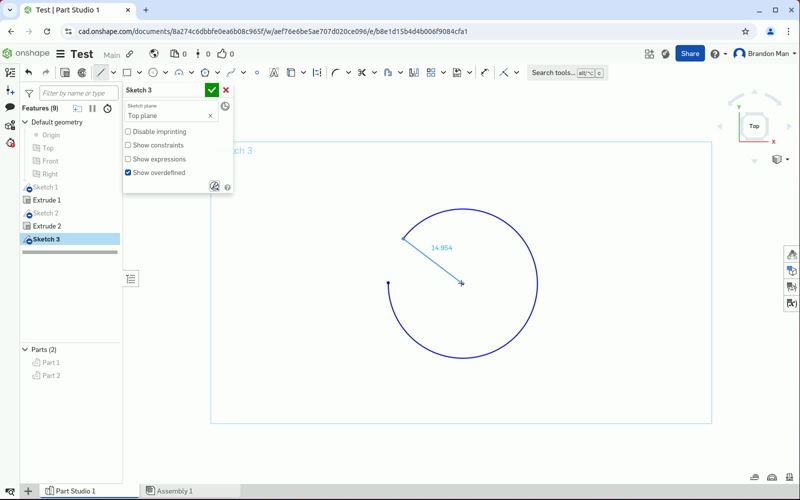
scroll(6)
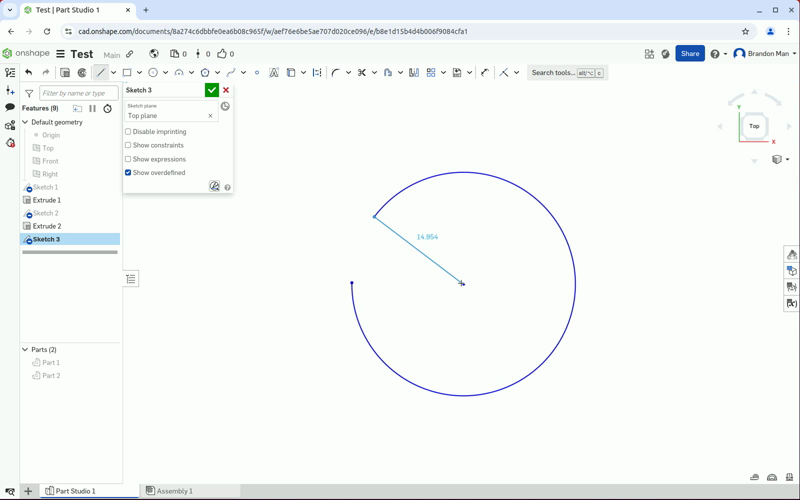
scroll(6)
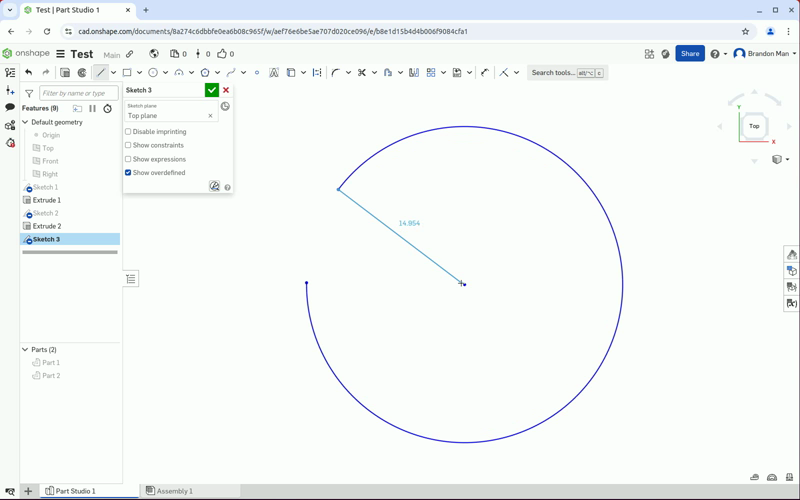
scroll(6)
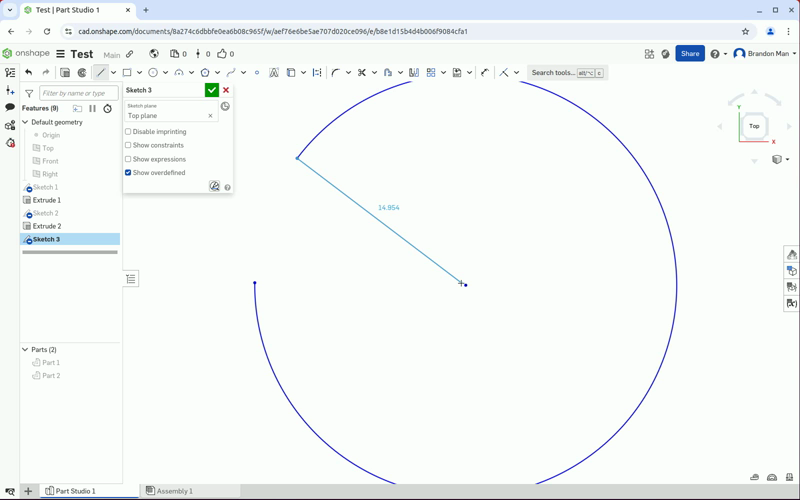
scroll(6)
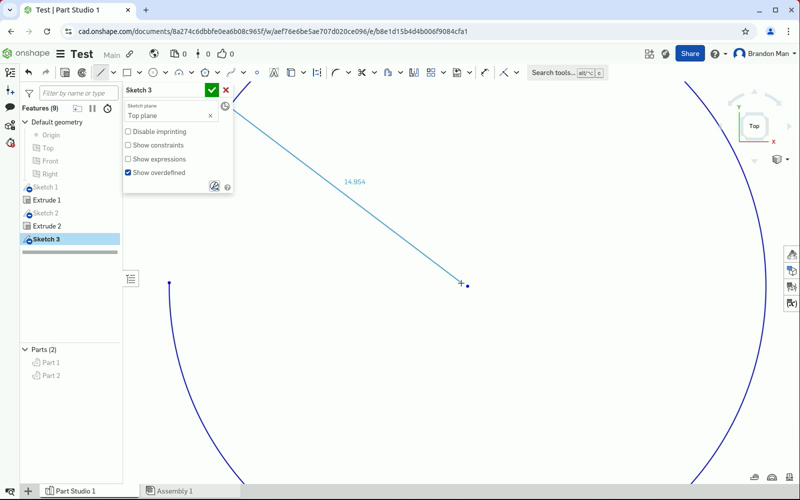
scroll(6)
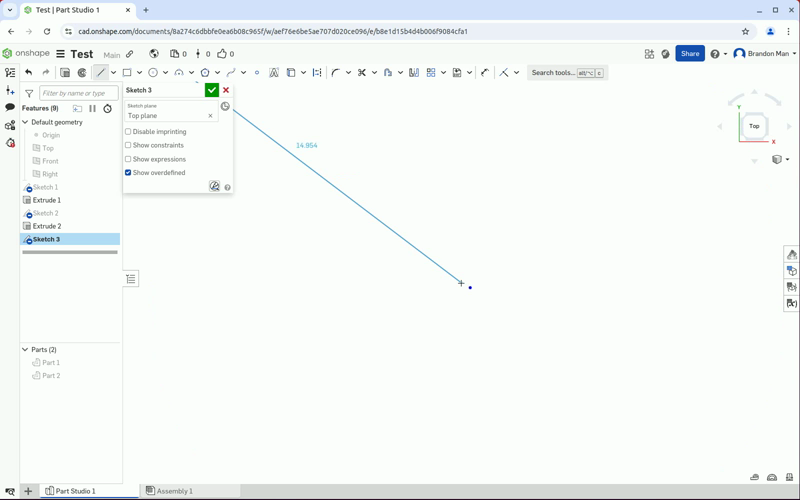
scroll(6)
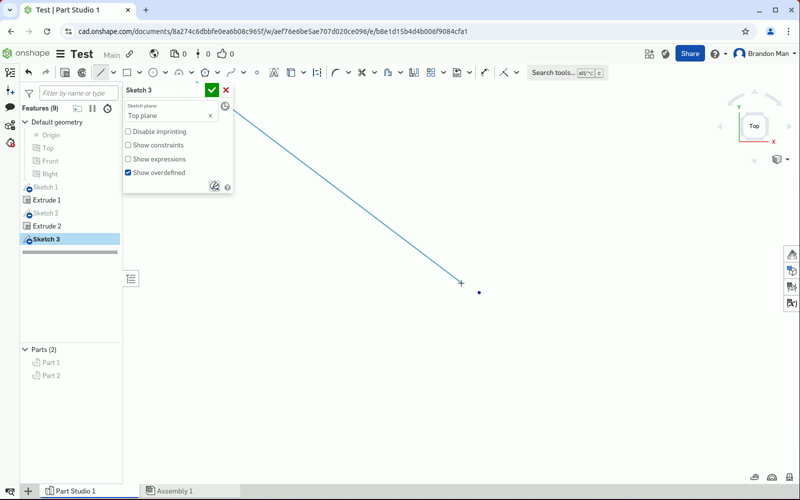
click(461, 282)
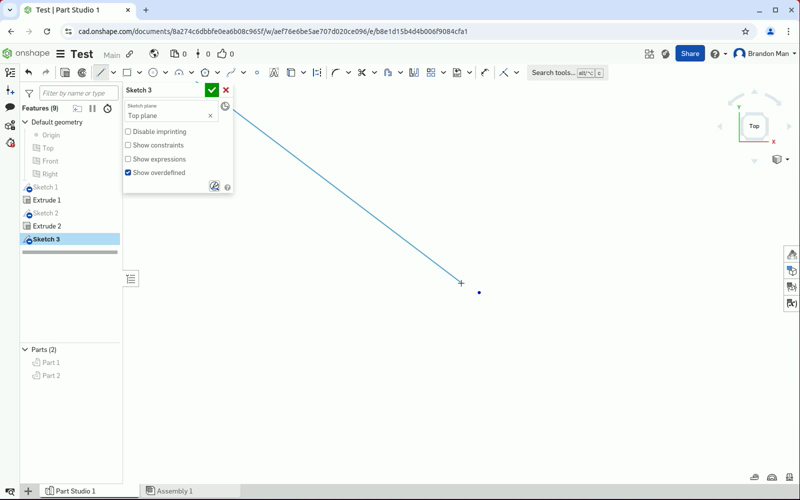
scroll(-6)
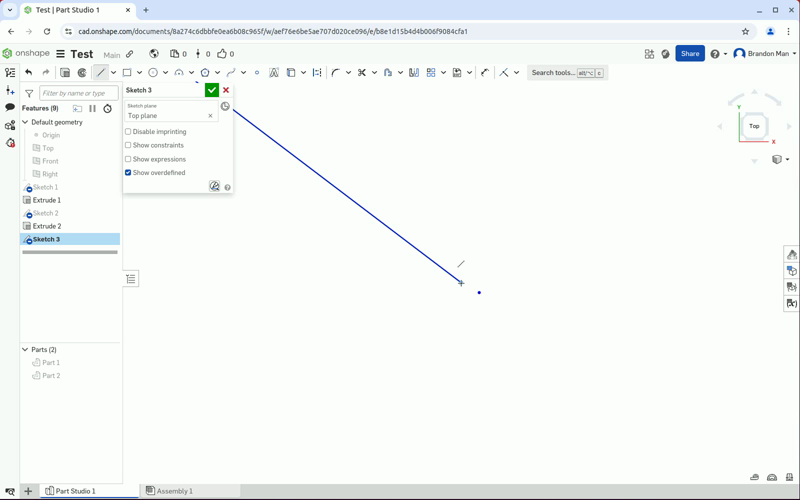
scroll(-6)
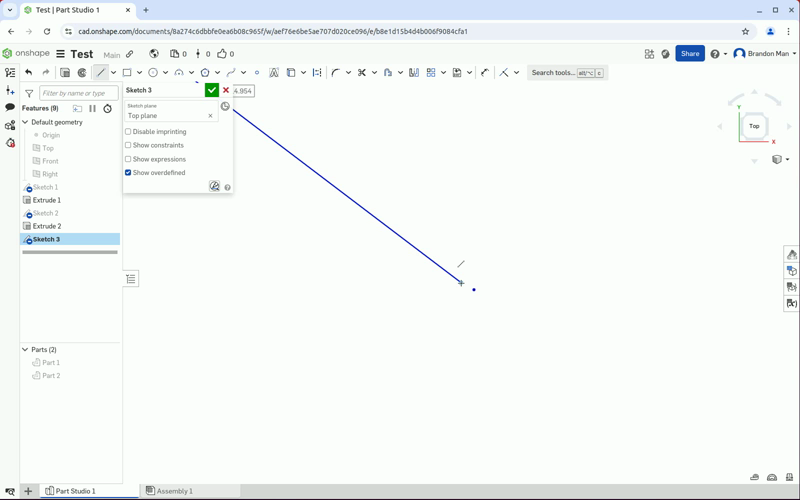
scroll(-6)
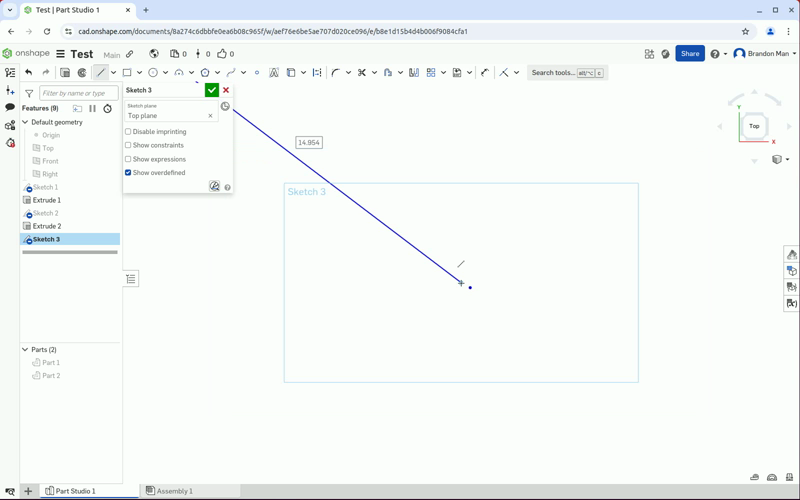
scroll(-6)
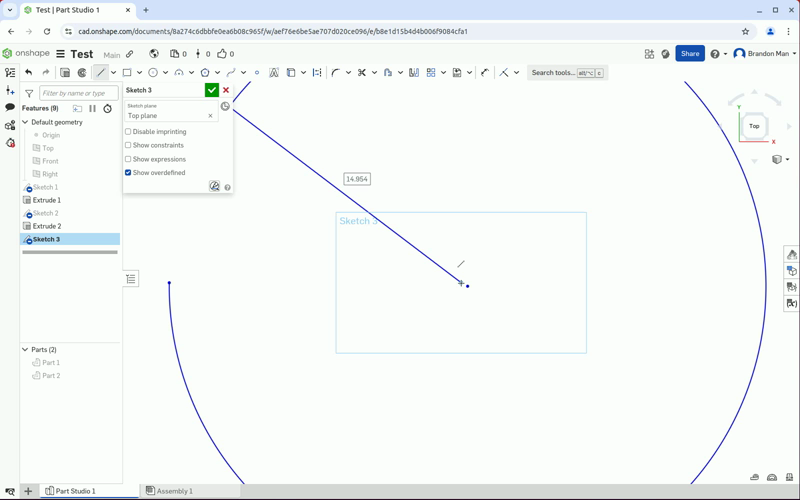
scroll(-6)
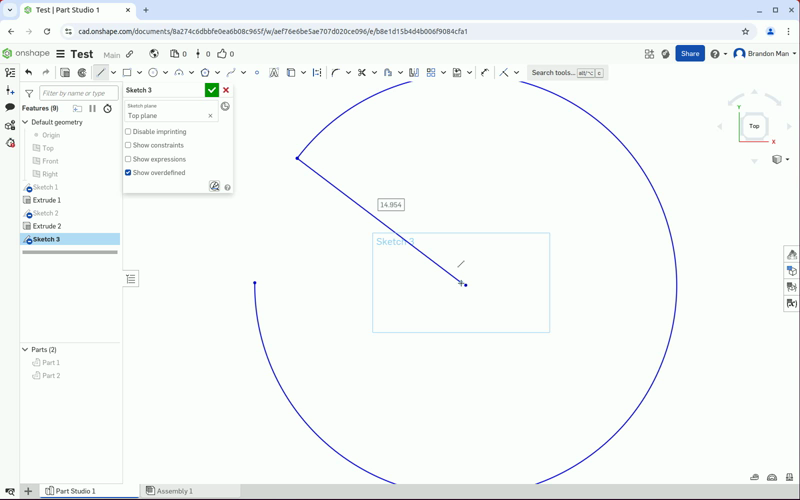
scroll(-6)
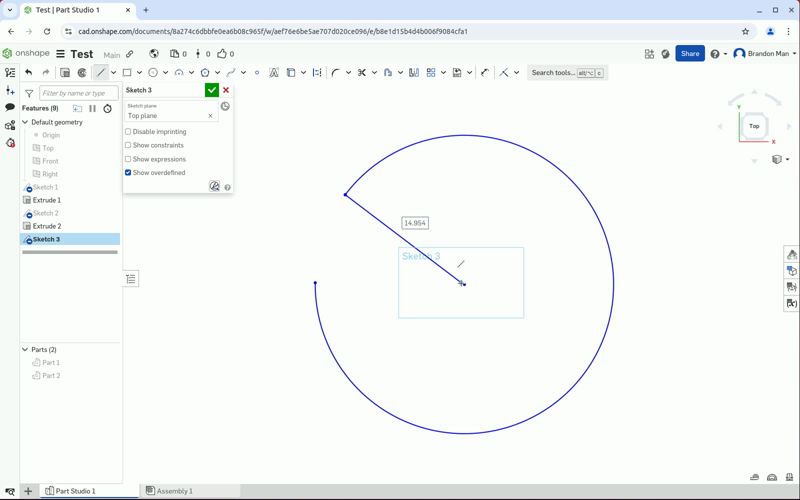
scroll(-6)
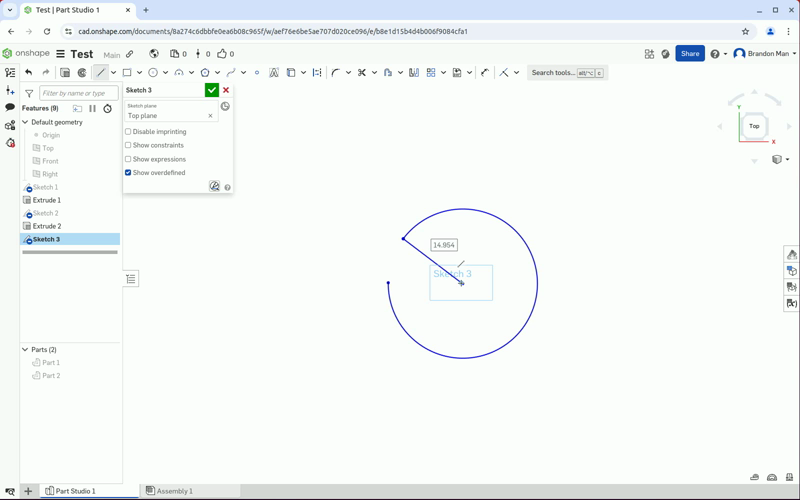
key_up(shift)
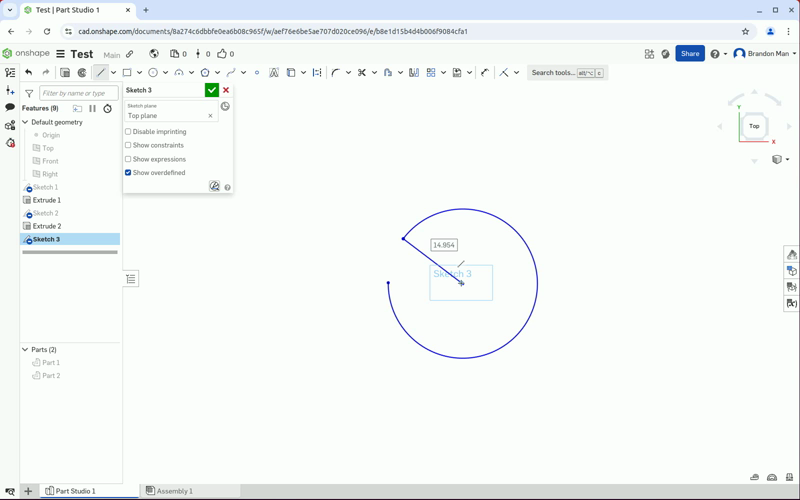
key_down(shift)
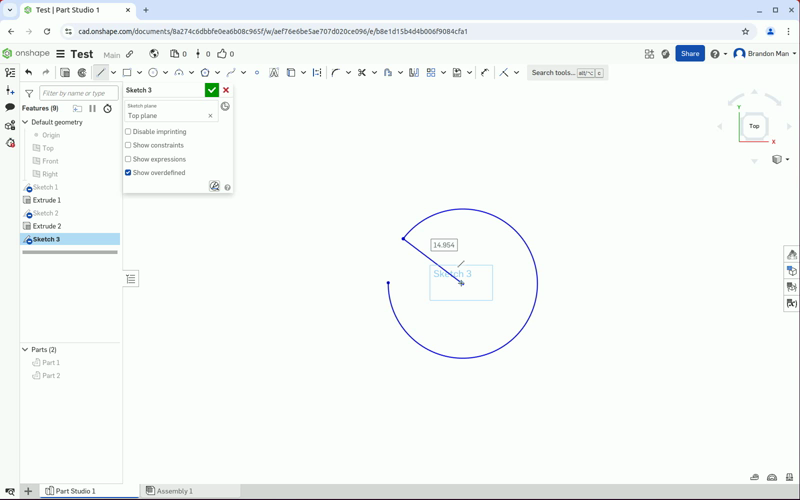
mouse_move(388, 282)
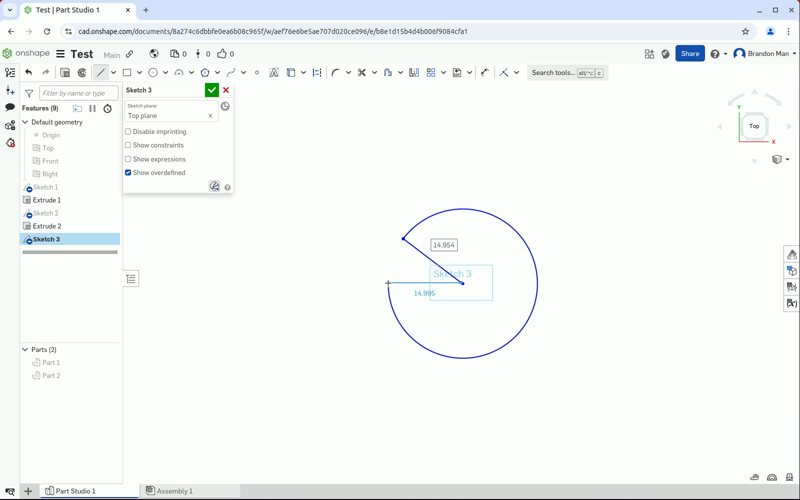
key_up(shift)
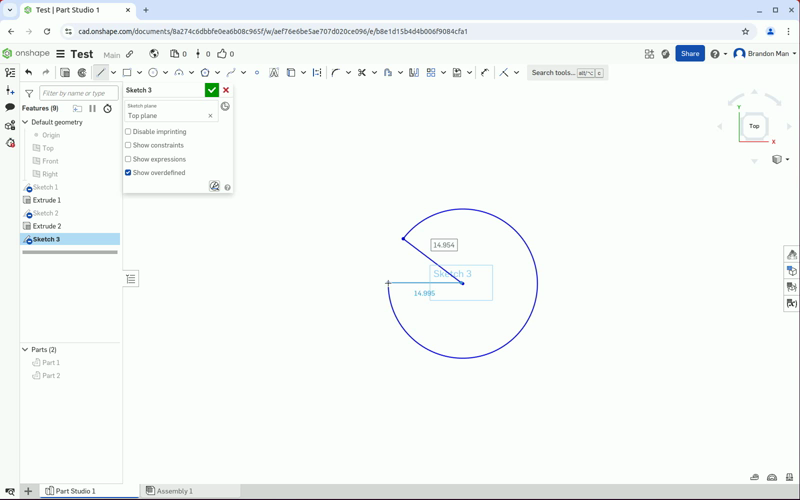
click(388, 282)
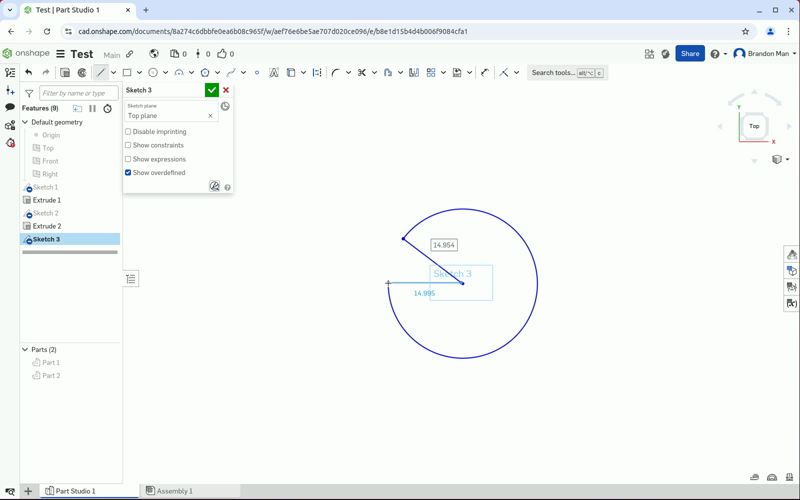
key(esc)
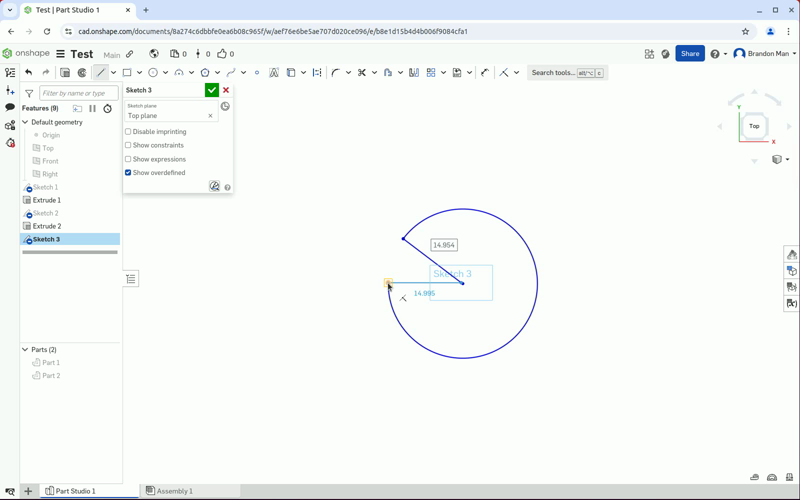
mouse_move(522, 267)
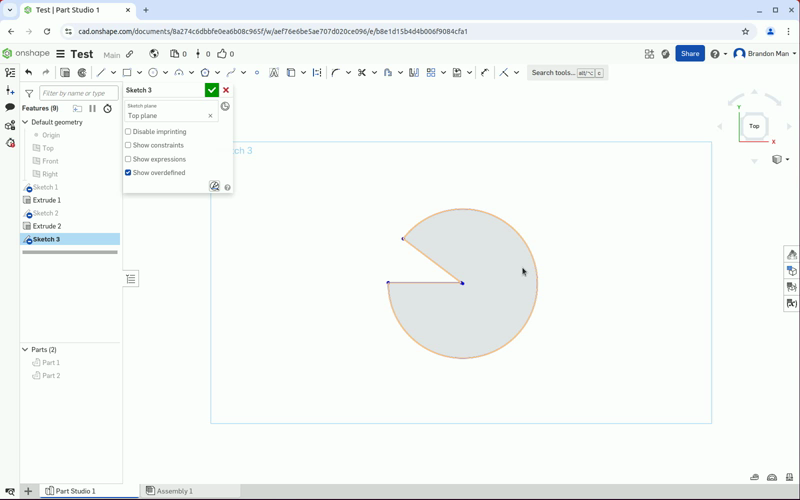
click(522, 267)
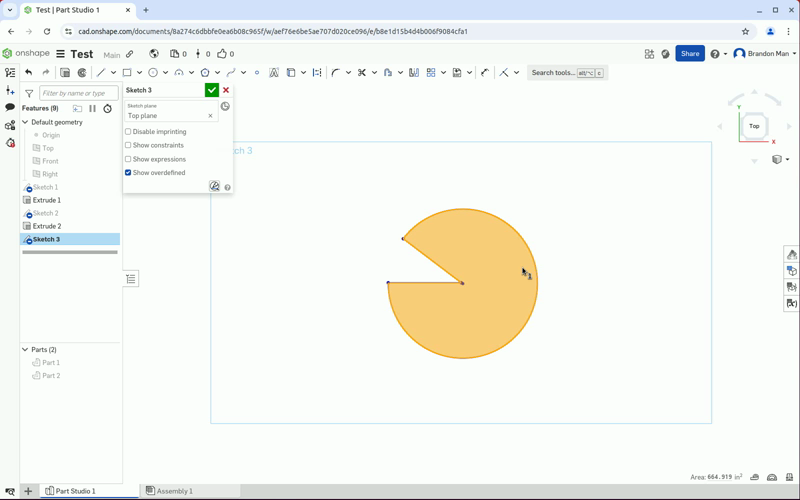
mouse_move(73, 352)
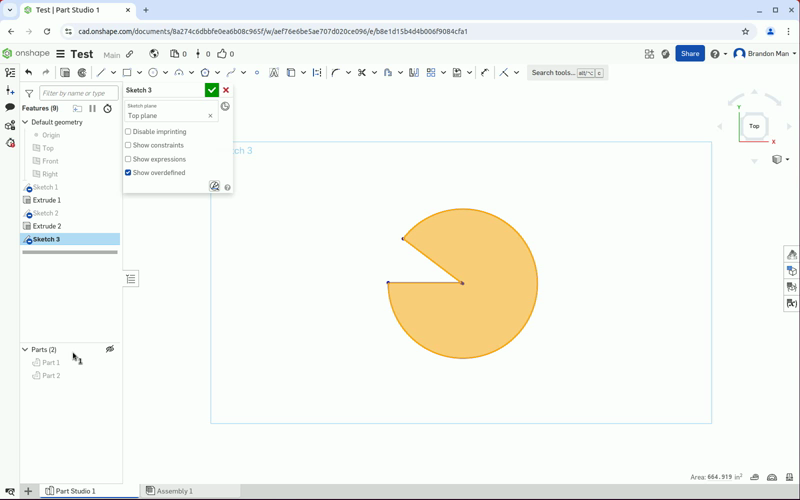
key(shift+y)
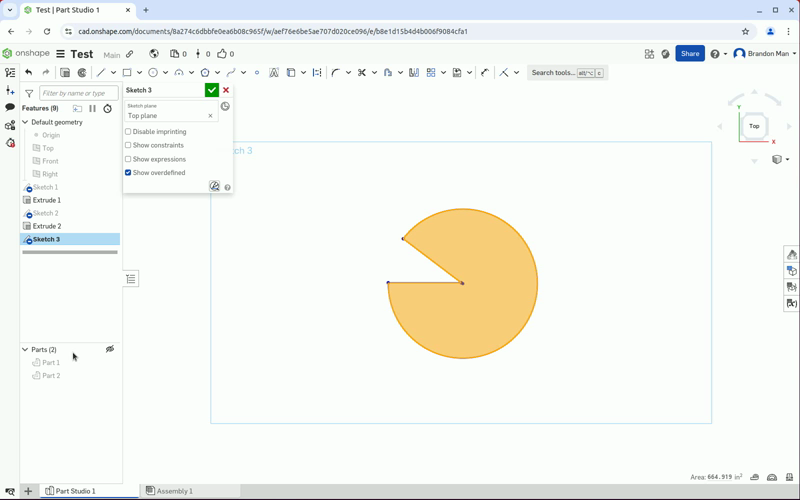
key(shift+e)
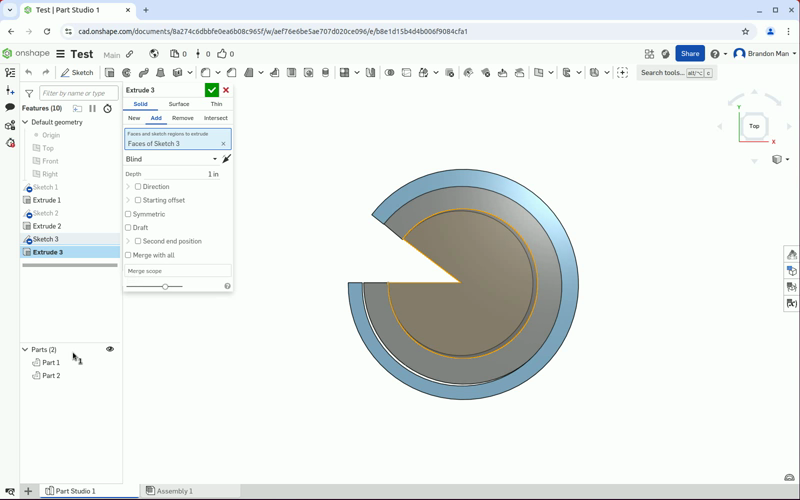
mouse_move(143, 106)
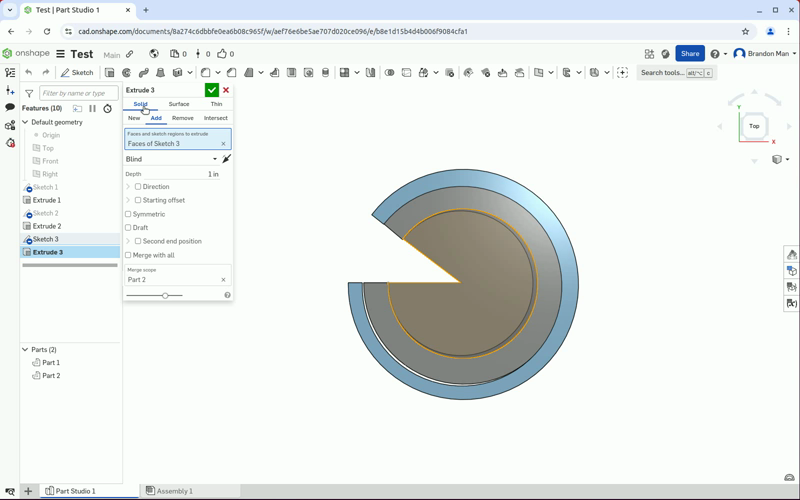
click(143, 106)
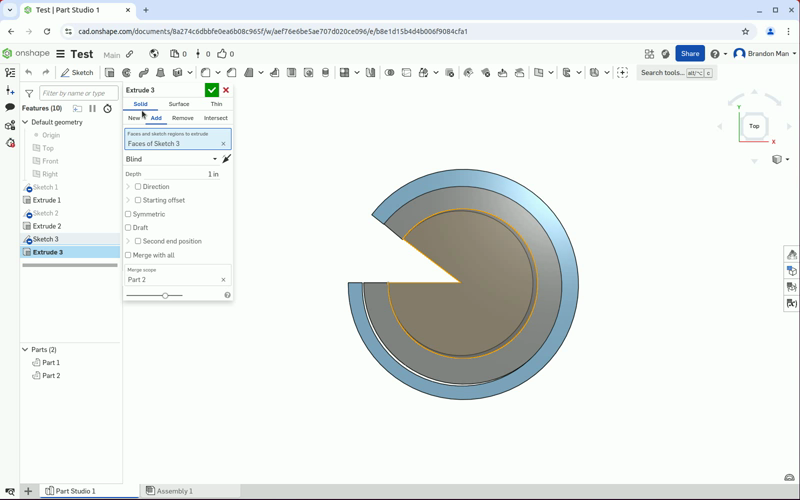
mouse_move(137, 120)
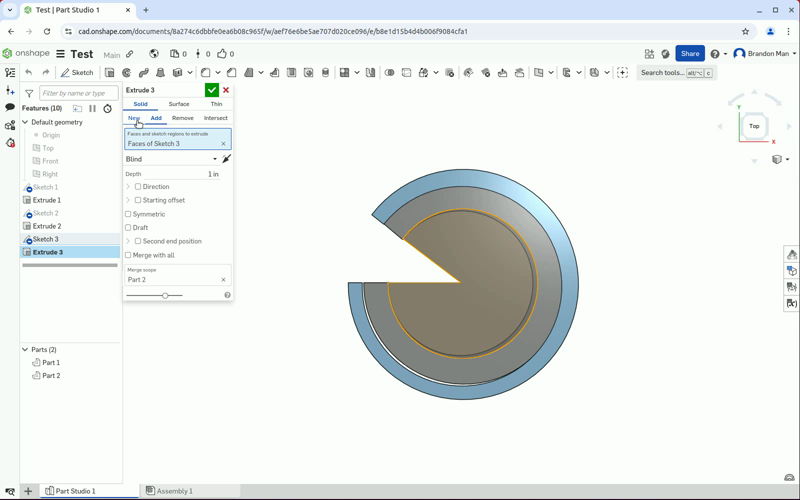
click(137, 120)
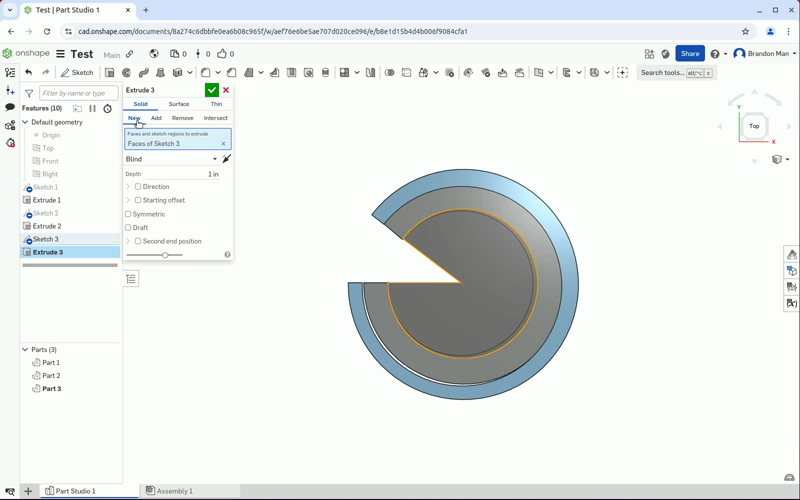
key(tab, 4)
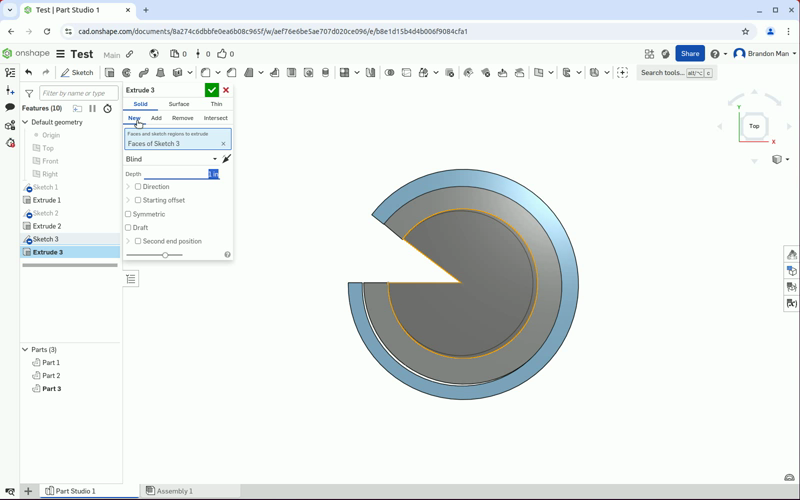
text(1.444)
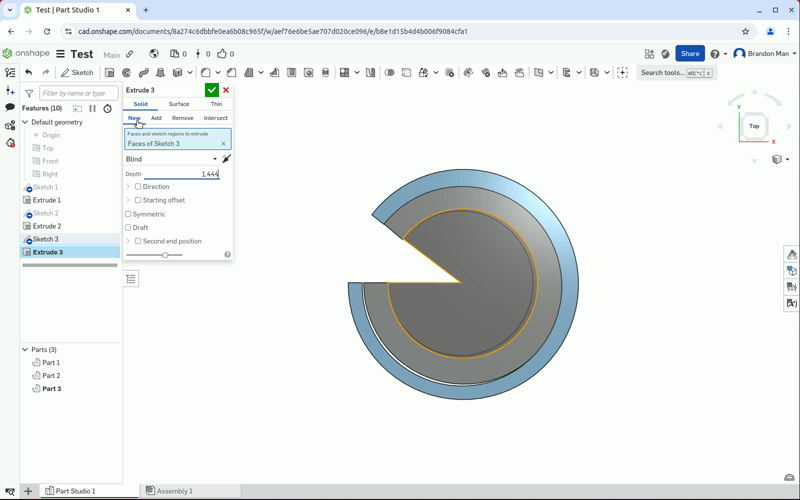
key(enter)
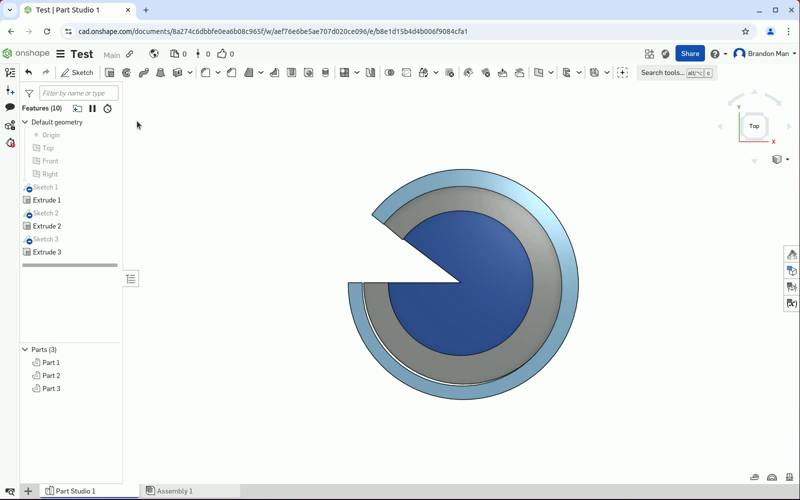
key(shift+h)
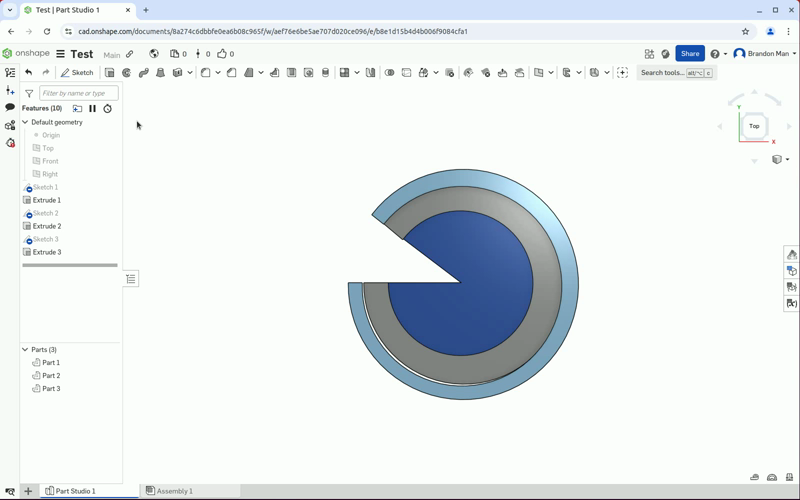
key(shift+h)
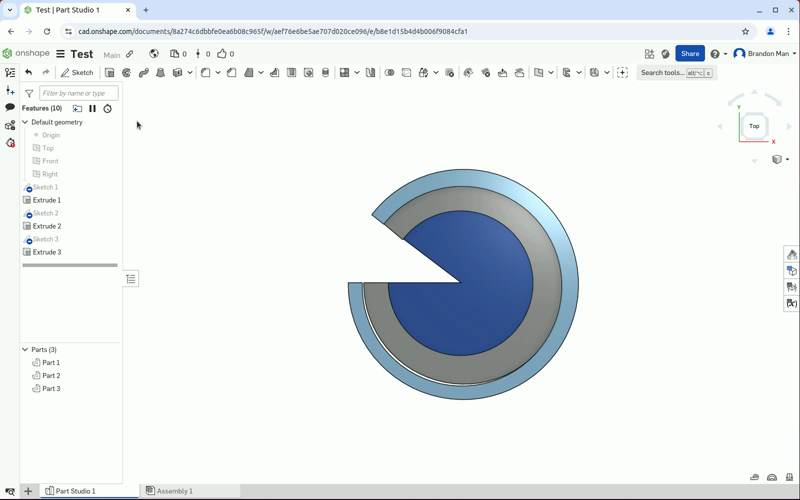
mouse_move(73, 189)
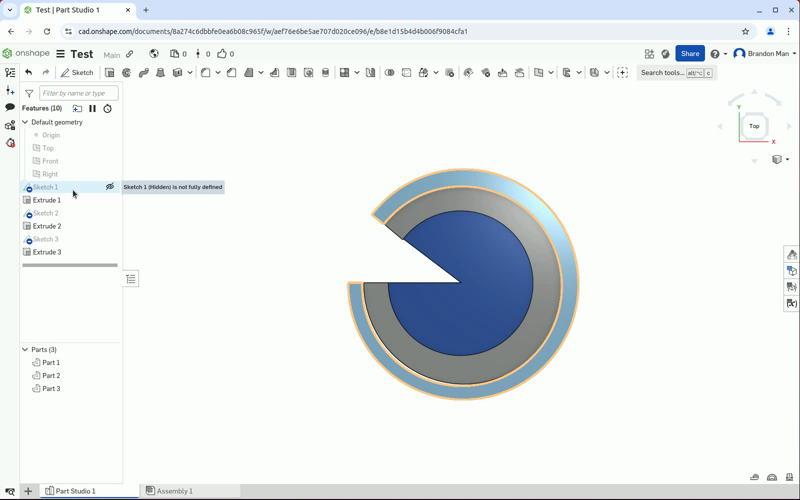
click(73, 189)
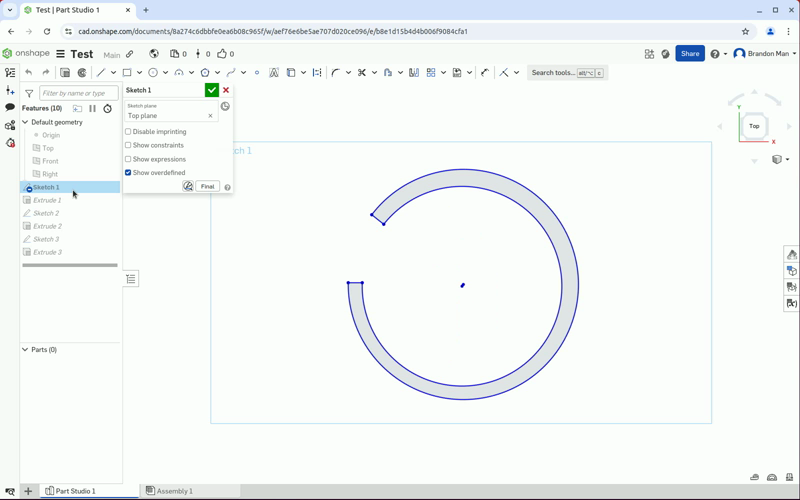
mouse_move(229, 92)
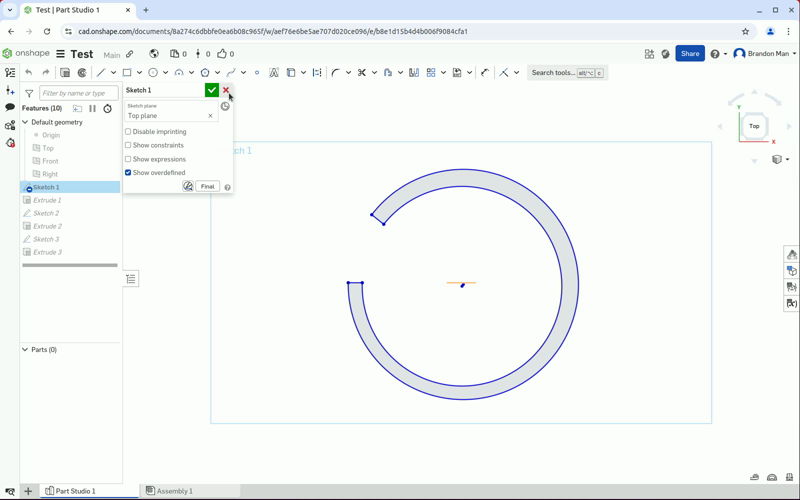
click(229, 92)
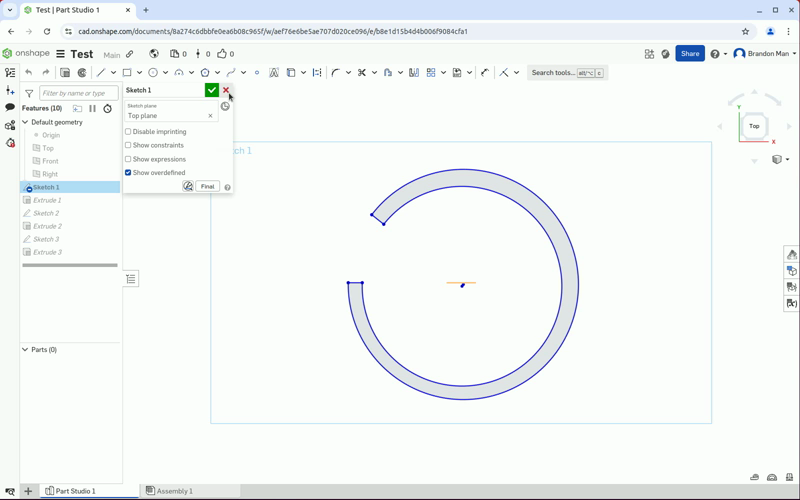
key(shift+s)
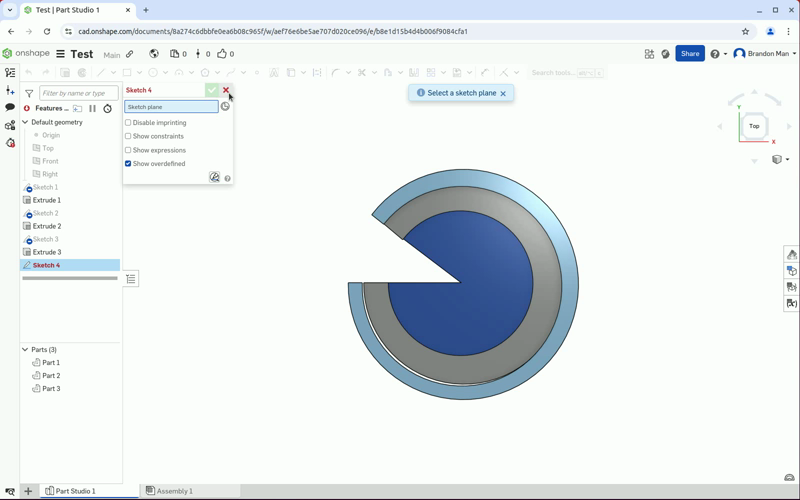
mouse_move(73, 150)
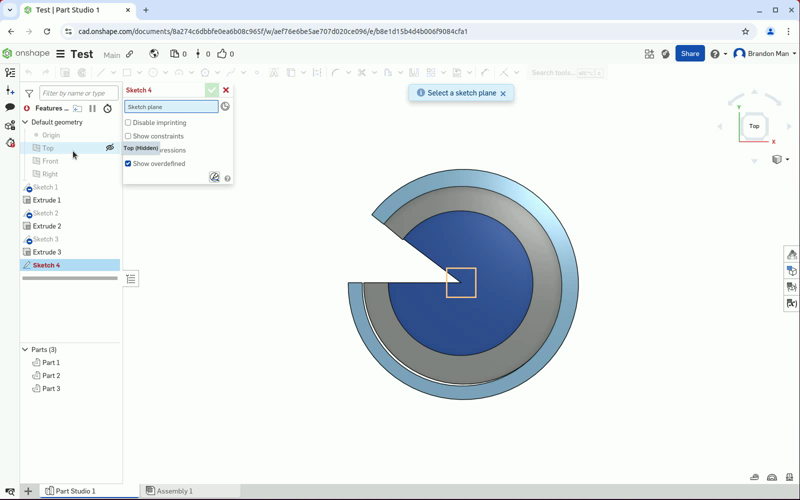
click(73, 150)
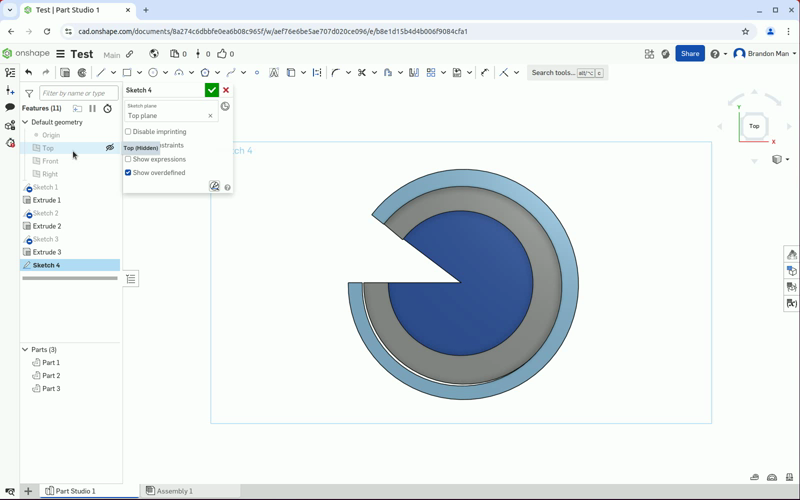
mouse_move(73, 352)
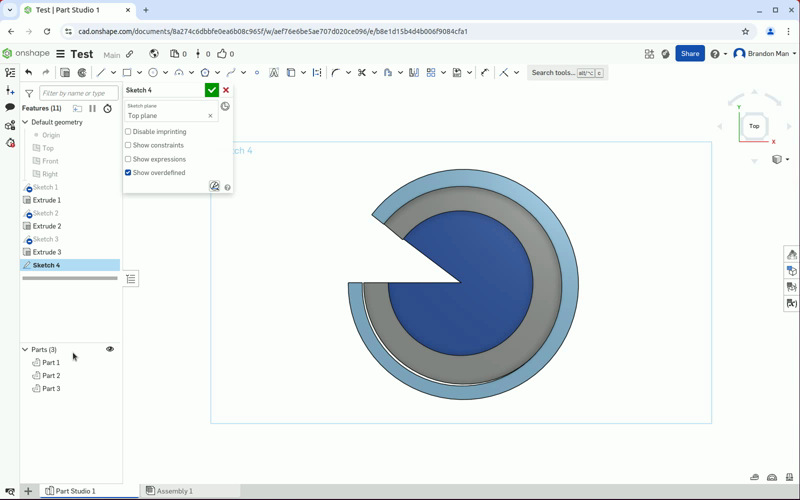
key(y)
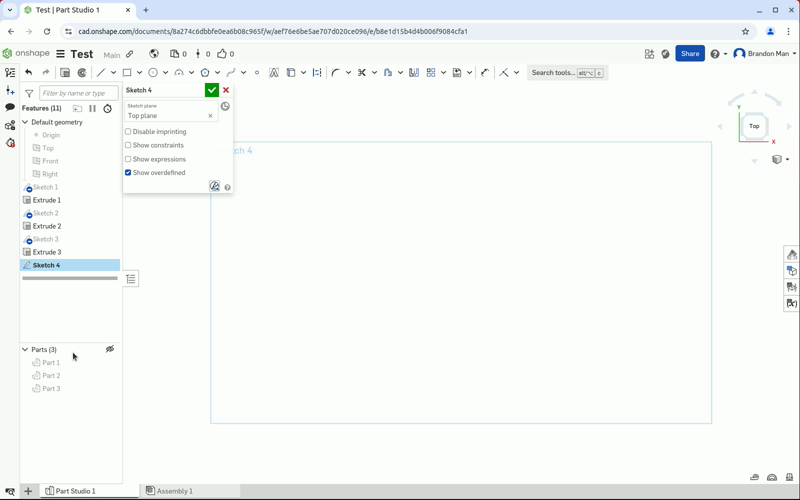
key(l)
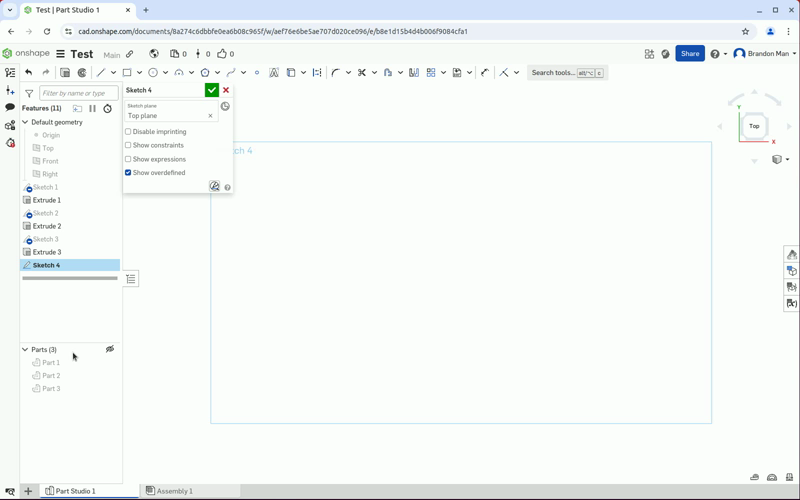
key_down(shift)
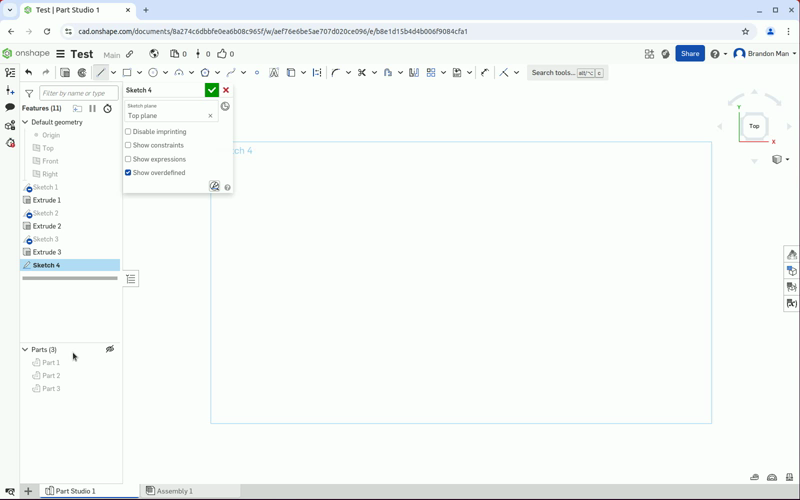
mouse_move(363, 282)
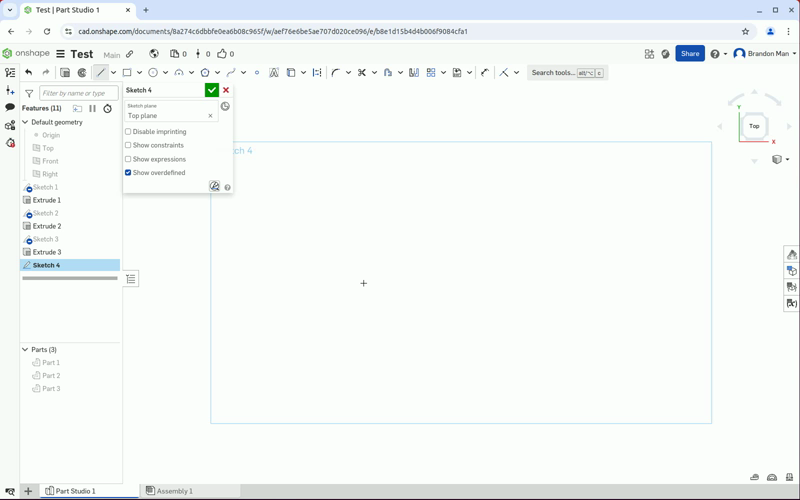
click(363, 282)
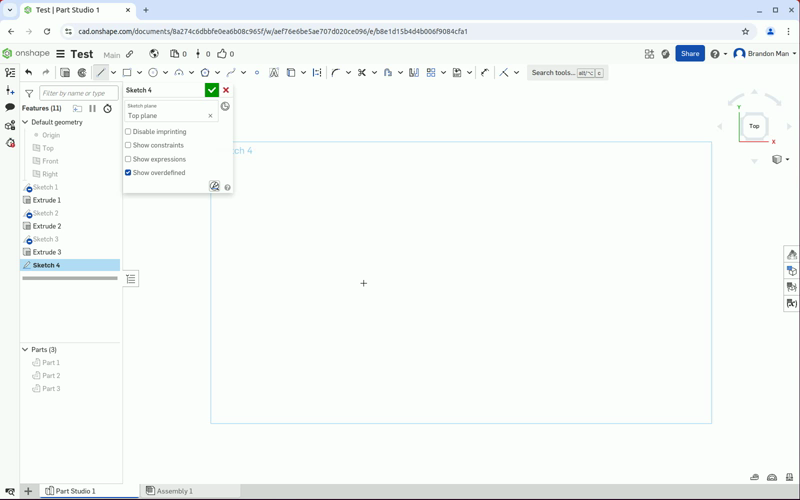
key_up(shift)
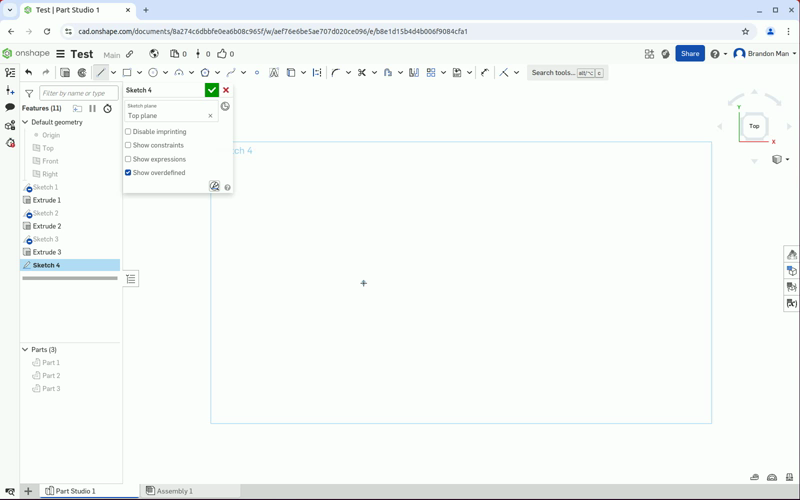
key_down(shift)
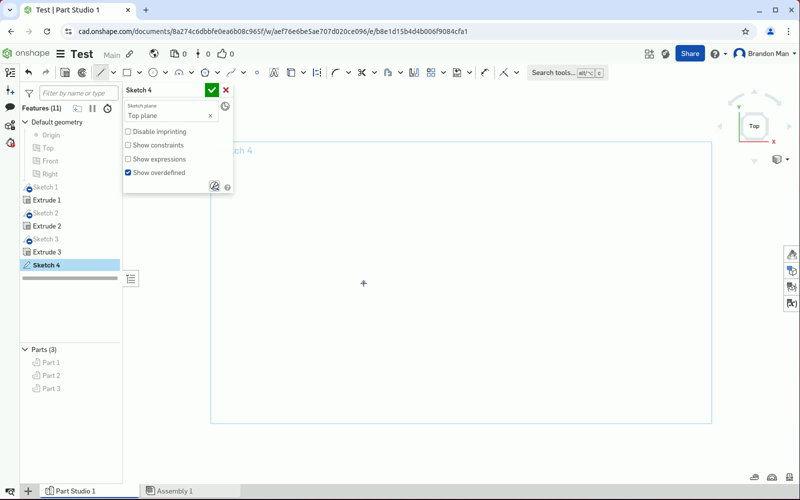
mouse_move(393, 282)
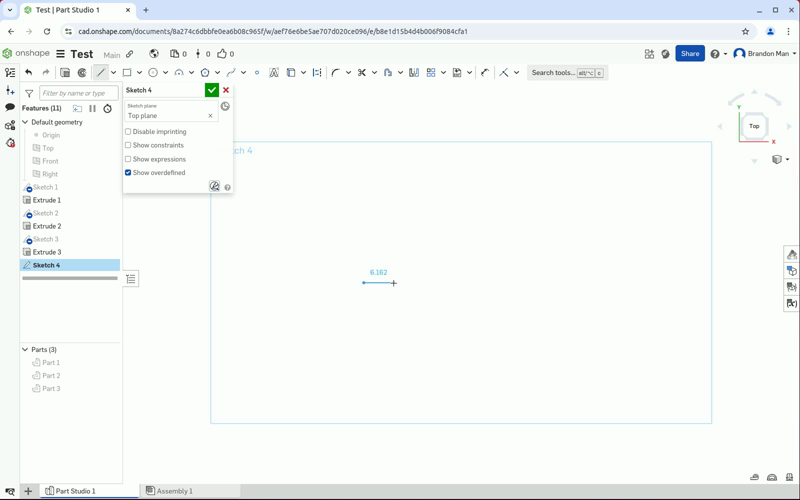
mouse_move(388, 282)
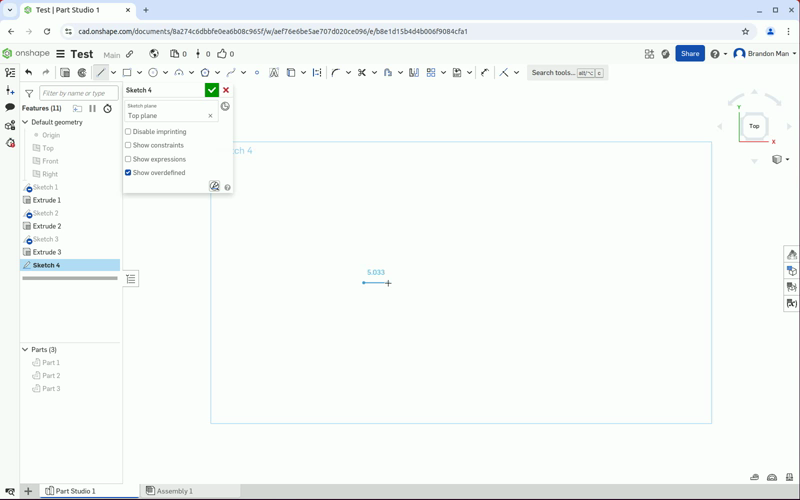
click(388, 282)
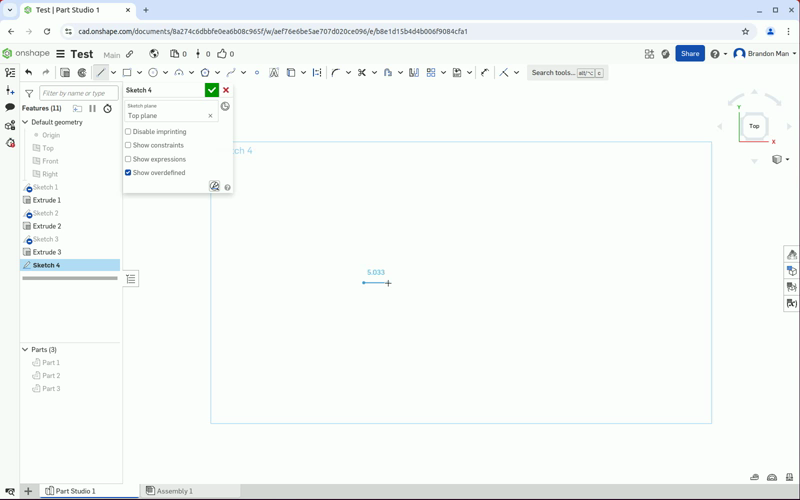
key_up(shift)
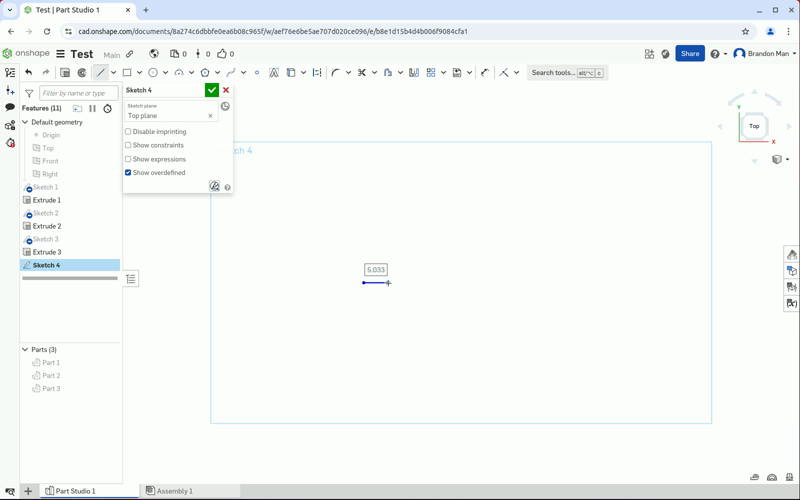
key(esc)
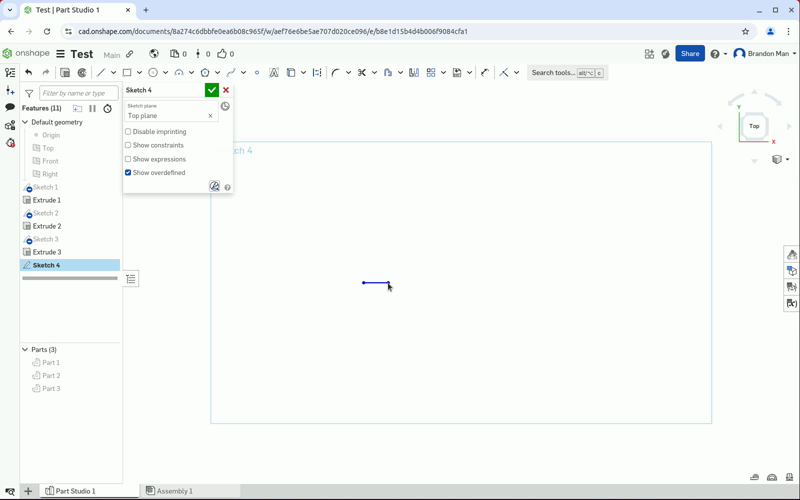
key(a)
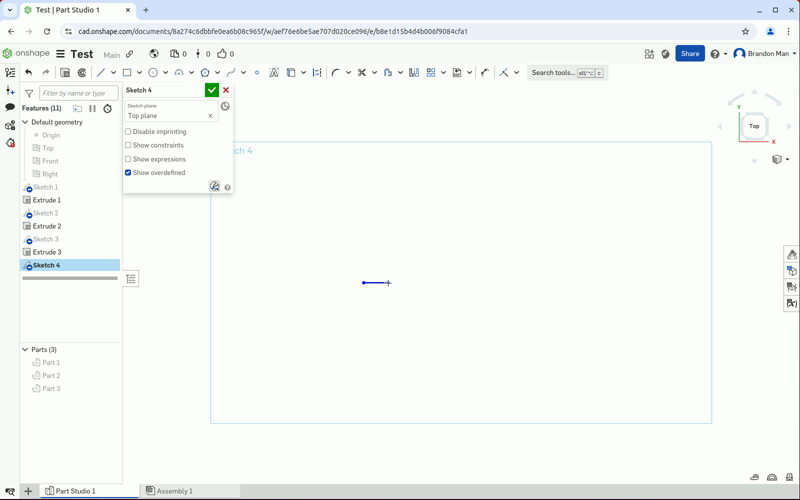
mouse_move(388, 282)
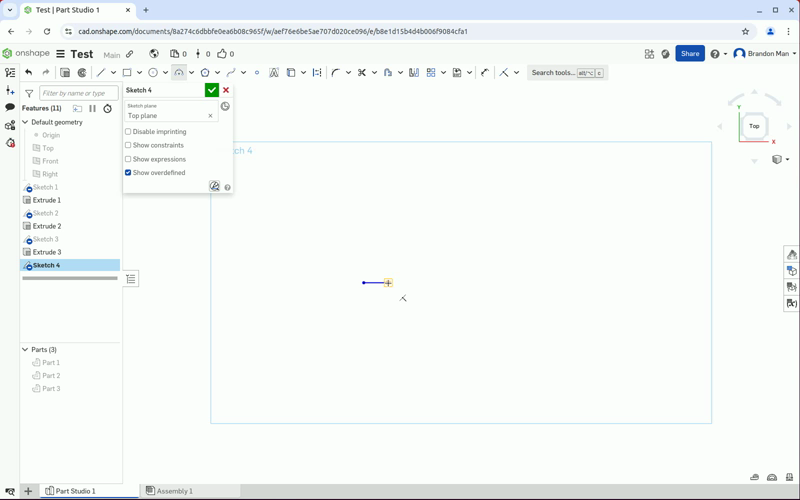
click(388, 282)
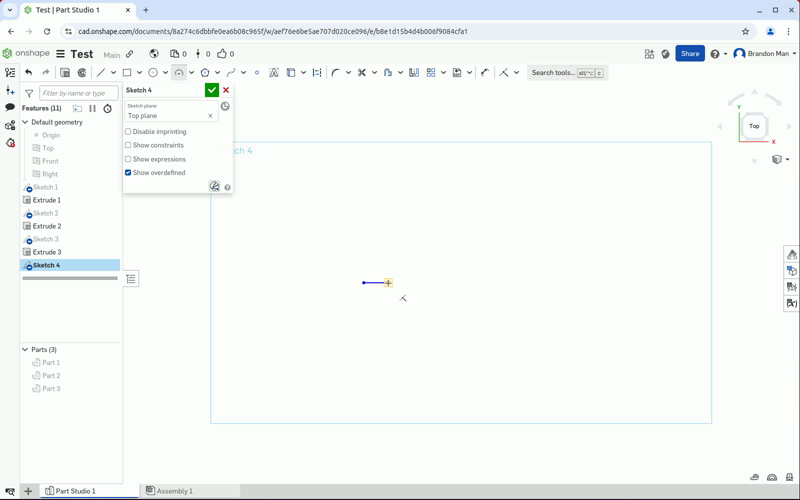
key_down(shift)
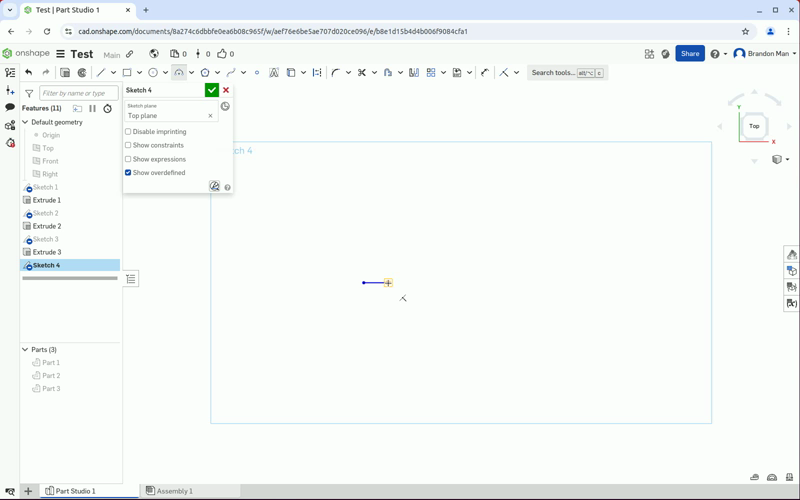
mouse_move(403, 238)
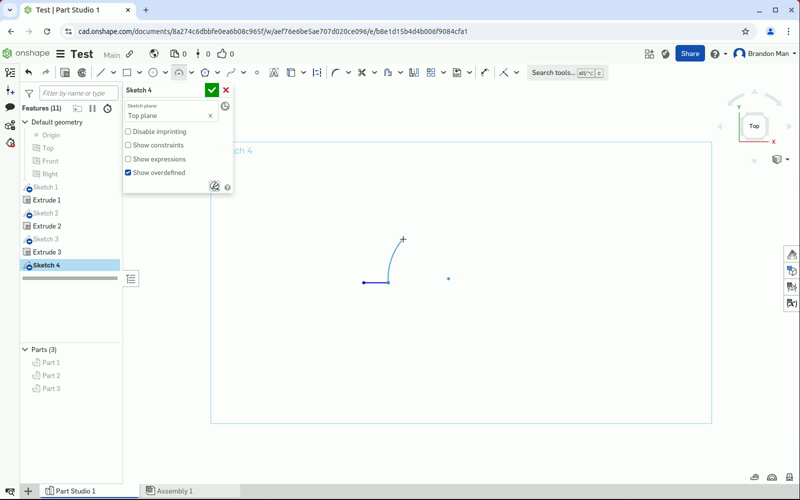
click(403, 238)
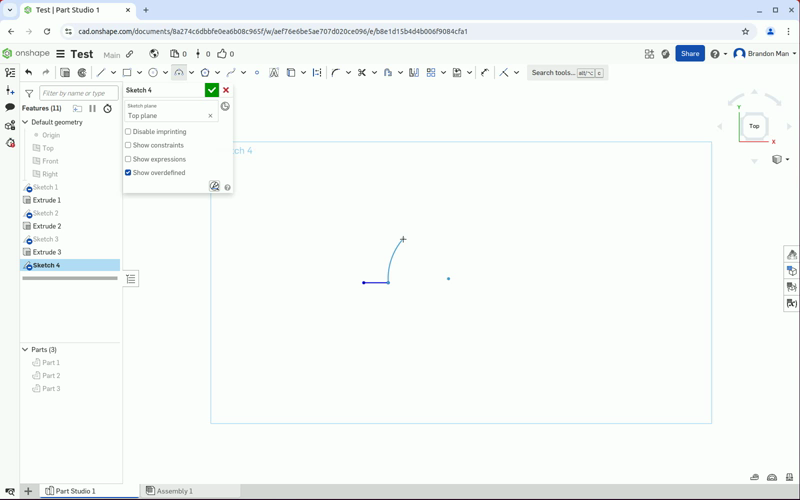
mouse_move(392, 259)
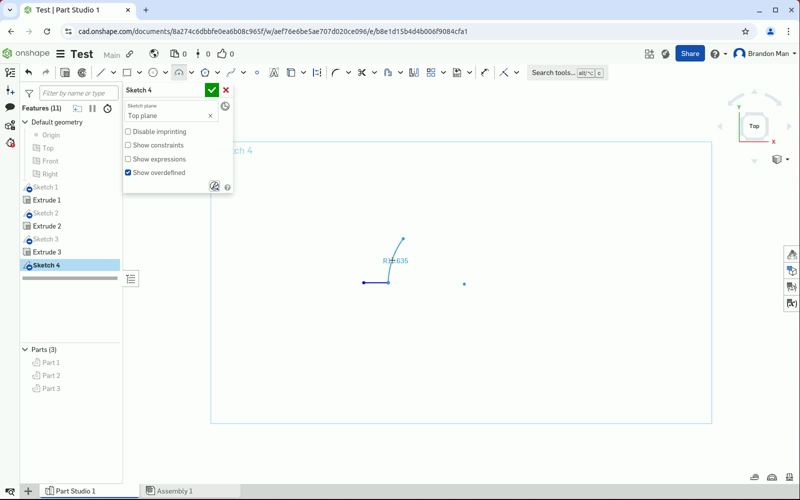
click(392, 259)
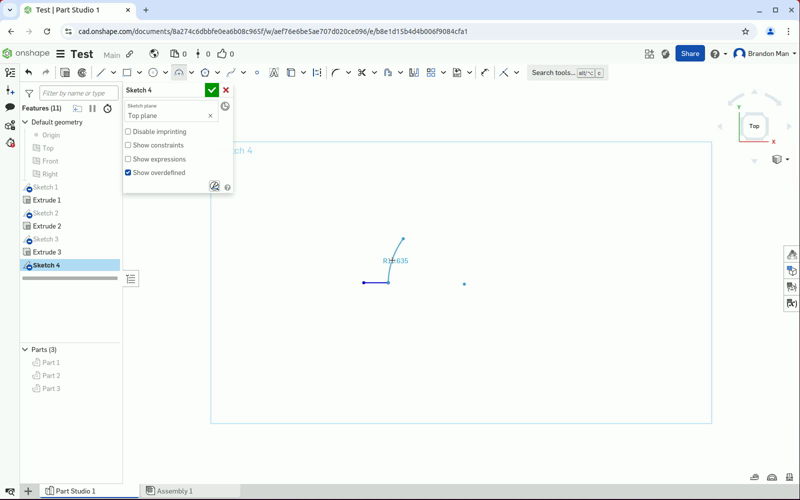
key_up(shift)
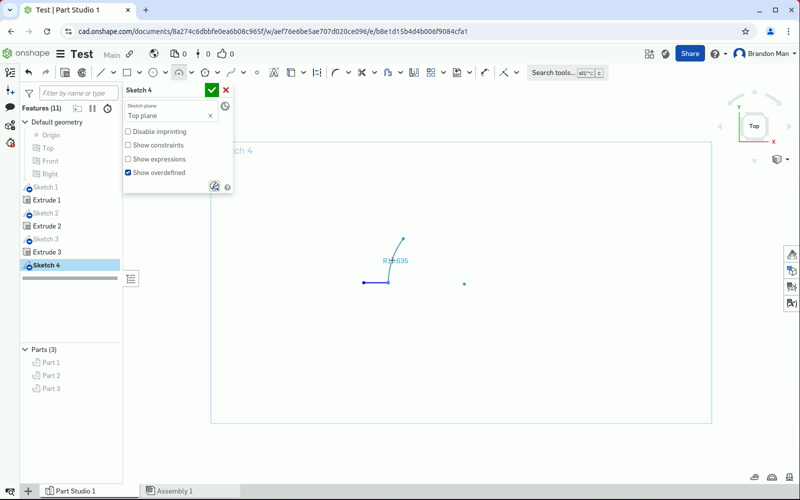
key(esc)
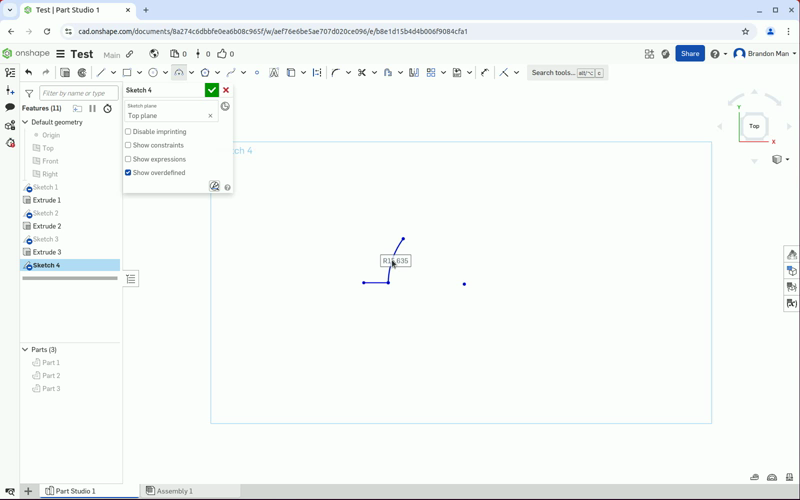
key(l)
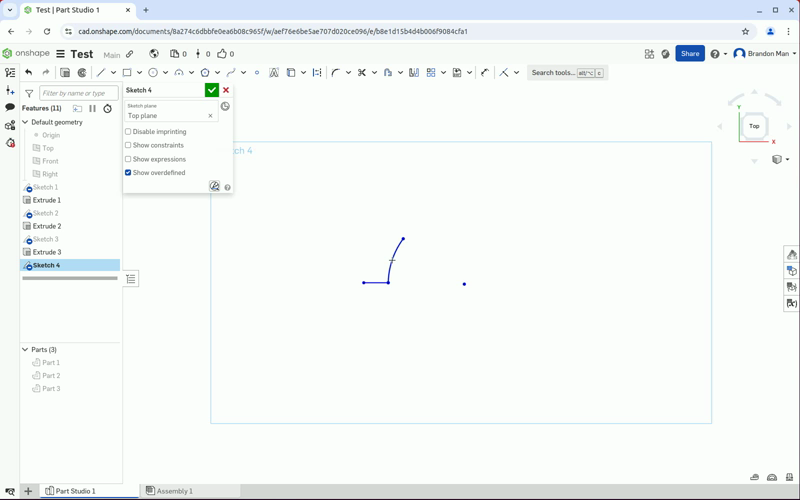
mouse_move(403, 238)
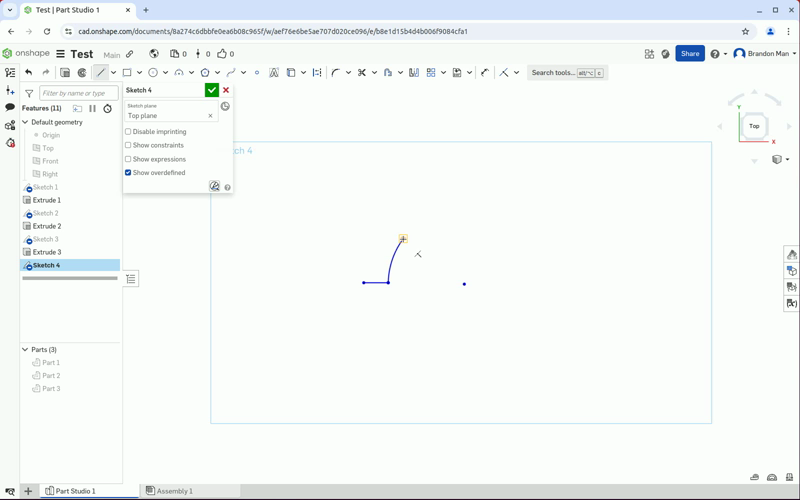
click(403, 238)
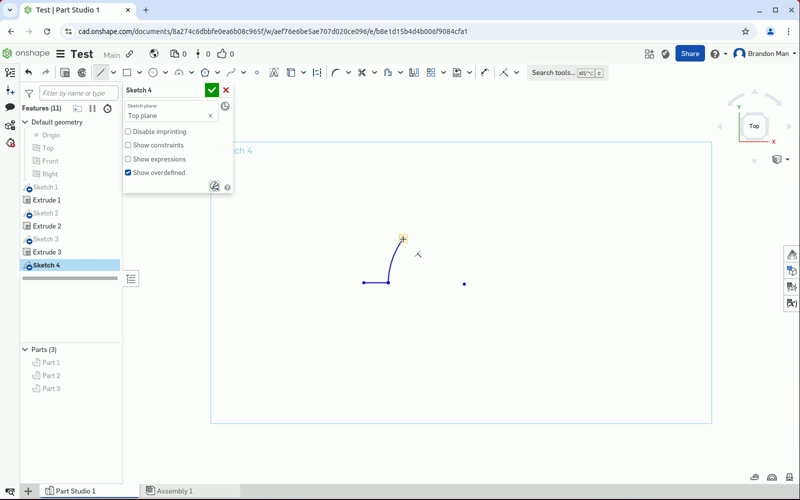
key_down(shift)
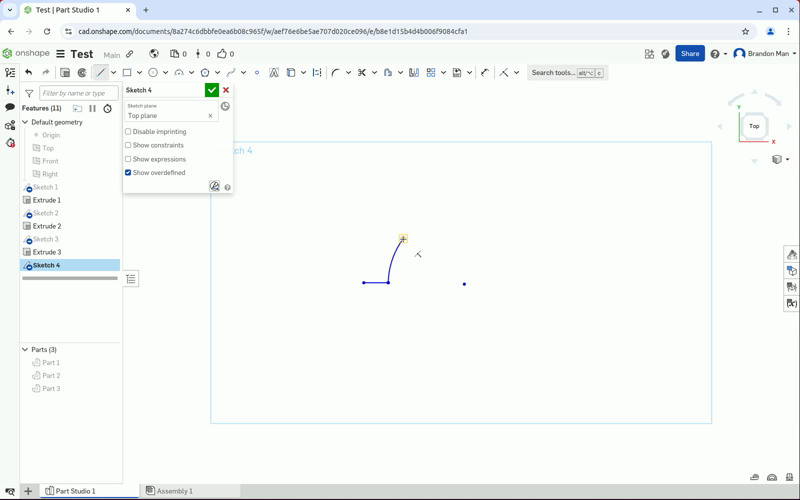
mouse_move(433, 238)
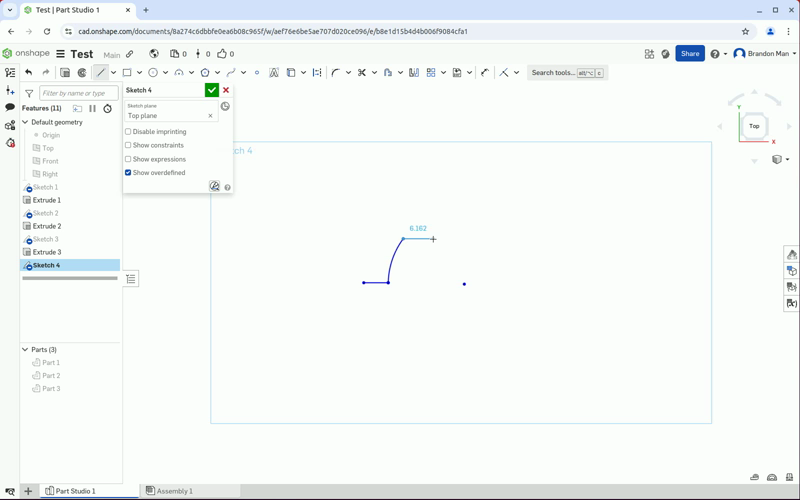
mouse_move(383, 223)
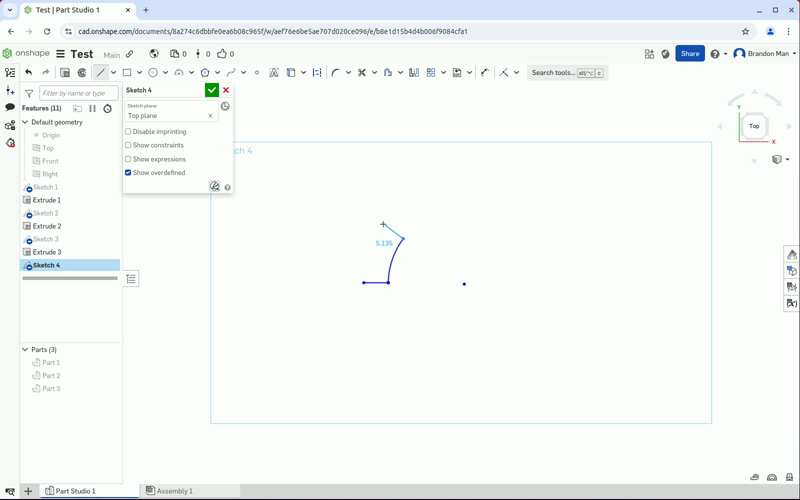
click(383, 223)
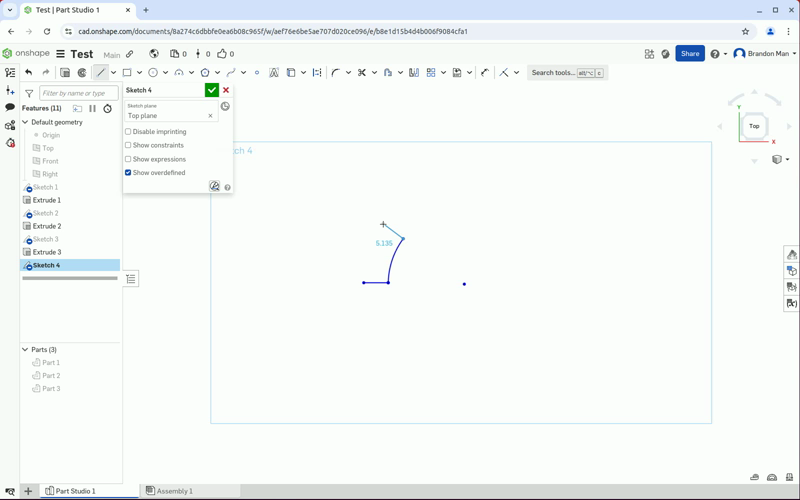
key_up(shift)
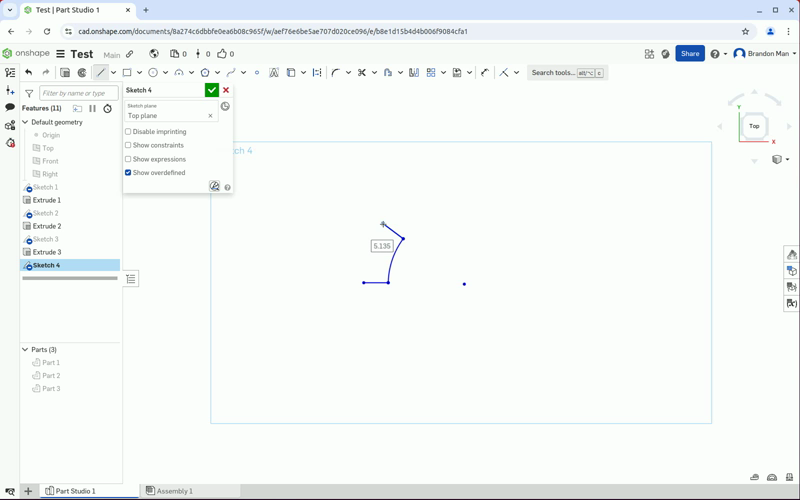
key(esc)
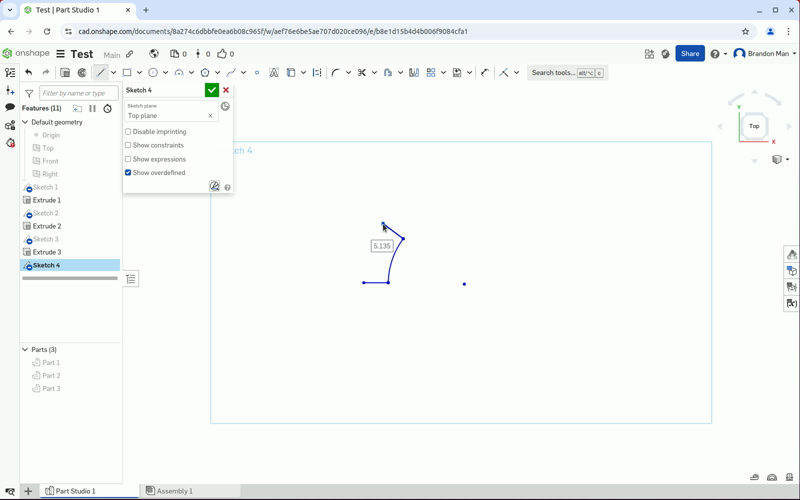
key(a)
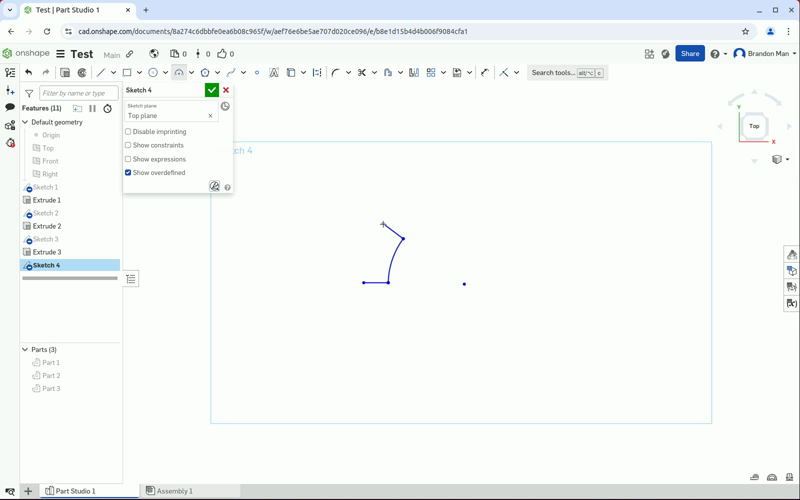
mouse_move(383, 223)
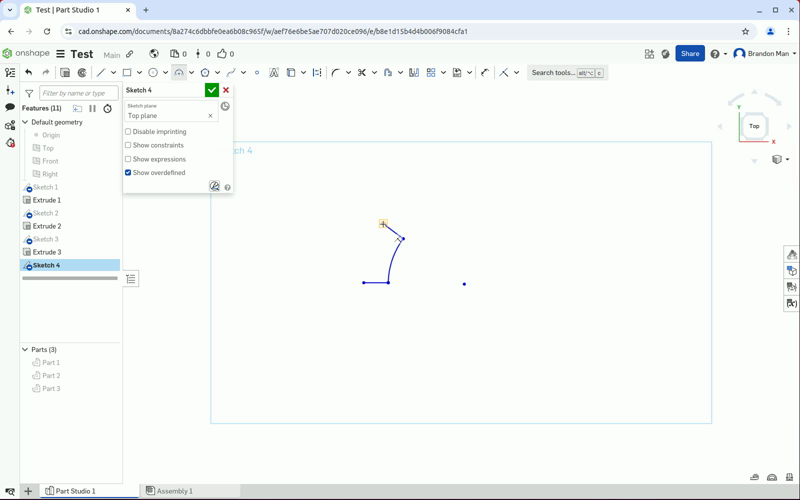
click(383, 223)
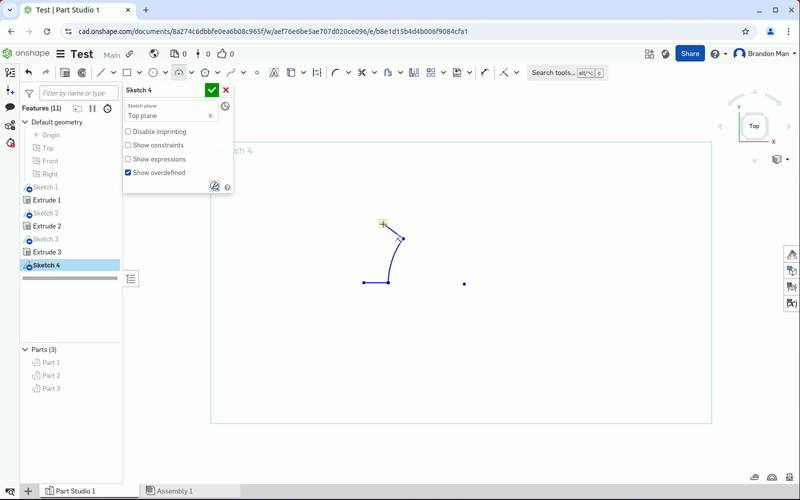
mouse_move(363, 282)
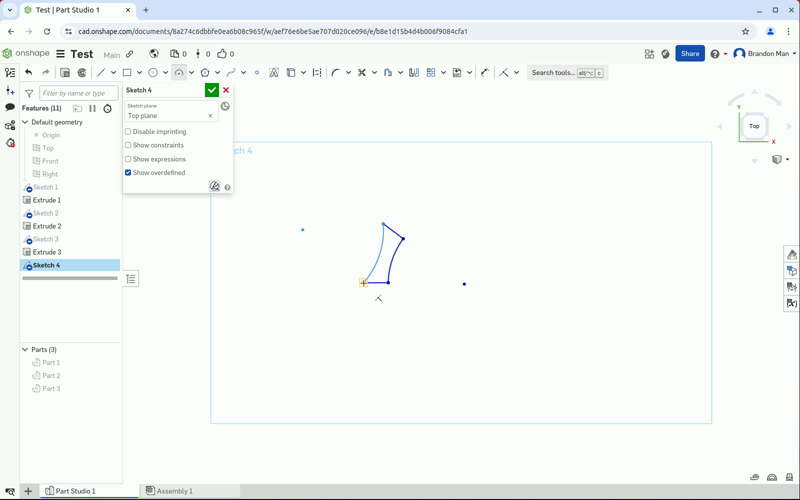
click(363, 282)
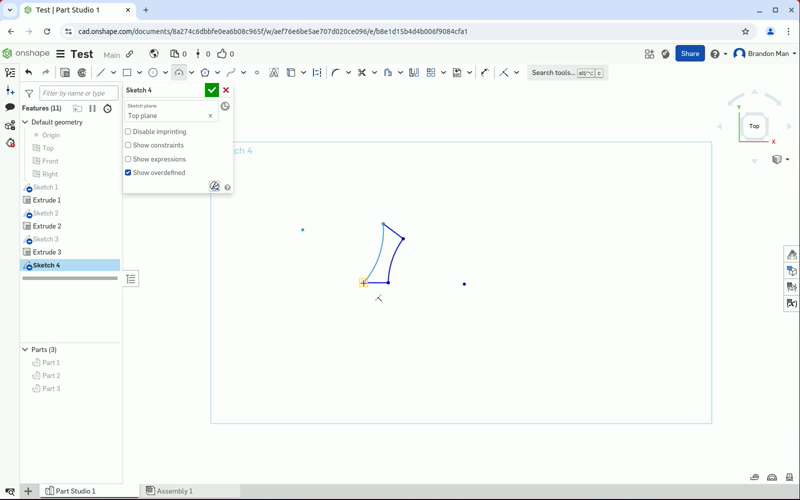
key_down(shift)
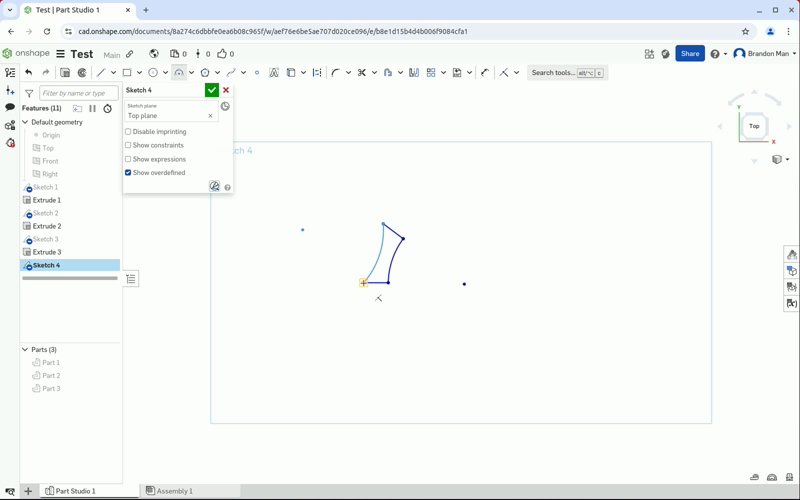
mouse_move(368, 251)
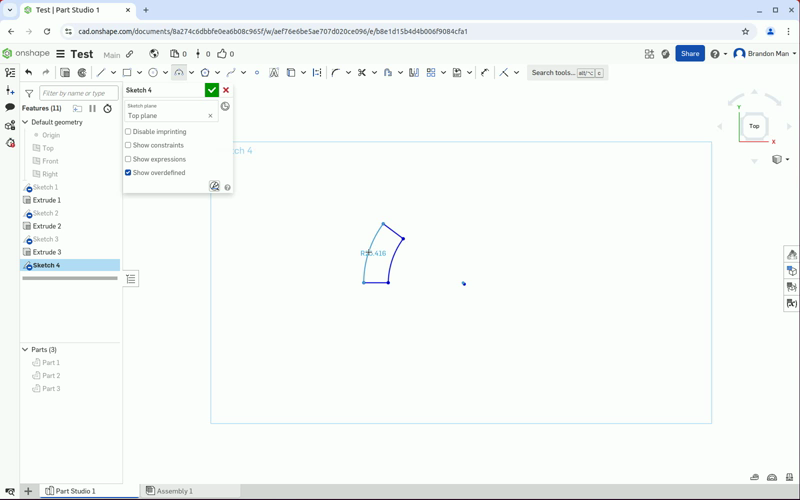
click(368, 251)
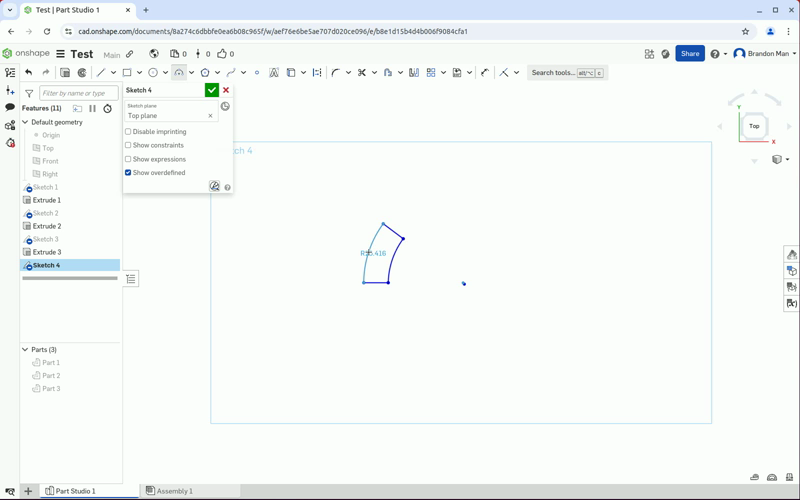
key_up(shift)
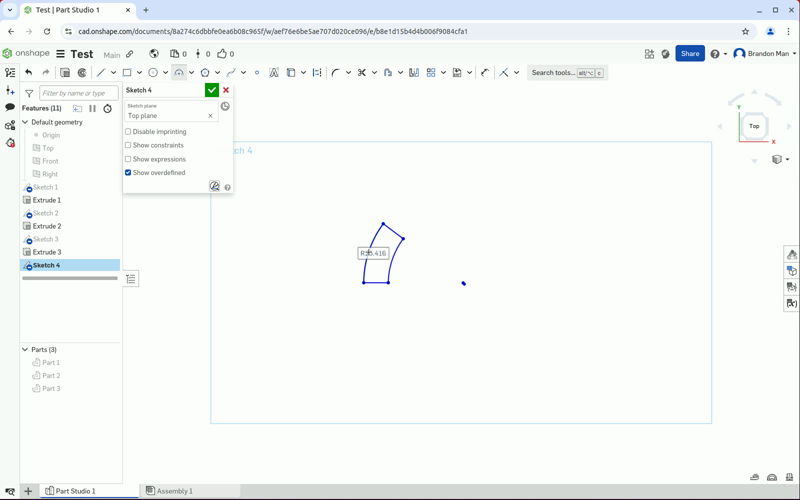
key(esc)
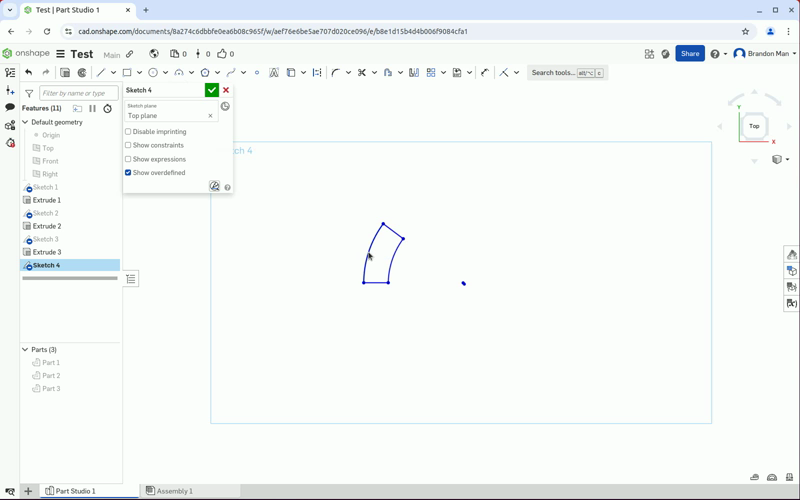
mouse_move(382, 227)
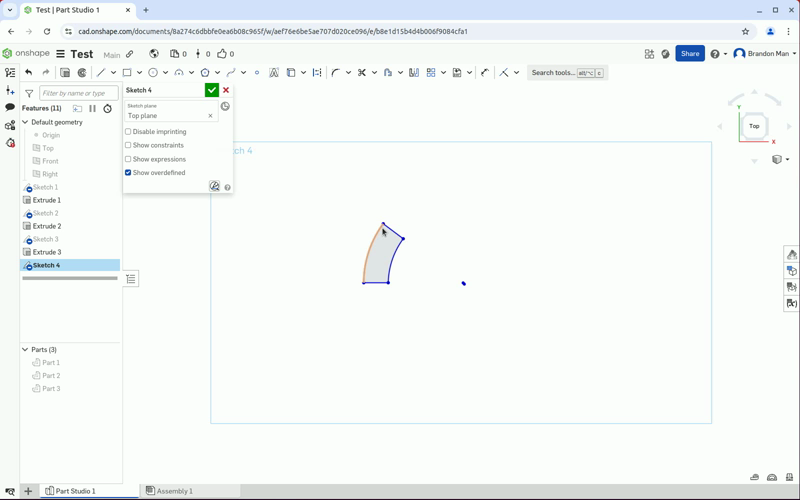
scroll(6)
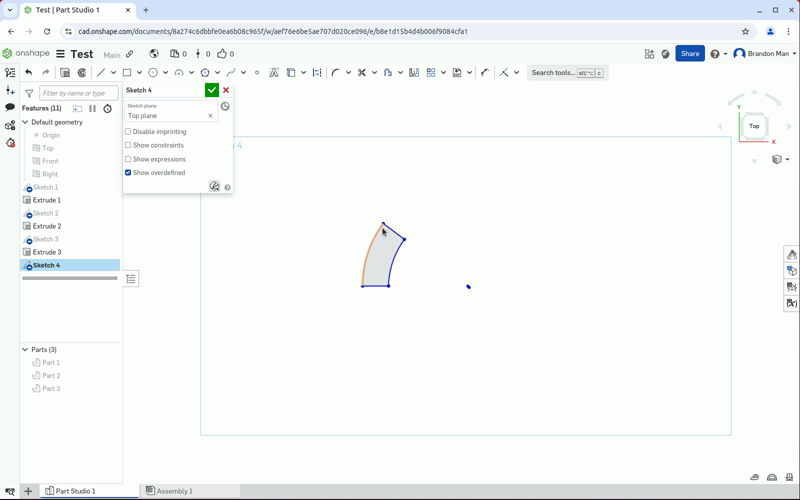
scroll(6)
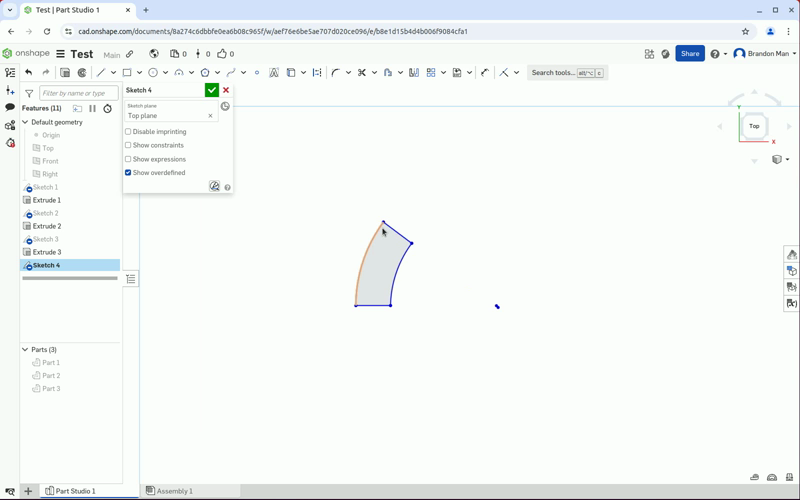
scroll(6)
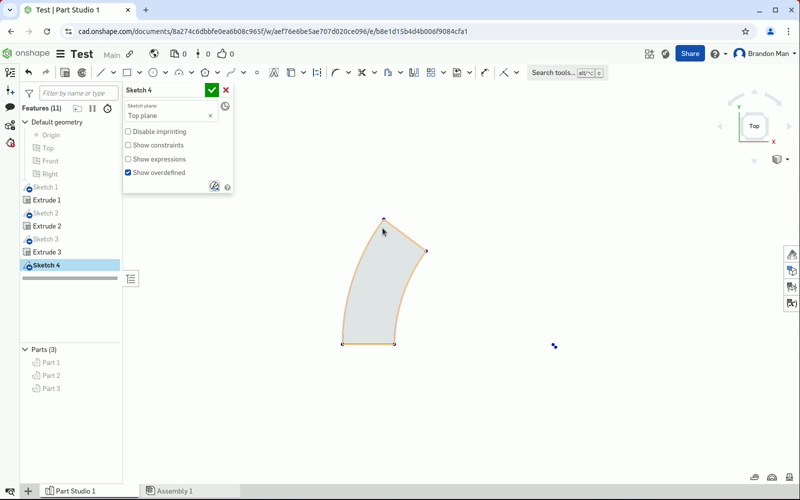
scroll(6)
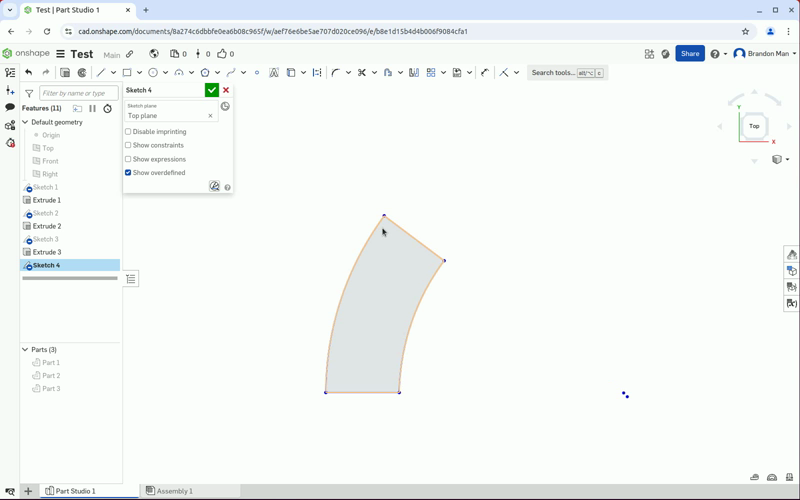
scroll(6)
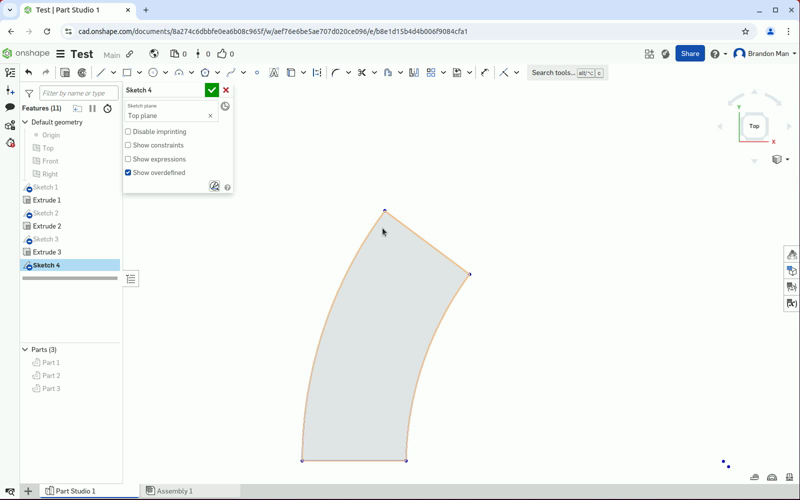
scroll(6)
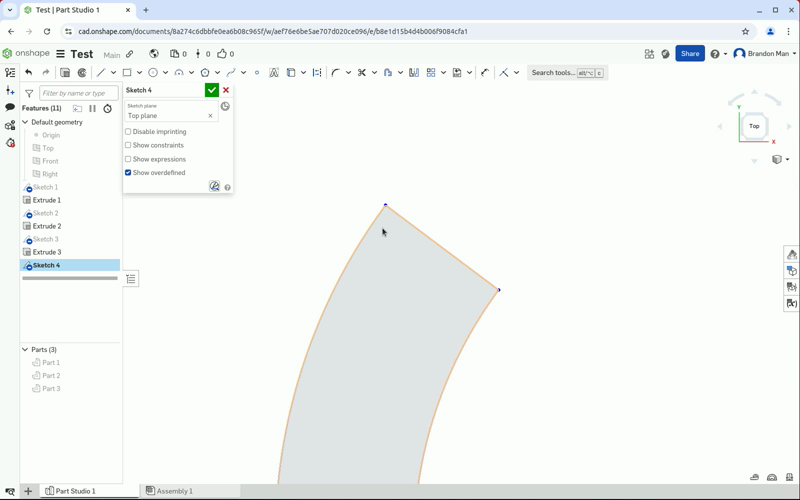
scroll(6)
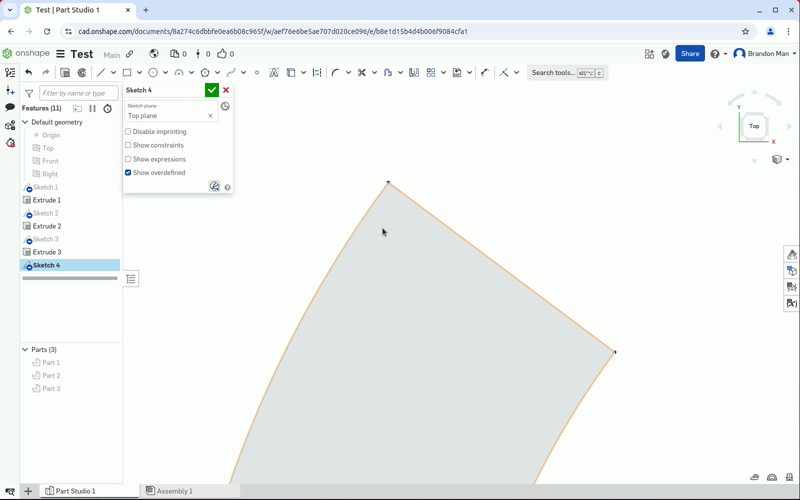
click(382, 227)
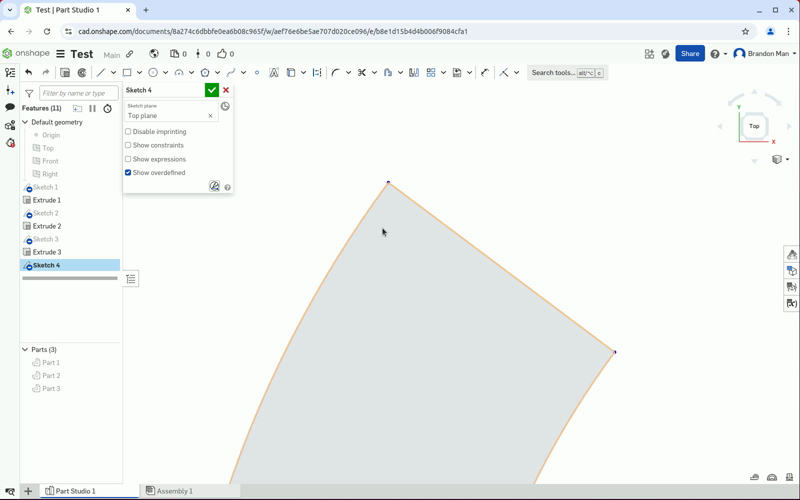
scroll(-6)
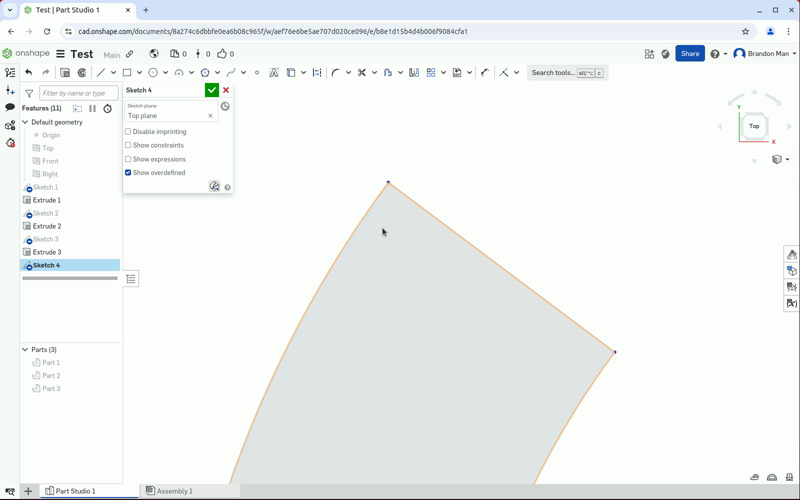
scroll(-6)
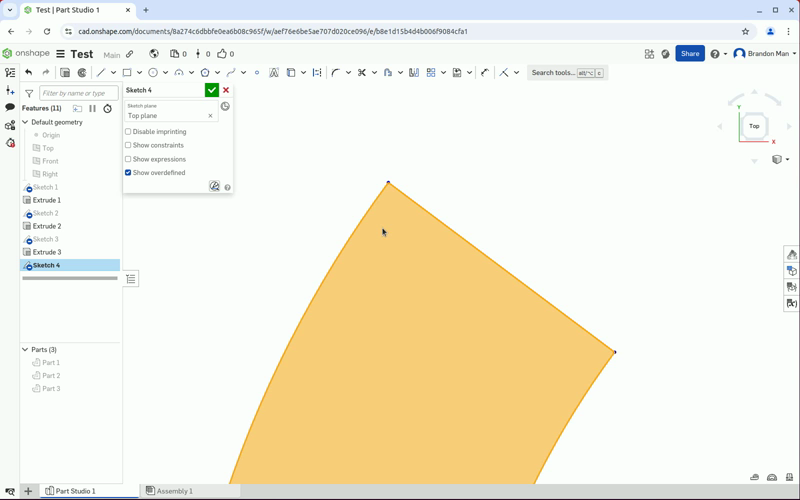
scroll(-6)
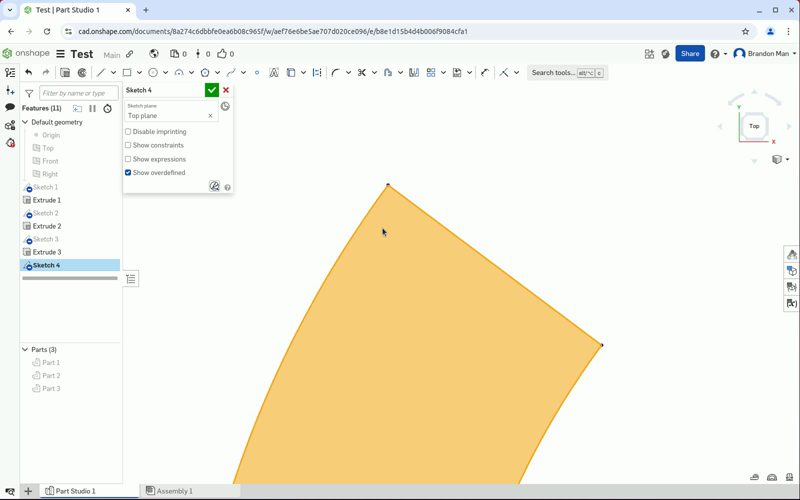
scroll(-6)
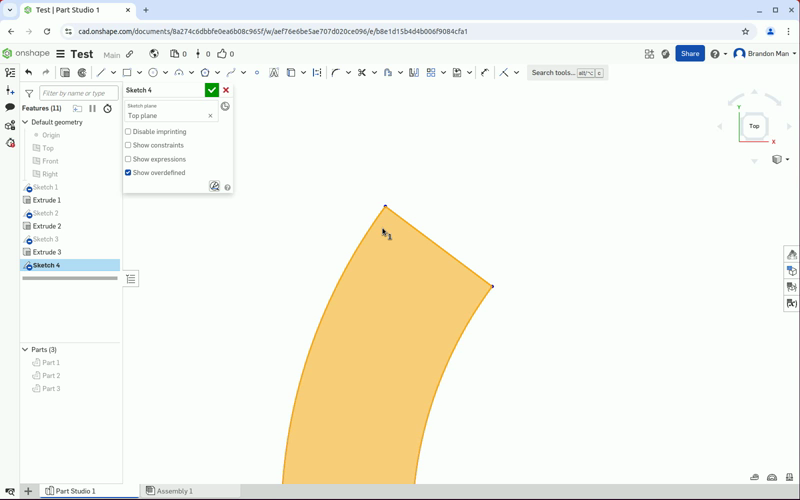
scroll(-6)
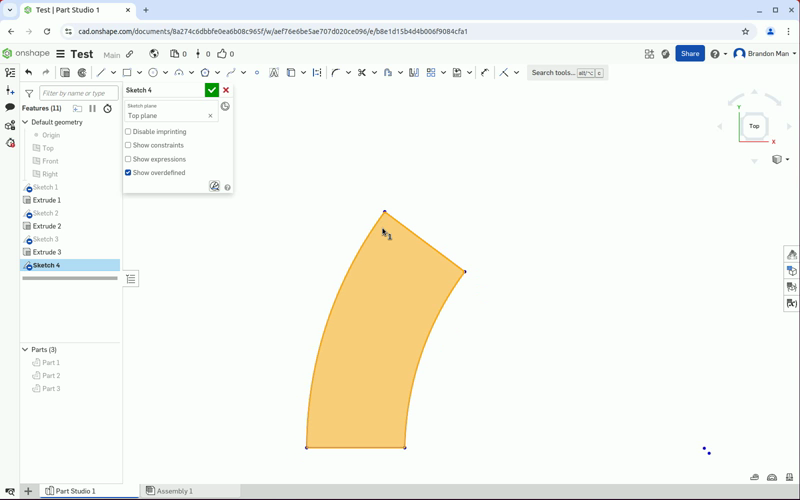
scroll(-6)
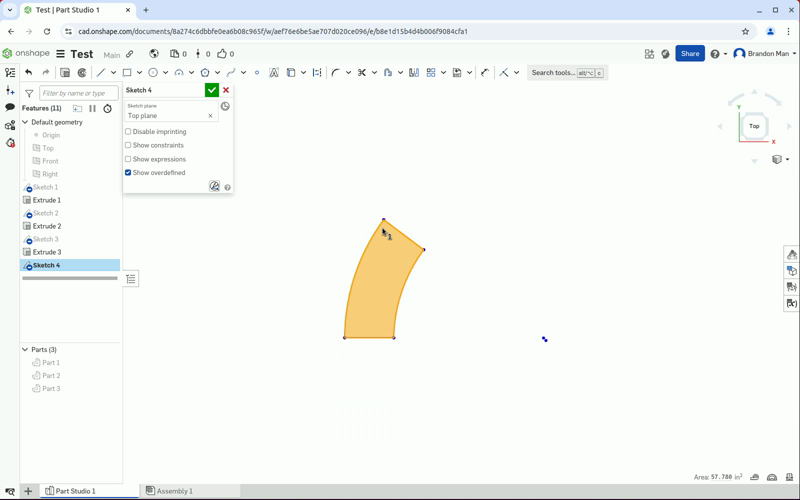
scroll(-6)
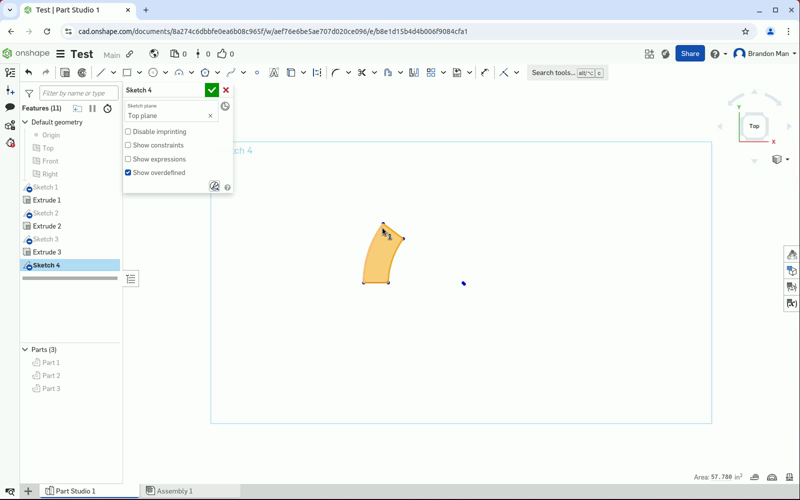
mouse_move(73, 352)
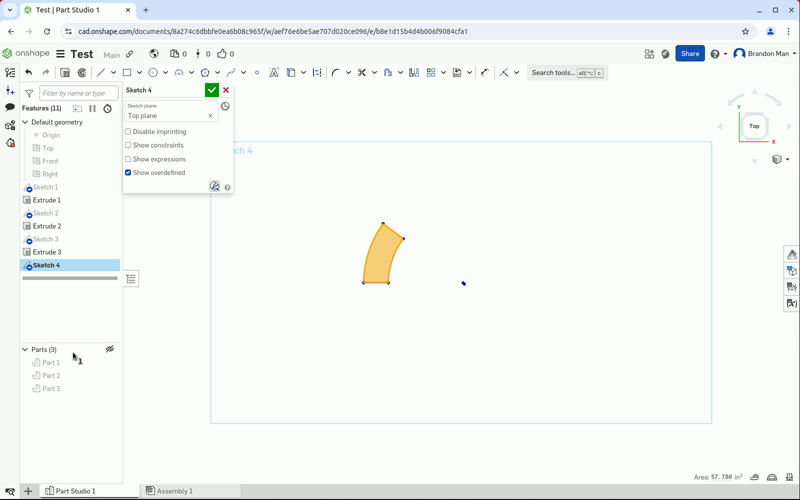
key(shift+y)
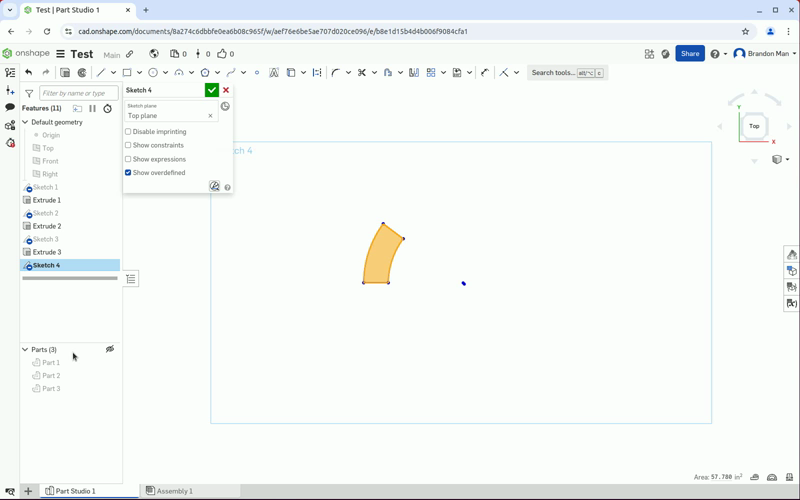
key(shift+e)
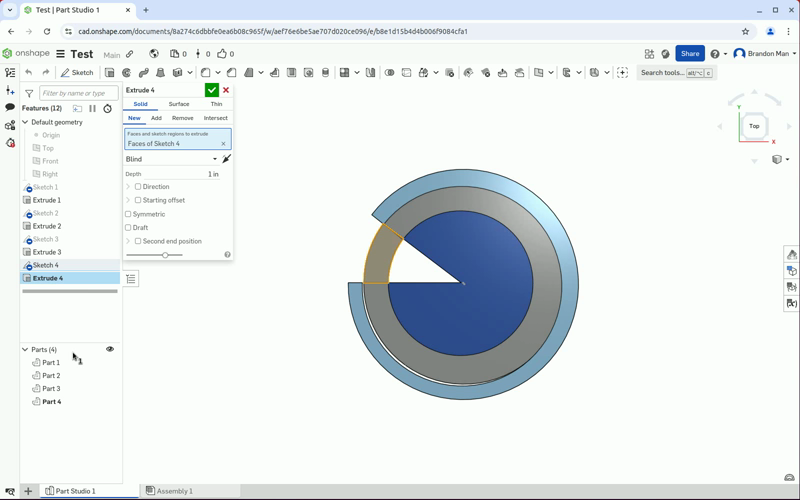
mouse_move(143, 106)
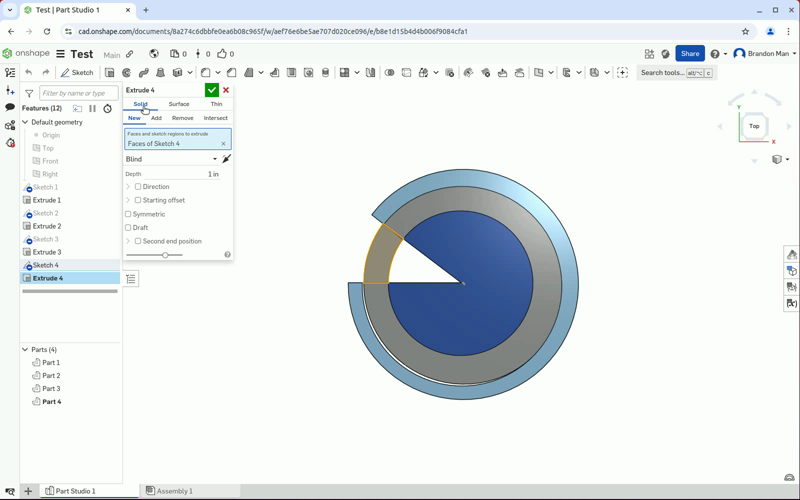
click(143, 106)
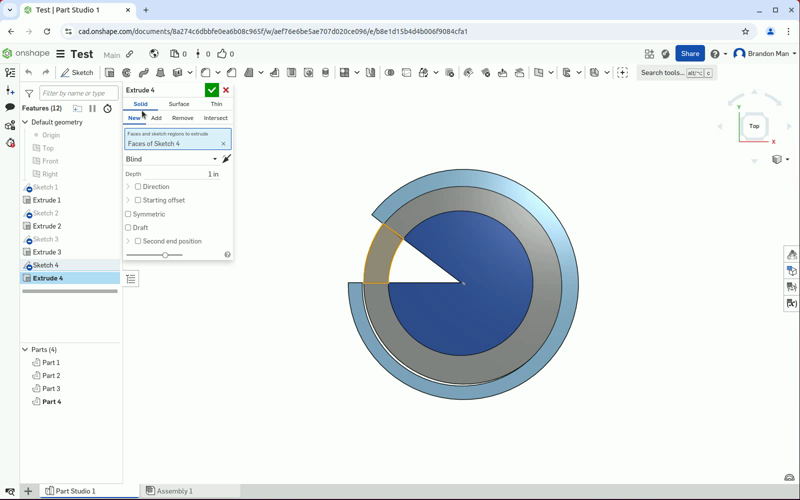
mouse_move(137, 120)
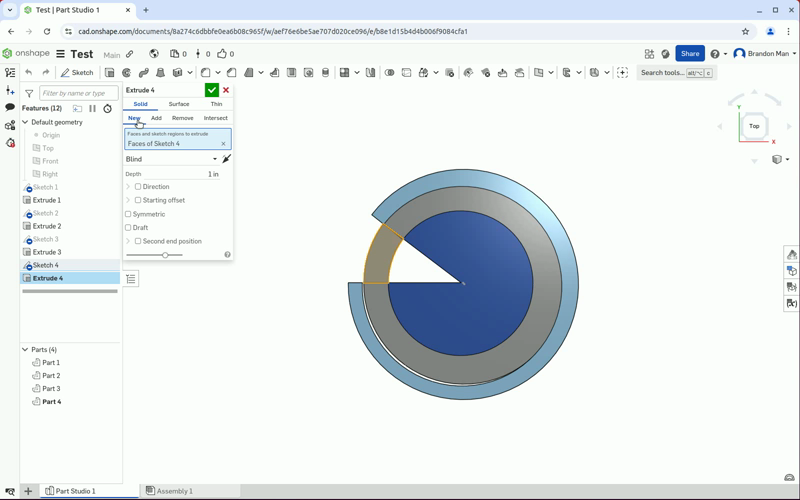
click(137, 120)
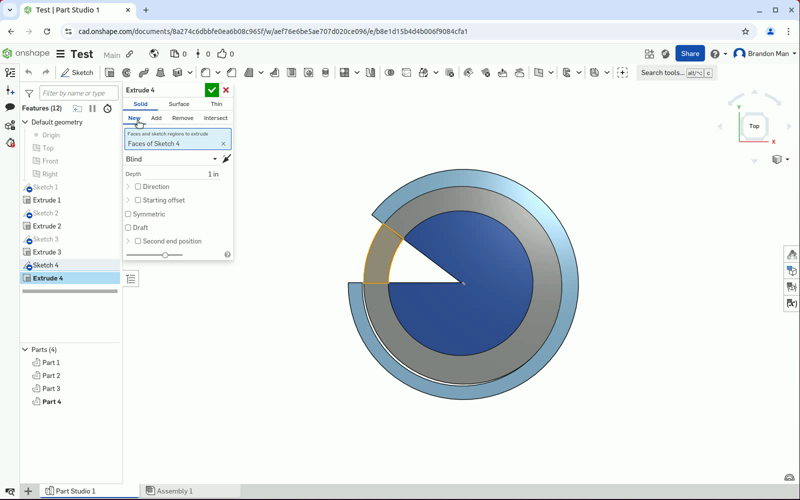
key(tab, 4)
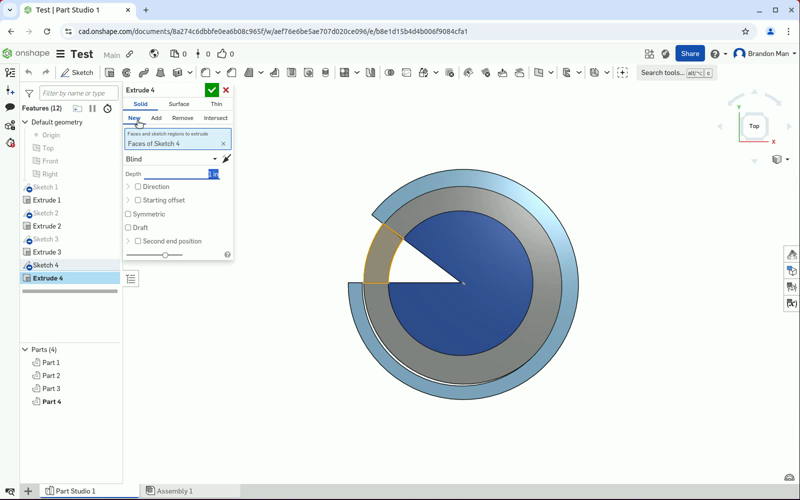
text(6.258)
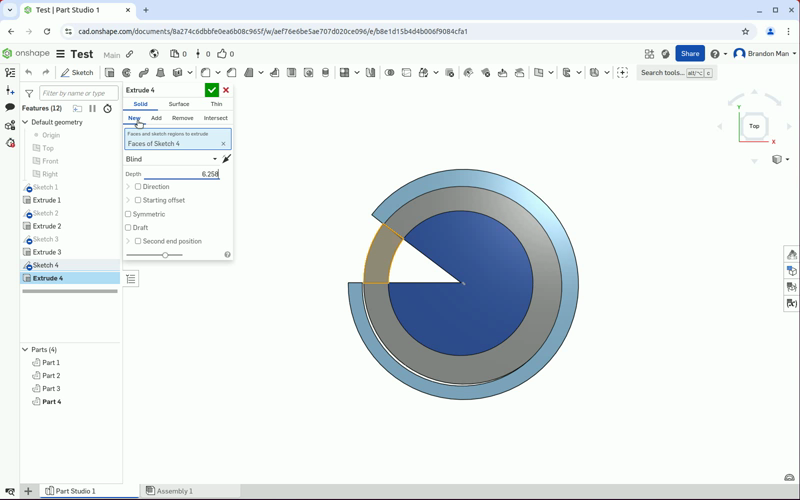
key(enter)
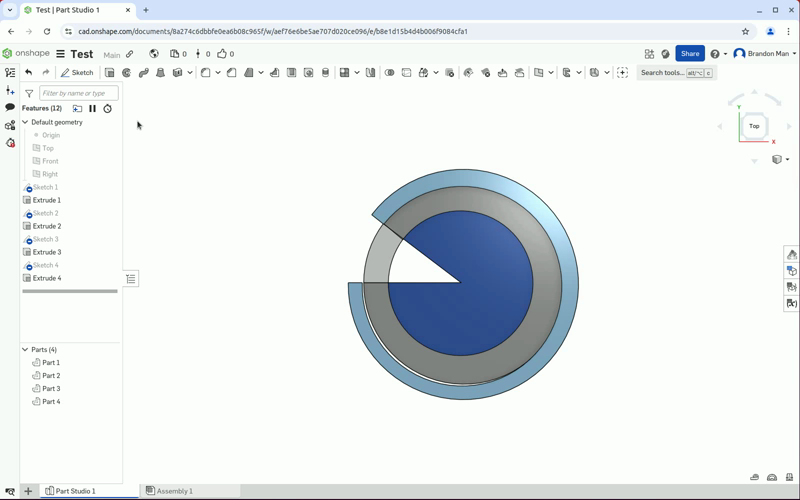
key(shift+h)
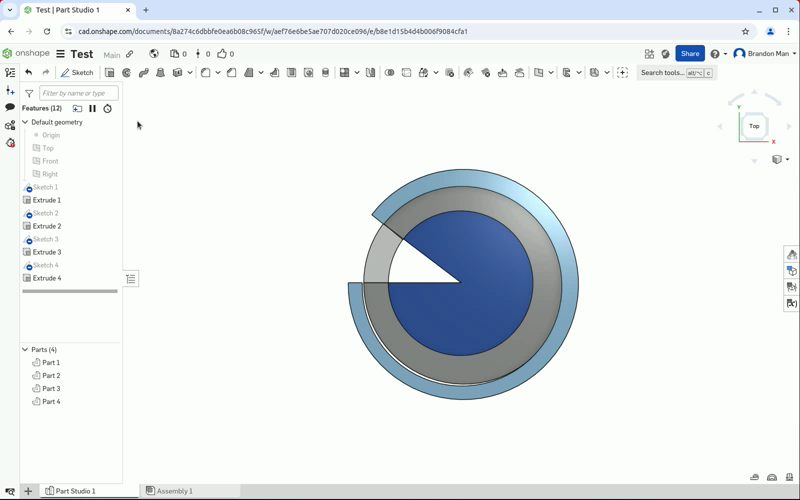
key(shift+h)
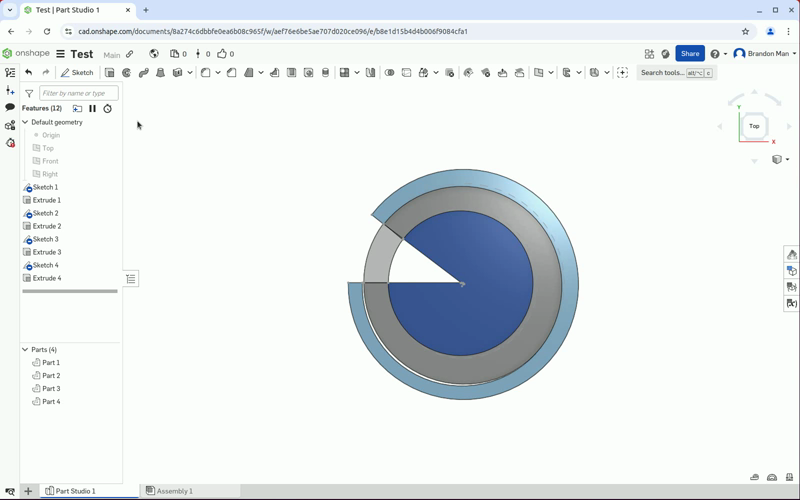
key(shift+7)
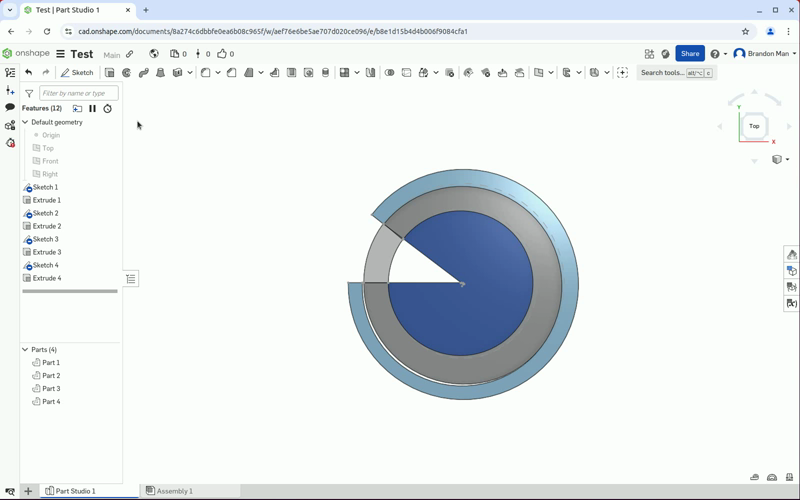
key(up, 3)
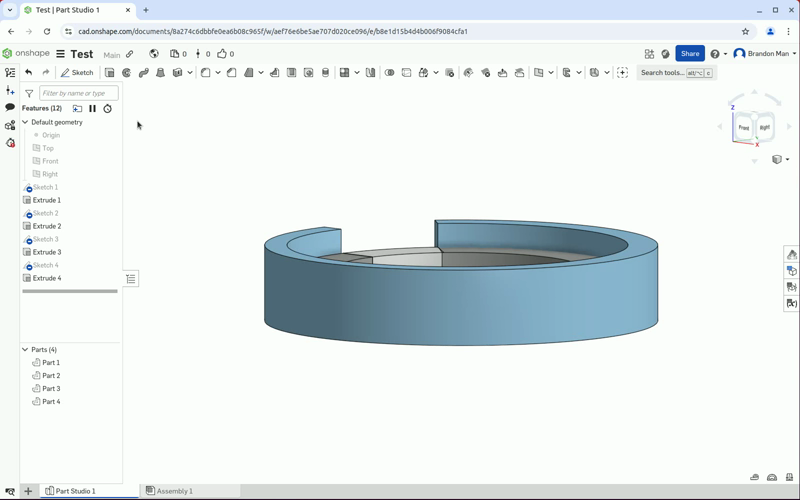
key(left, 3)
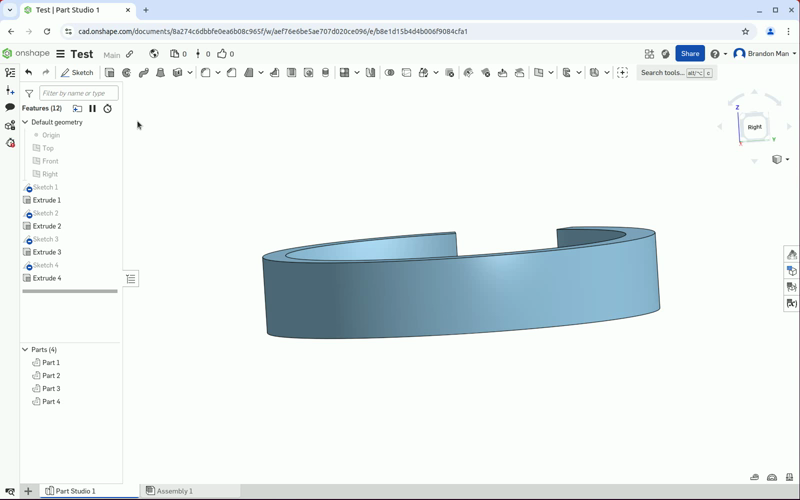
key(right, 3)
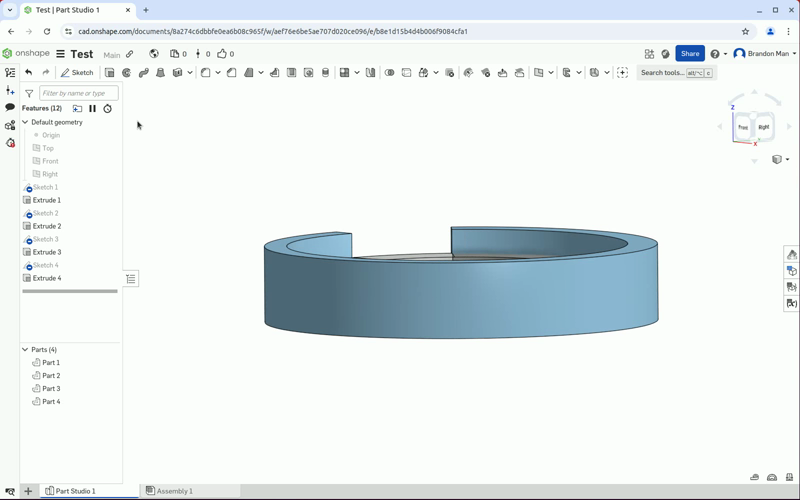
key(down, 3)
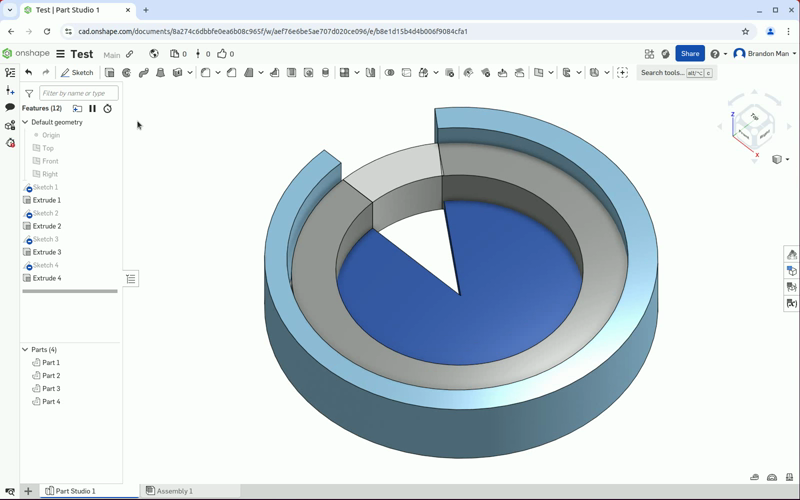
mouse_move(73, 189)
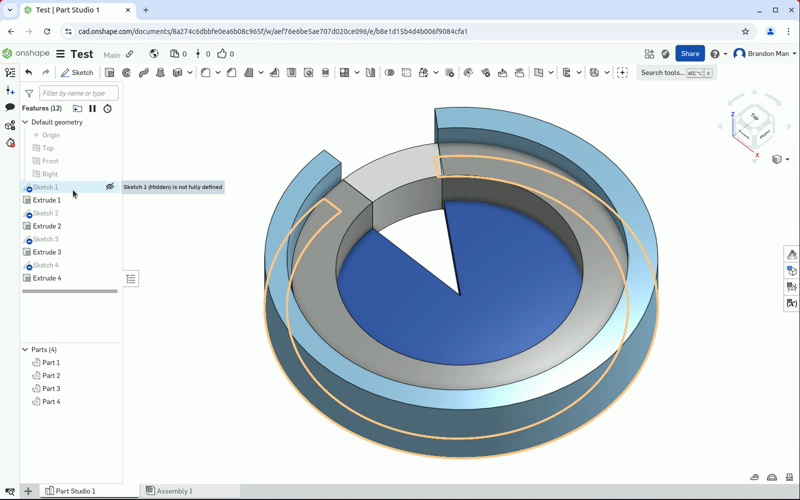
click(73, 189)